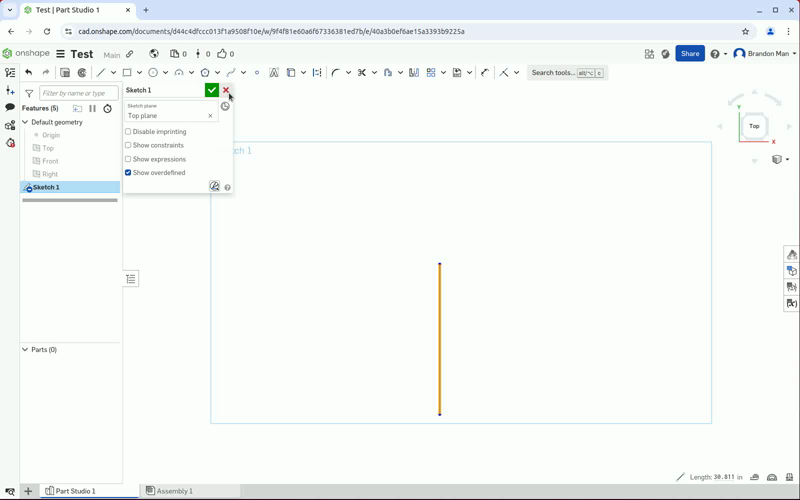
key(shift+h)
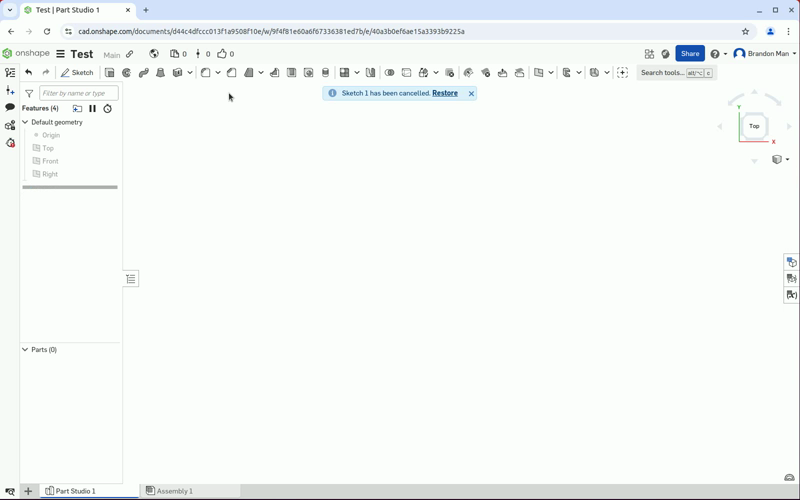
mouse_move(73, 352)
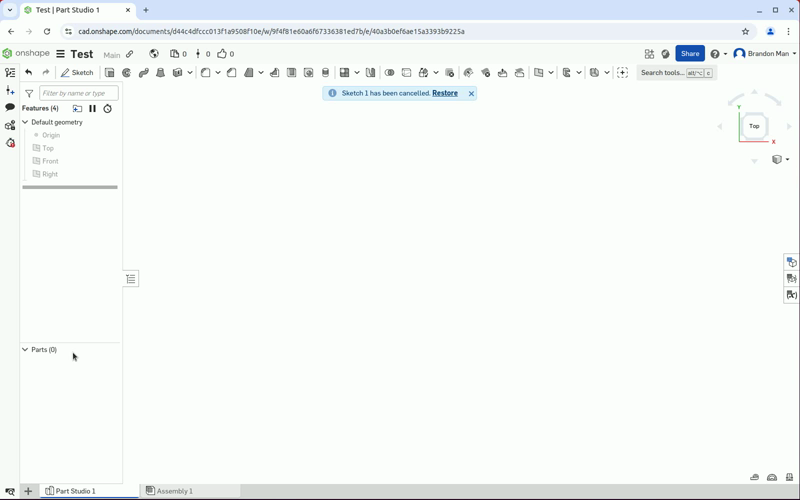
key(y)
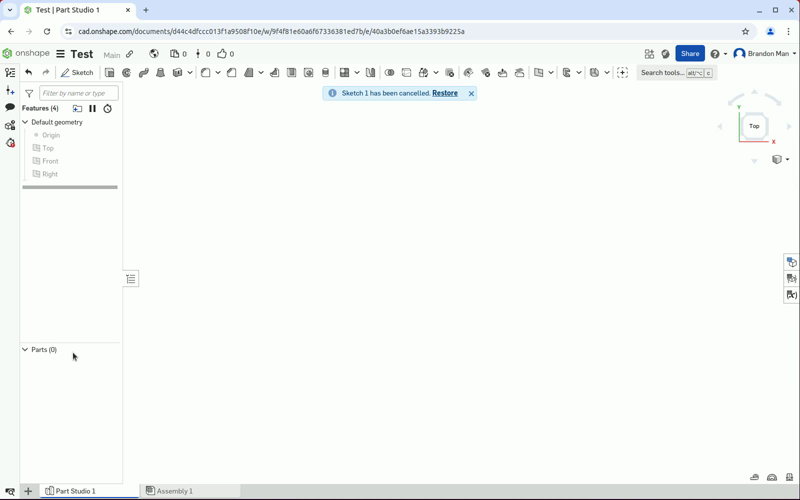
key(shift+p)
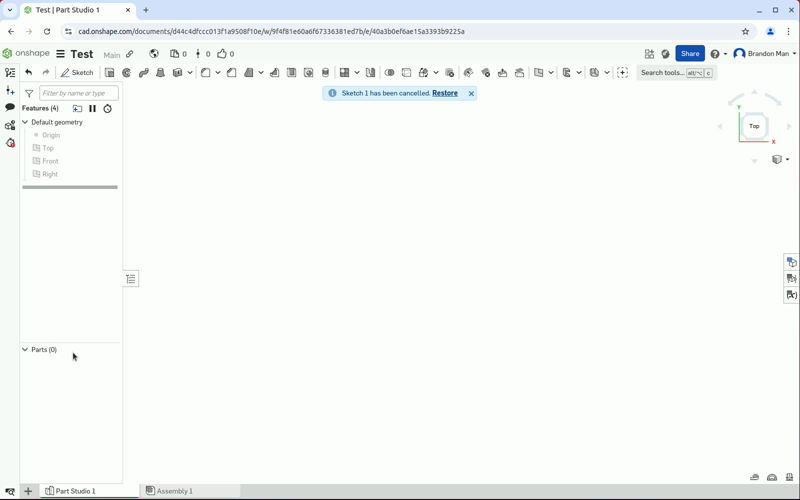
key(space)
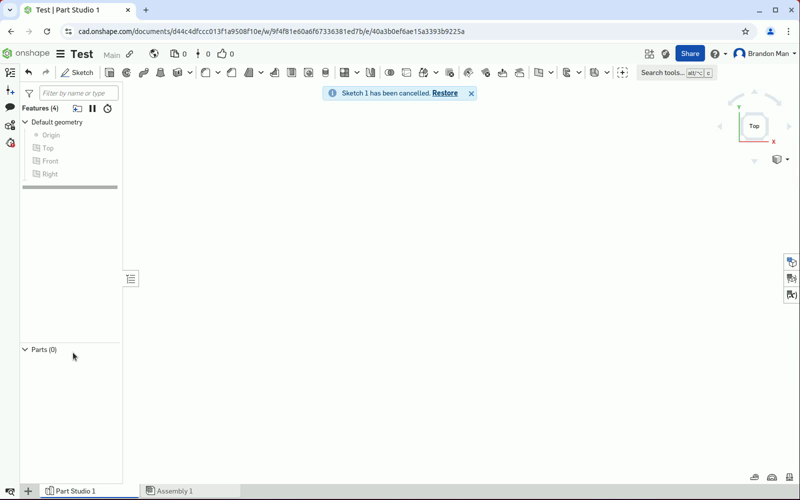
key_down(shift)
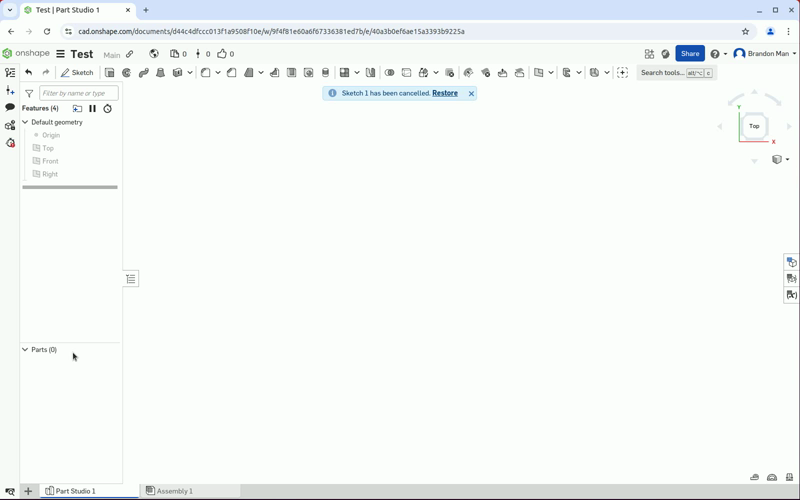
key(up)
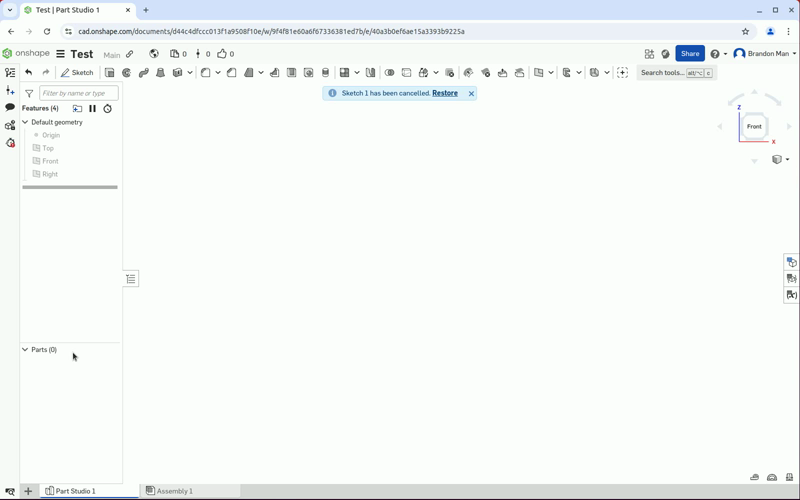
key_up(shift)
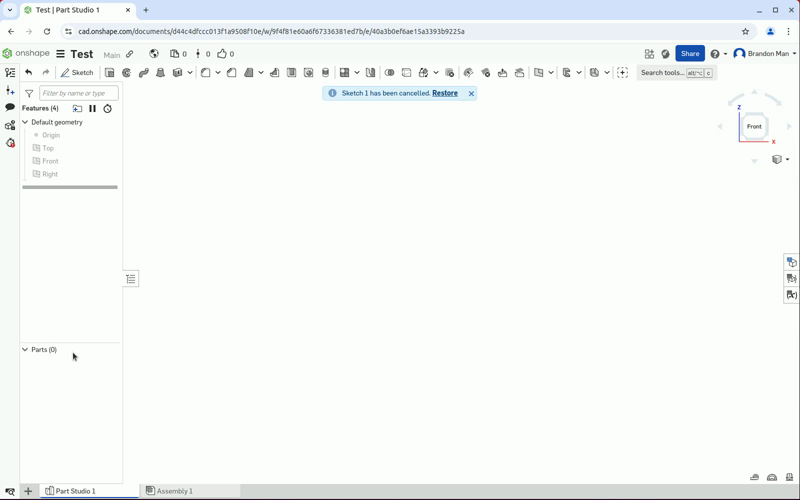
mouse_move(73, 352)
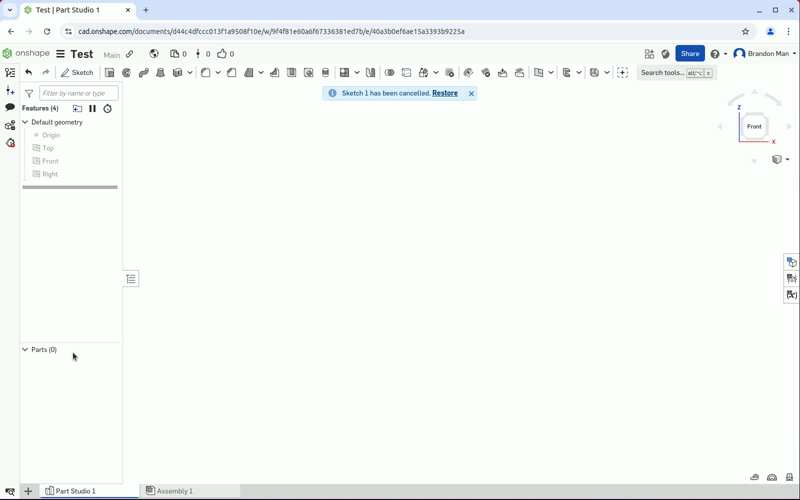
key(shift+y)
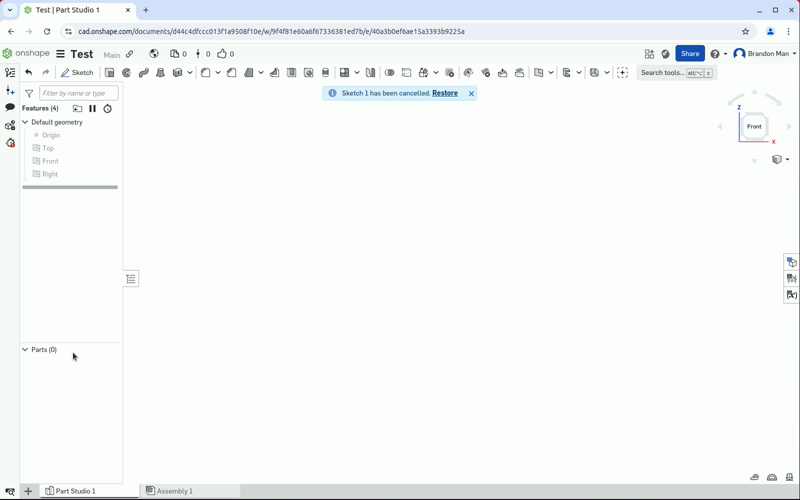
key(shift+s)
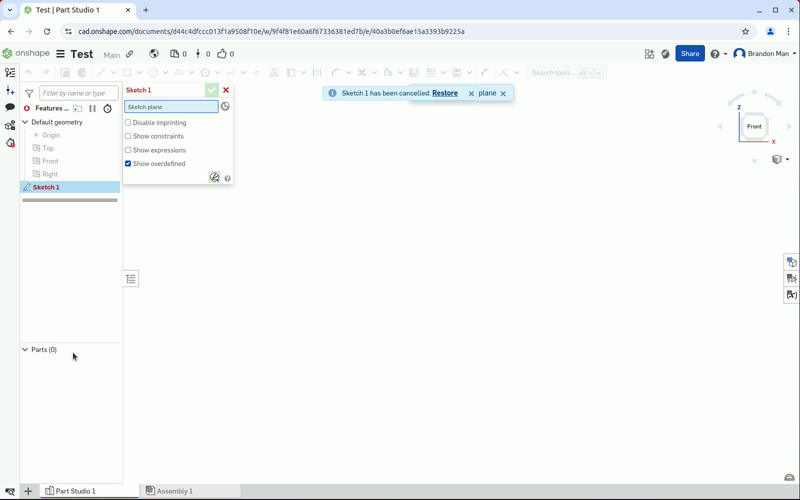
mouse_move(73, 163)
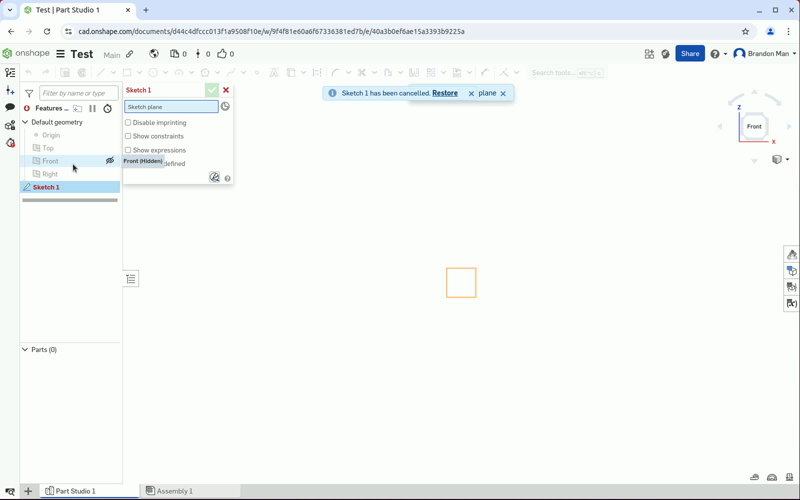
click(73, 163)
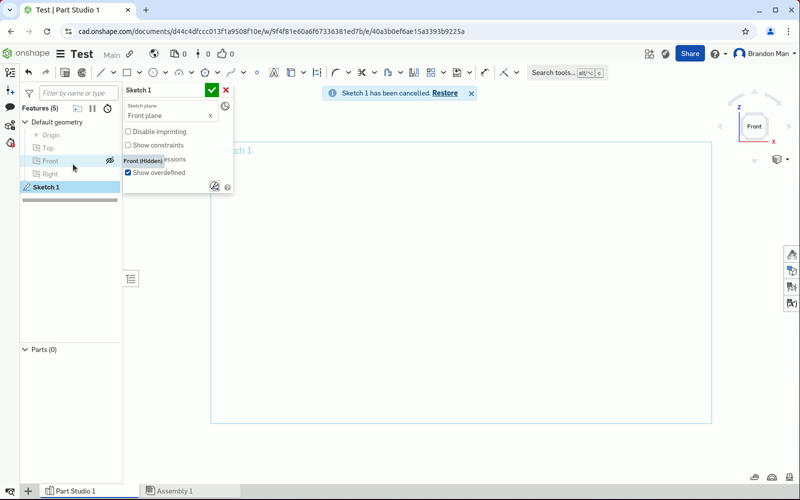
mouse_move(73, 352)
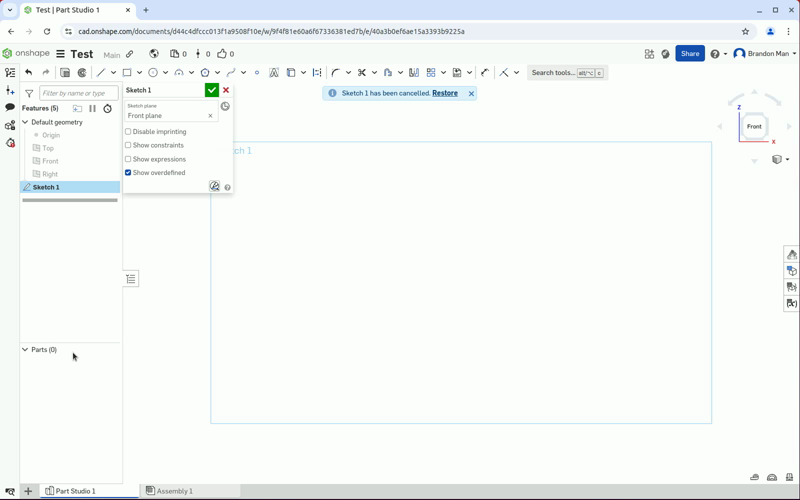
key(y)
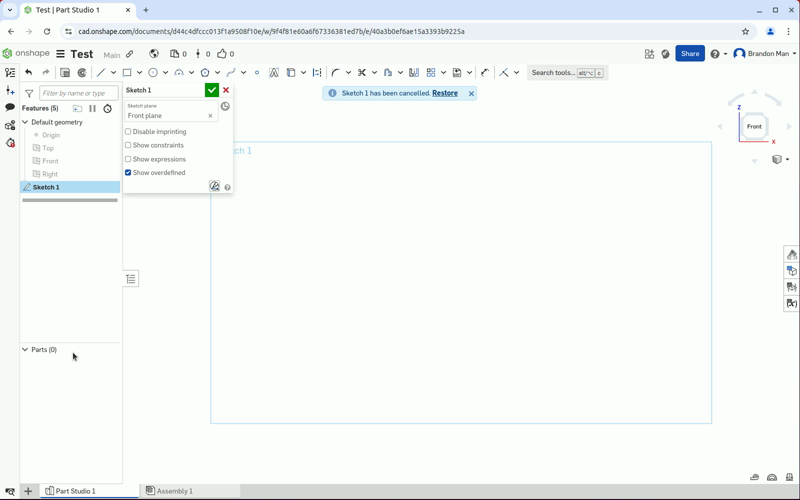
key(l)
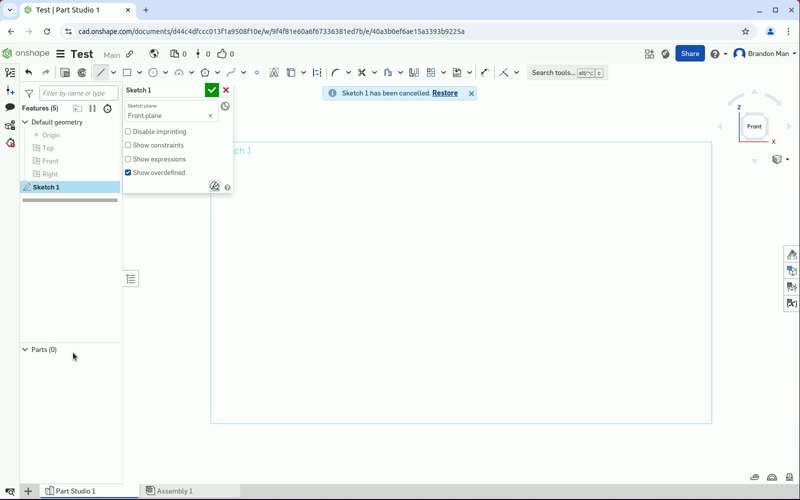
key_down(shift)
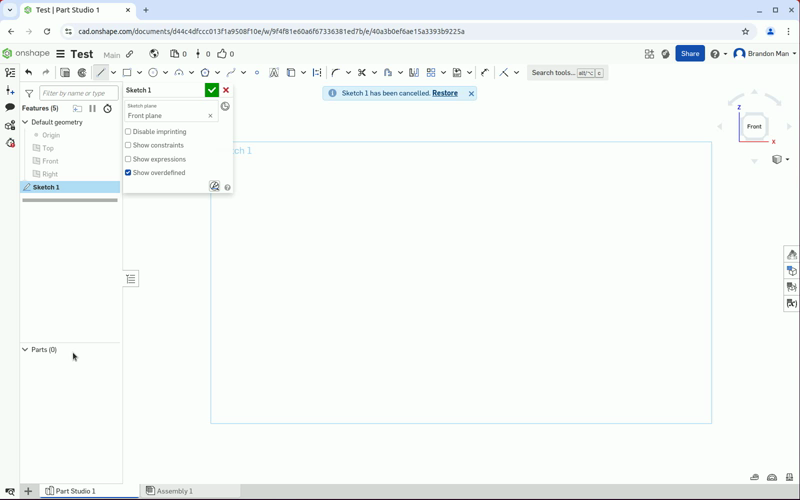
mouse_move(458, 288)
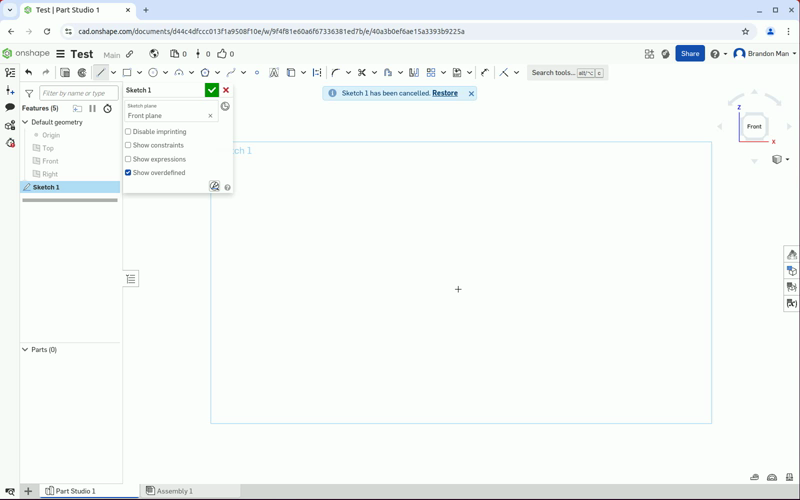
click(458, 288)
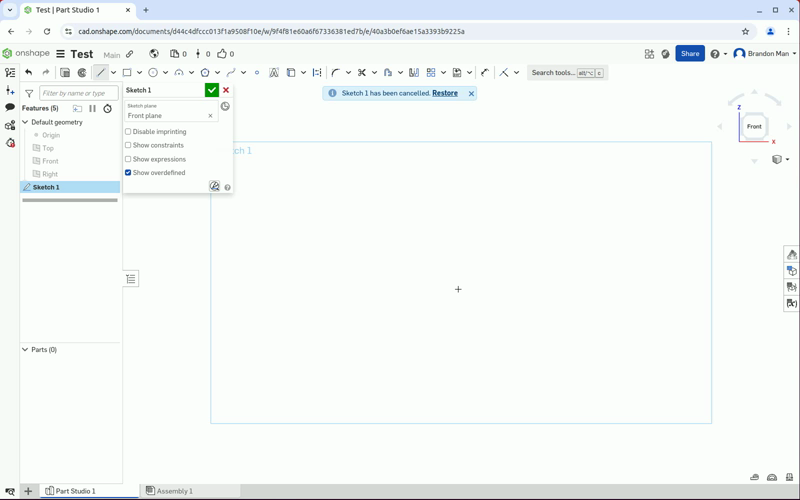
key_up(shift)
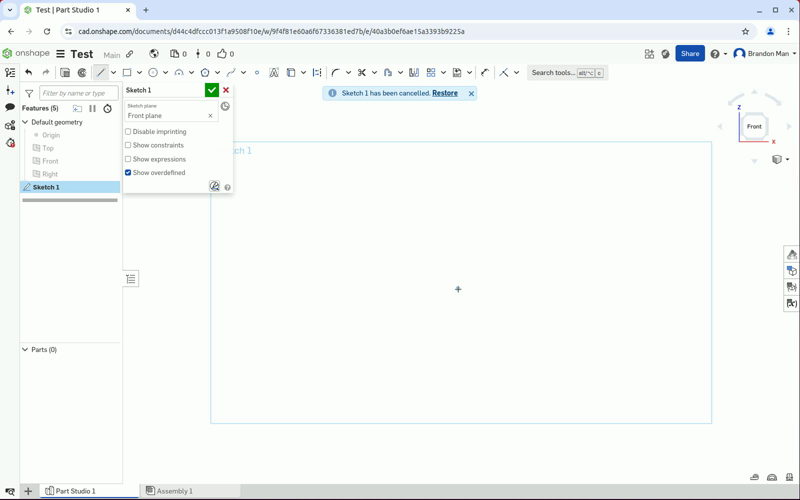
key_down(shift)
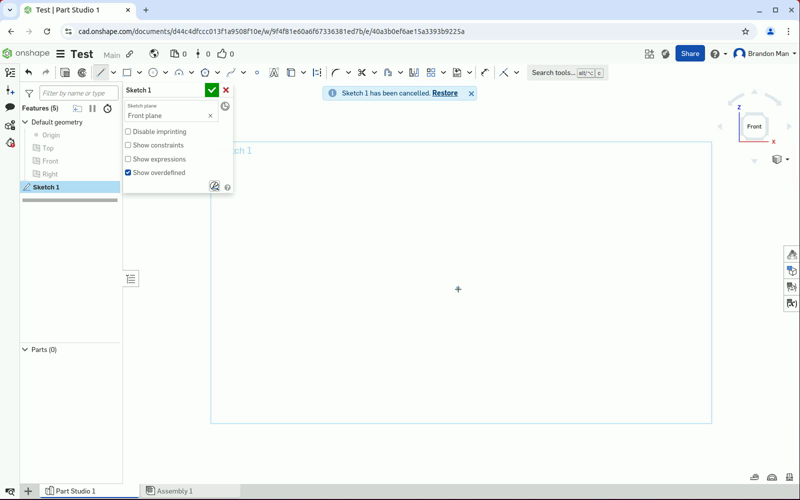
mouse_move(488, 288)
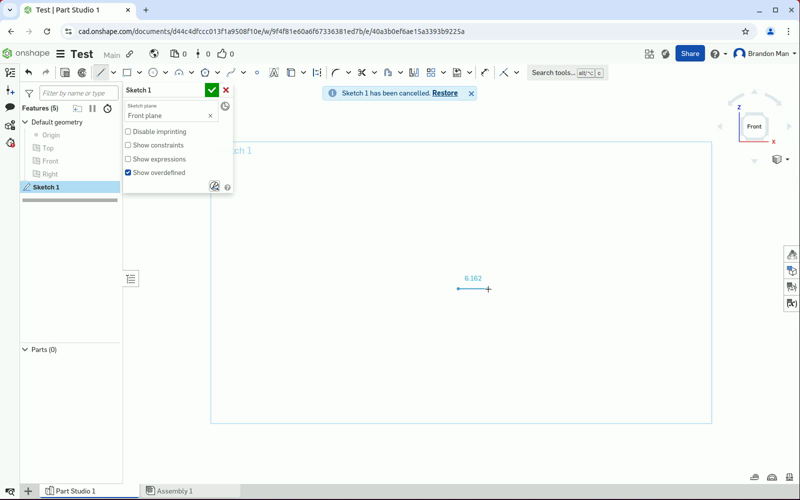
mouse_move(463, 288)
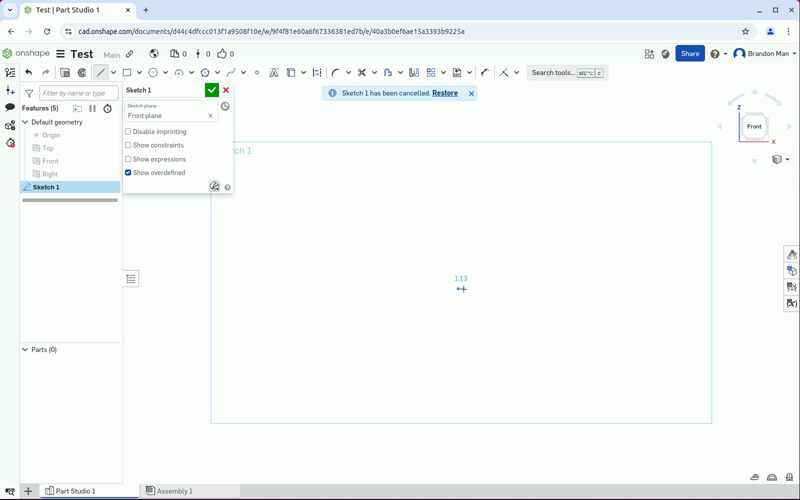
scroll(6)
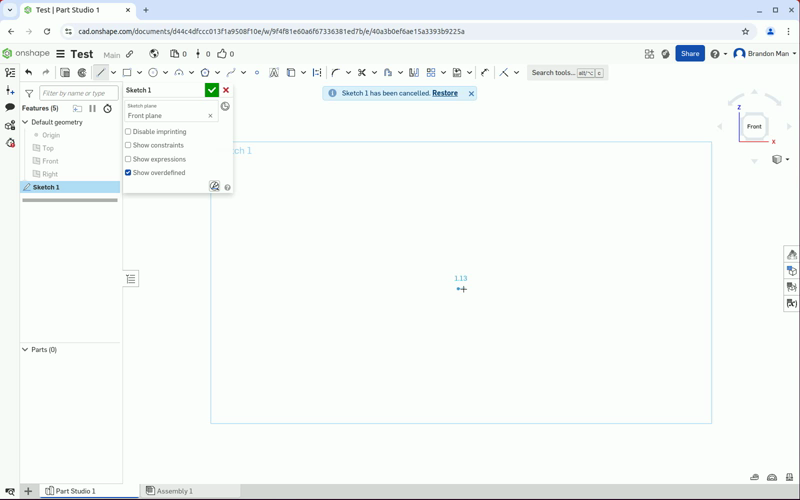
scroll(6)
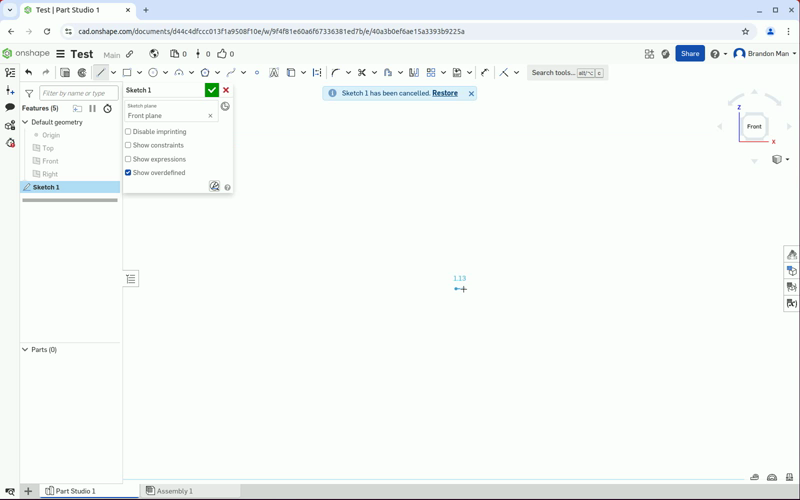
scroll(6)
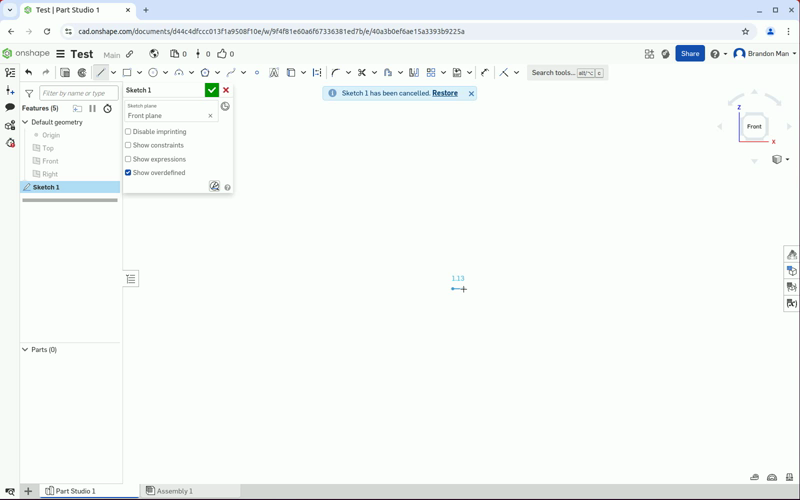
scroll(6)
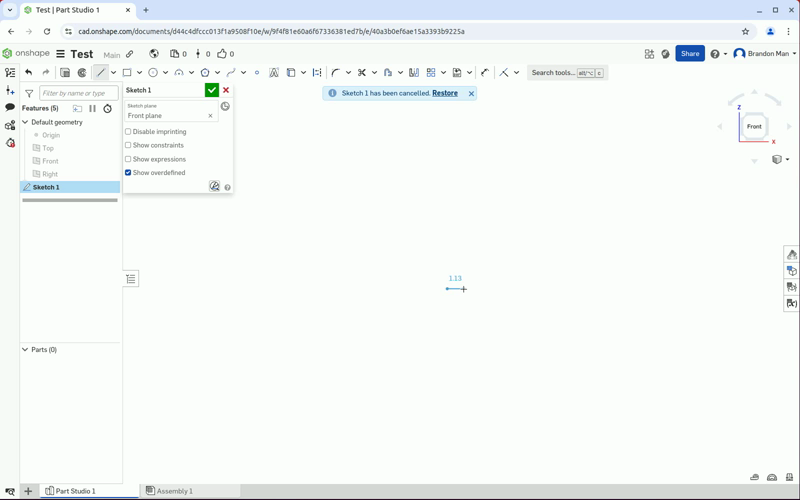
scroll(6)
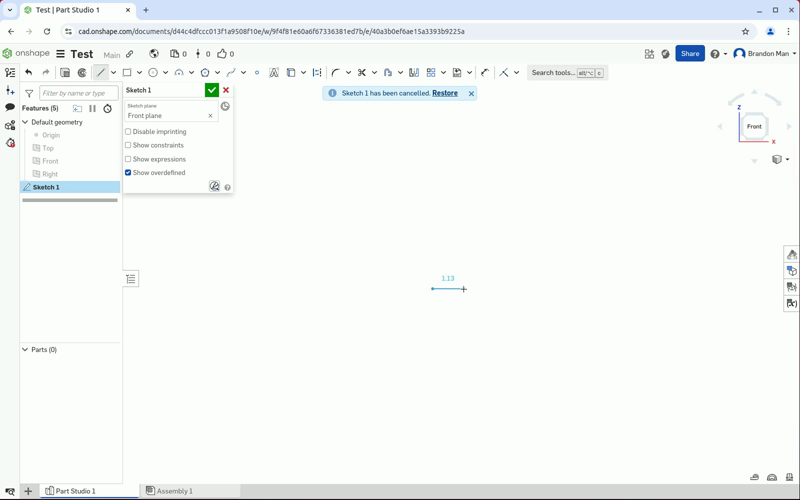
scroll(6)
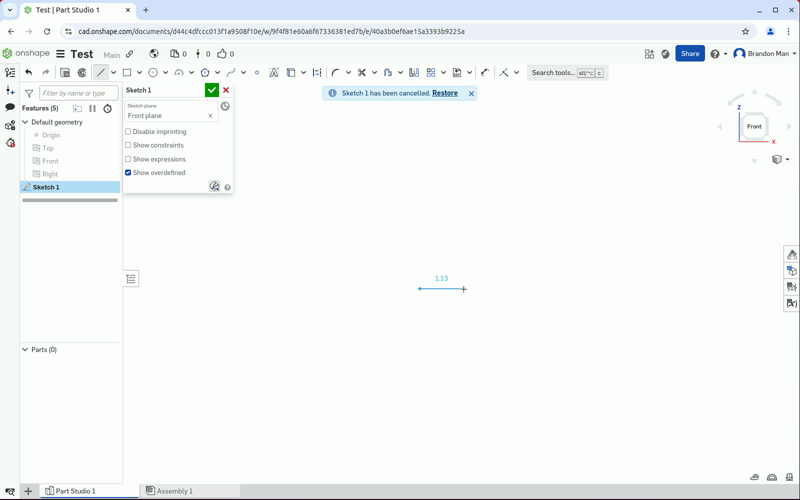
scroll(6)
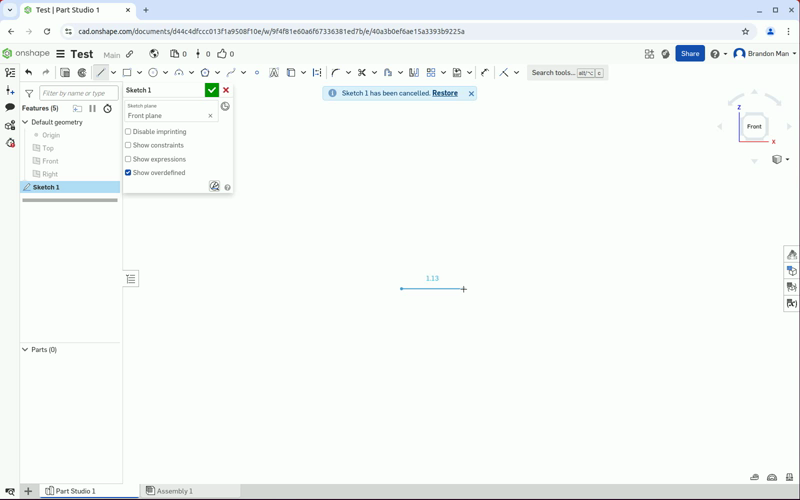
click(463, 288)
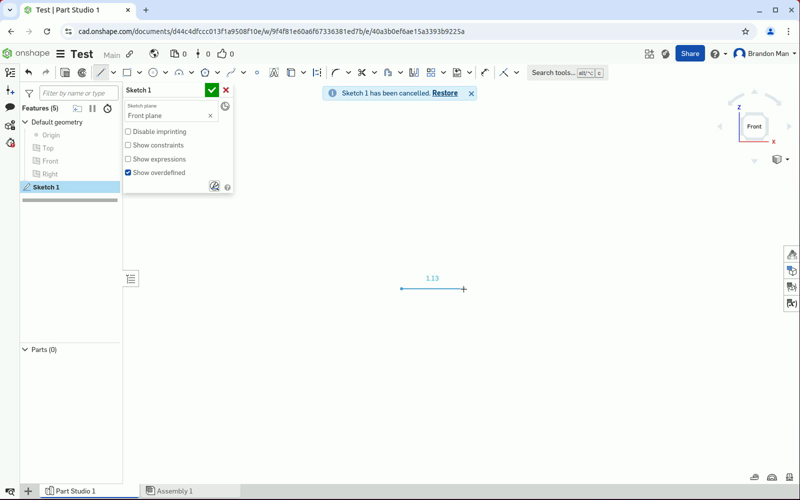
scroll(-6)
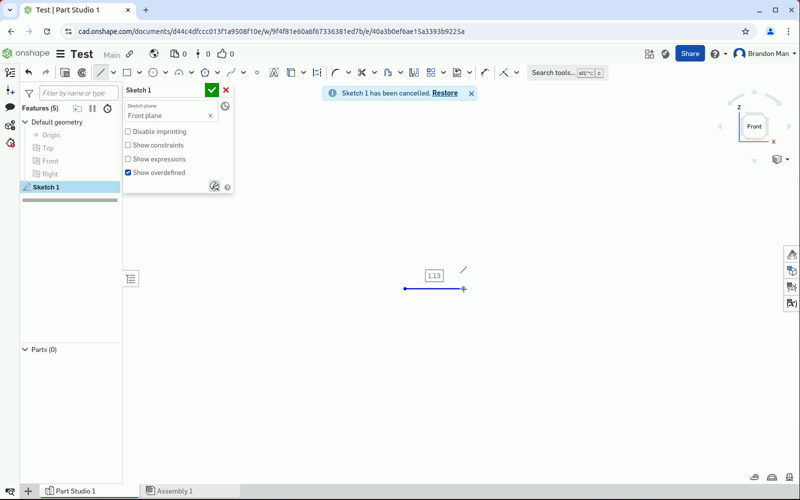
scroll(-6)
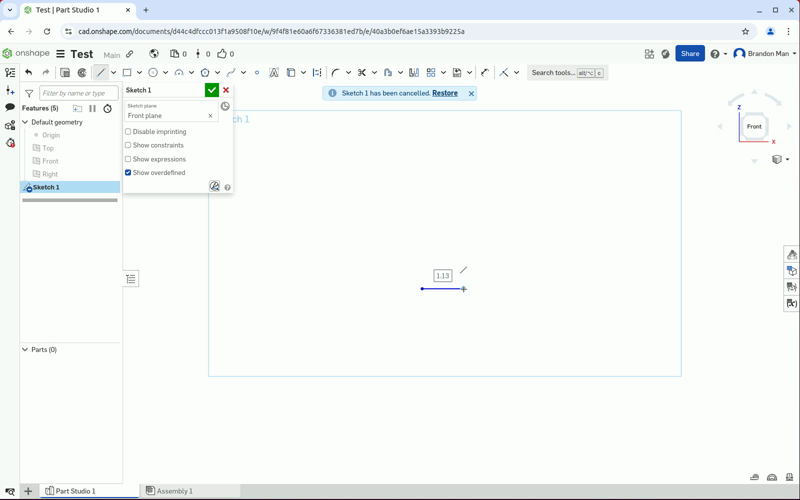
scroll(-6)
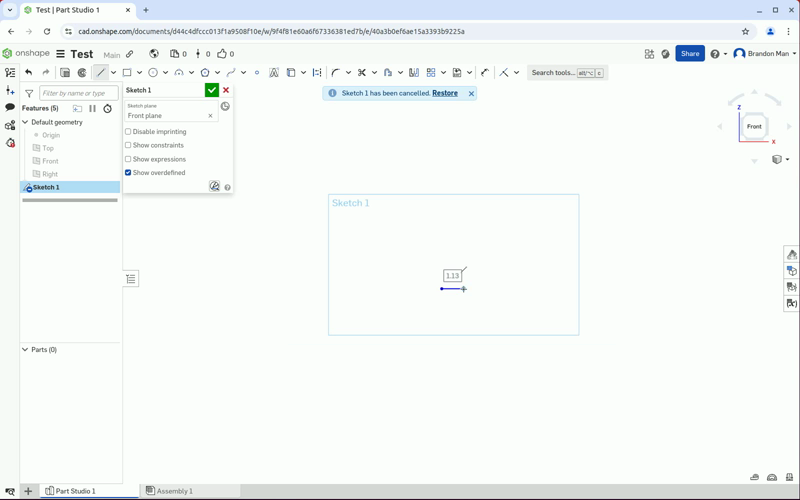
scroll(-6)
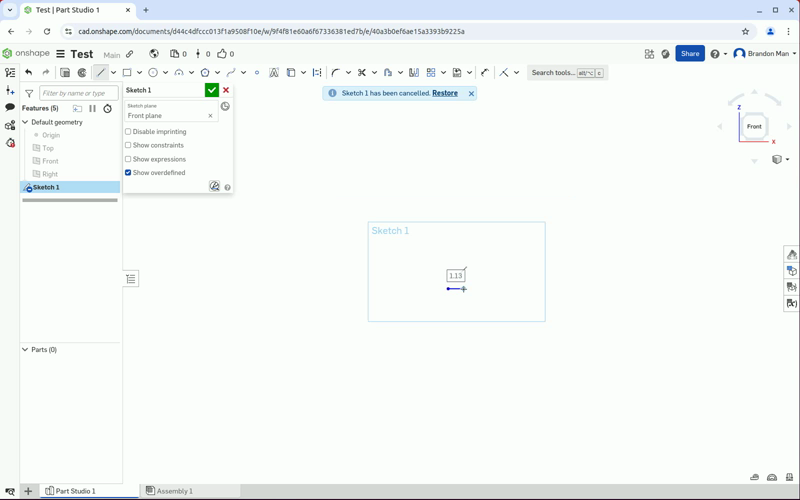
scroll(-6)
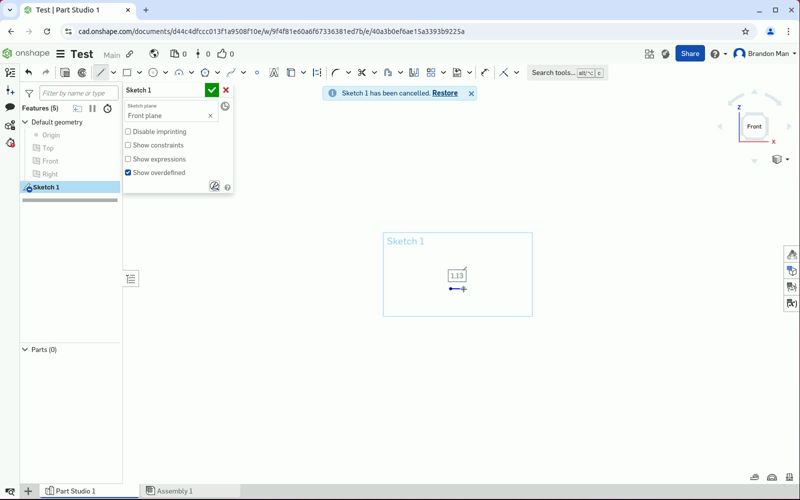
scroll(-6)
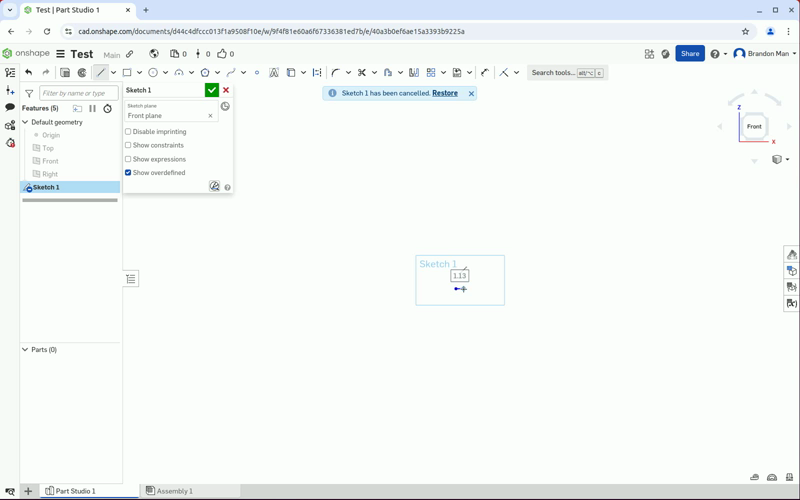
scroll(-6)
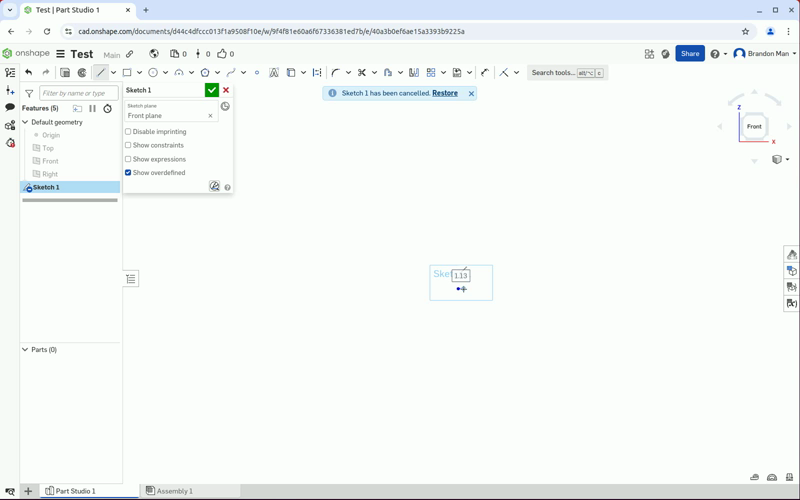
key_up(shift)
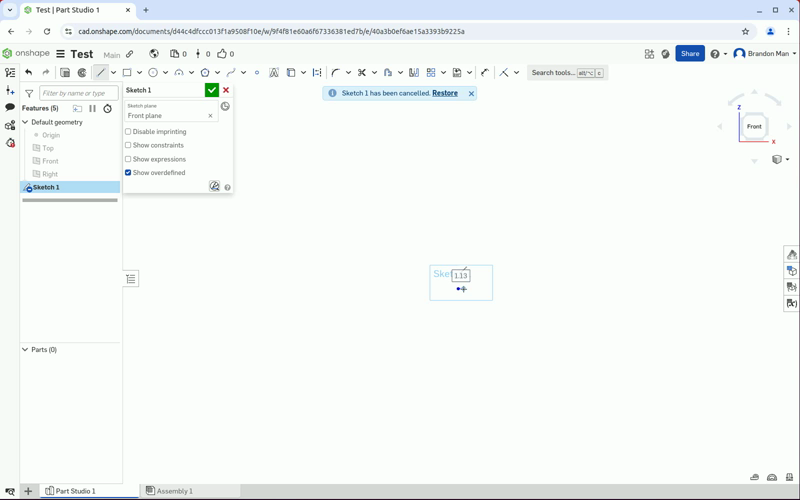
key_down(shift)
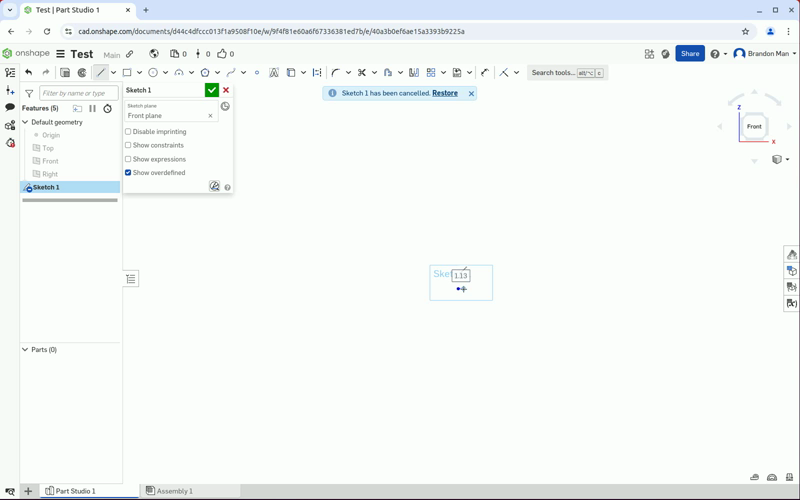
mouse_move(493, 288)
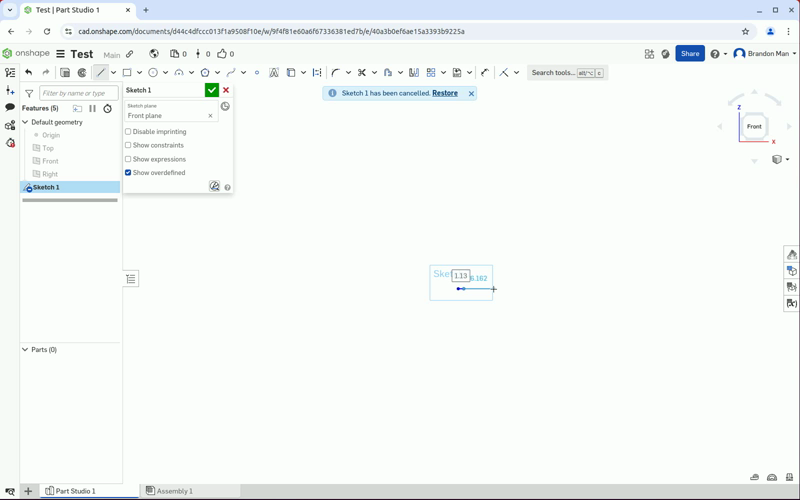
mouse_move(463, 276)
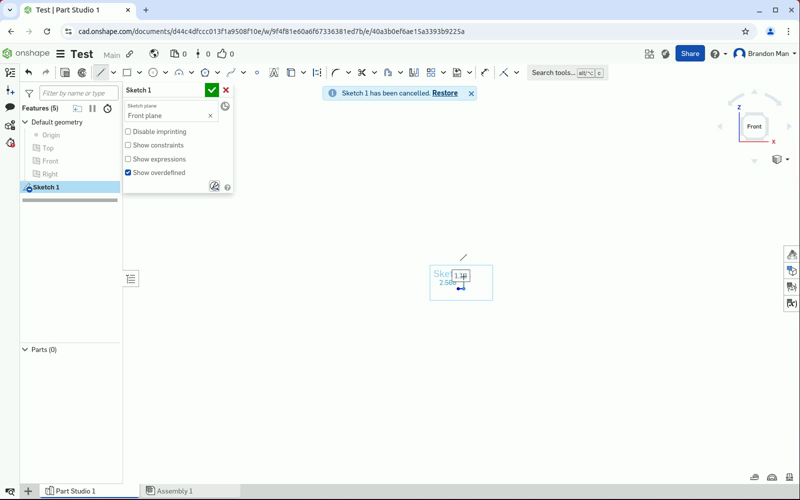
click(463, 276)
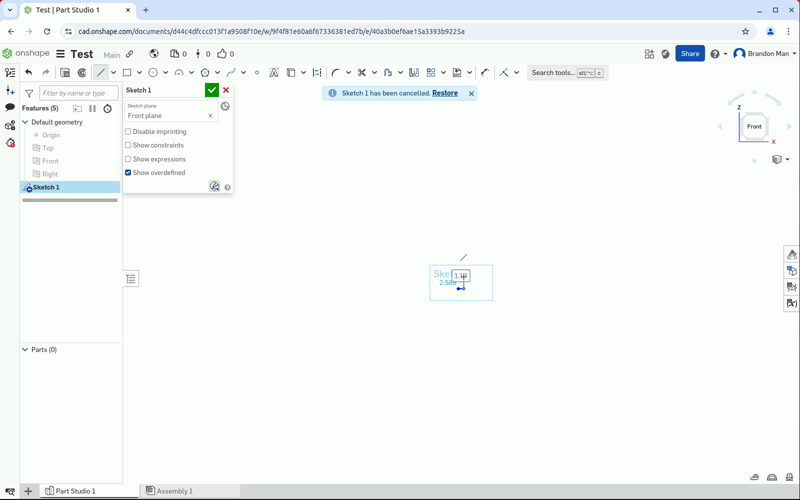
key_up(shift)
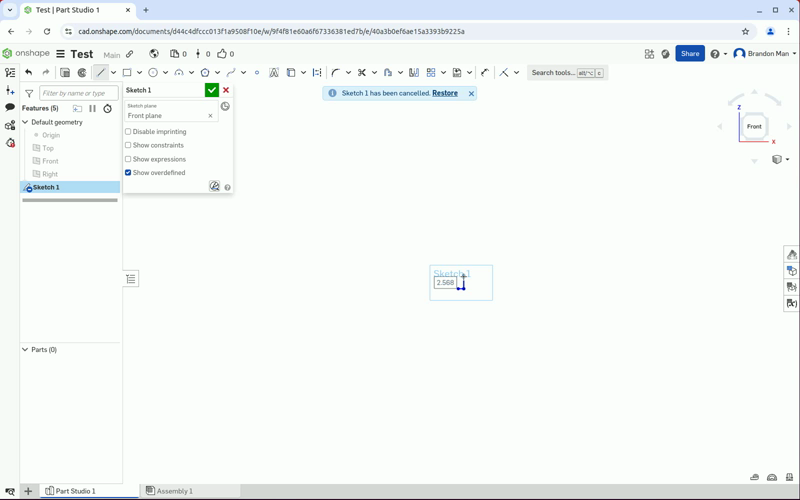
key_down(shift)
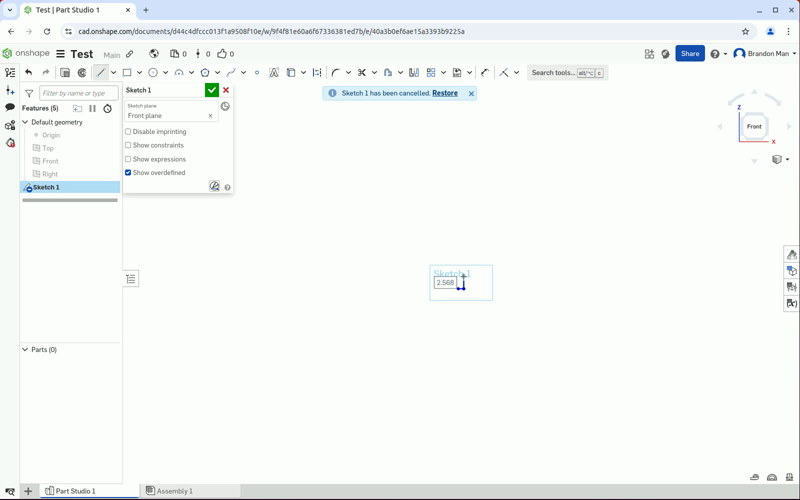
mouse_move(493, 276)
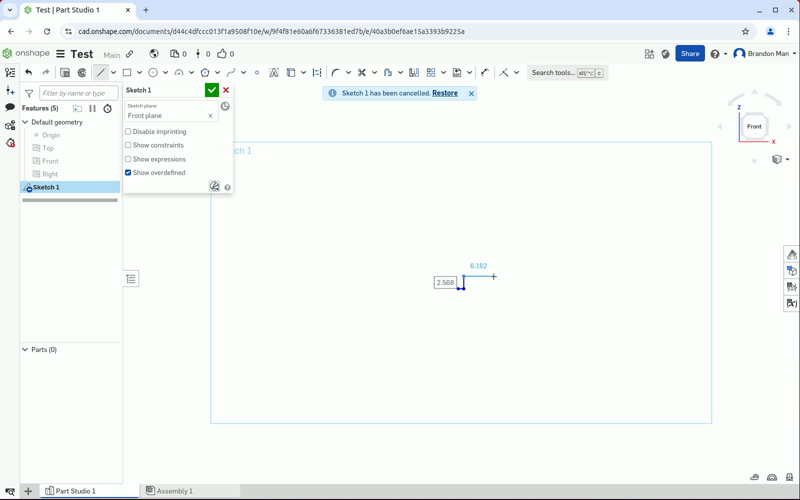
mouse_move(458, 276)
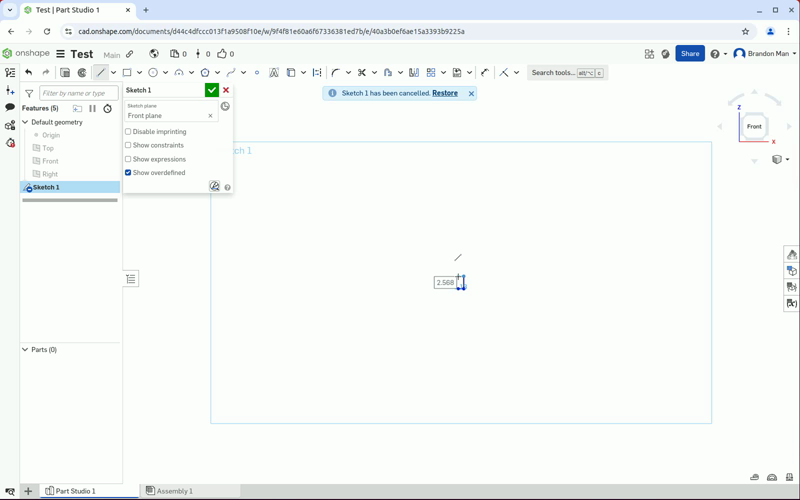
scroll(6)
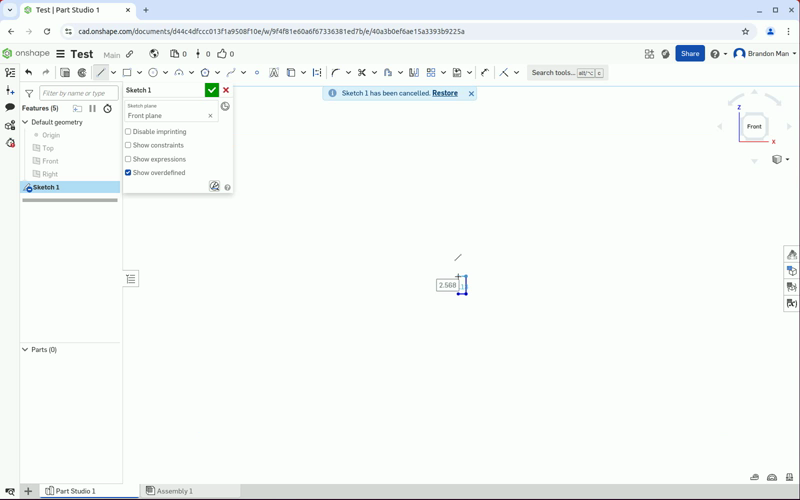
scroll(6)
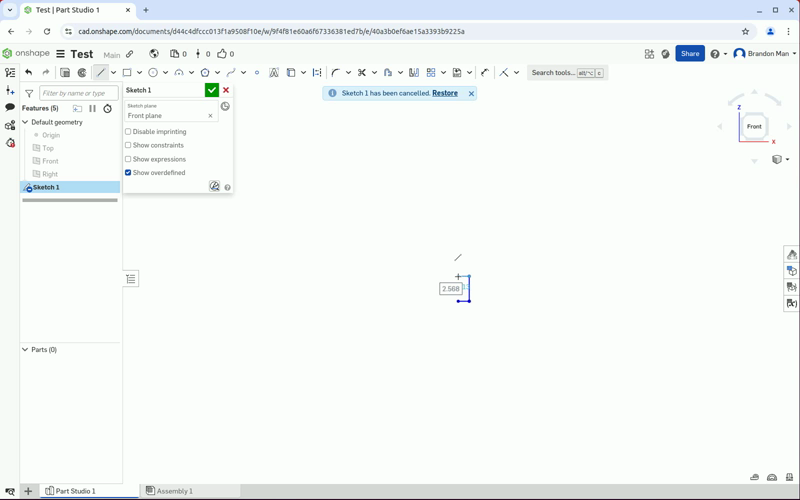
scroll(6)
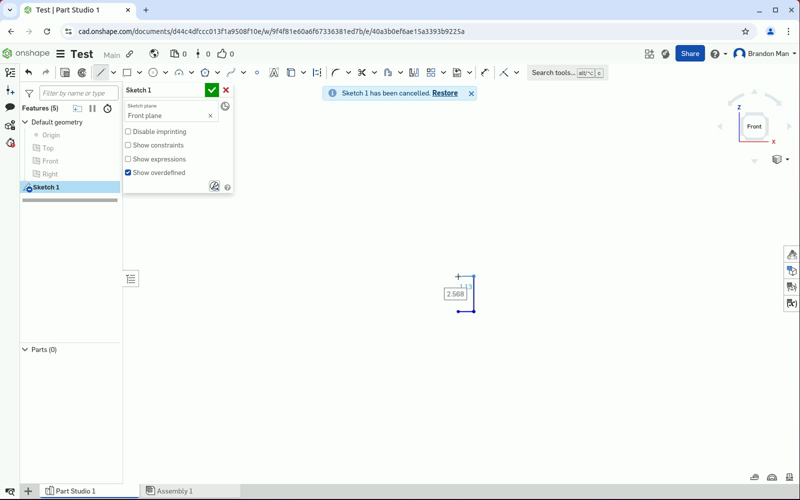
scroll(6)
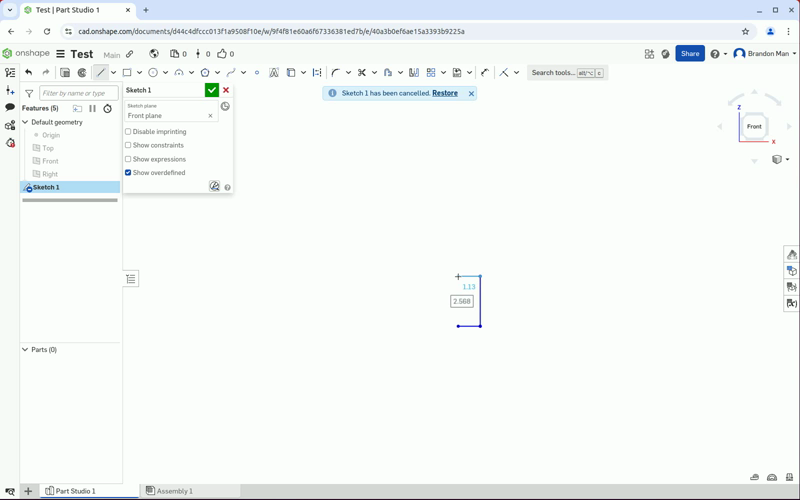
scroll(6)
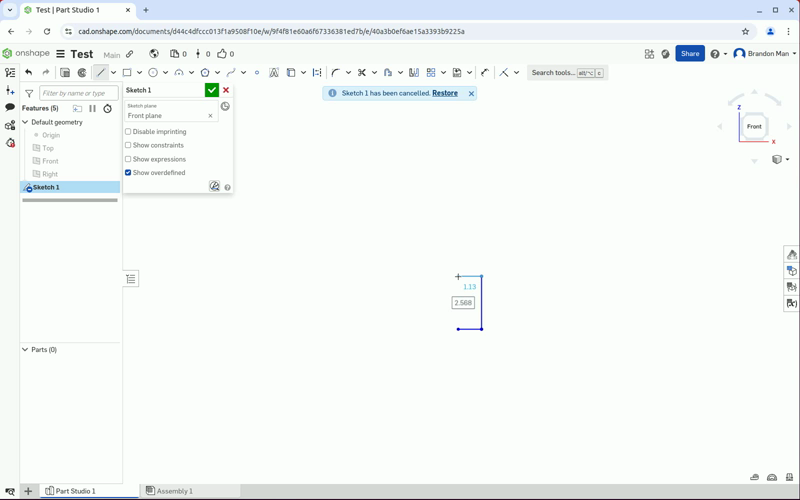
scroll(6)
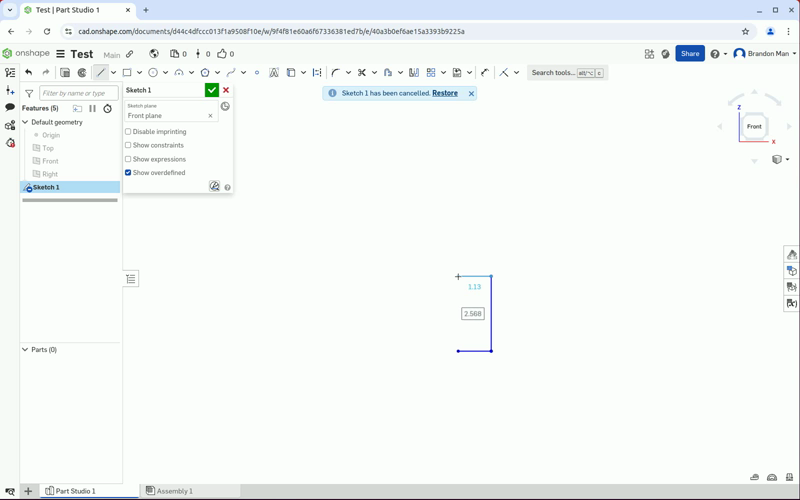
scroll(6)
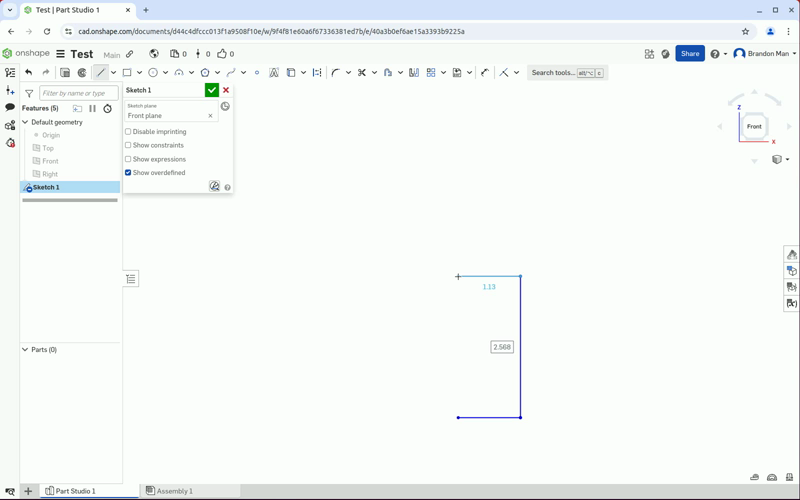
click(458, 276)
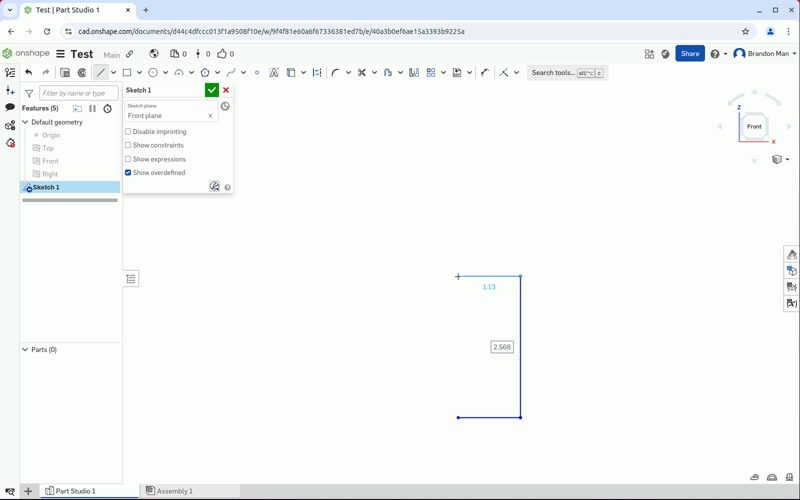
scroll(-6)
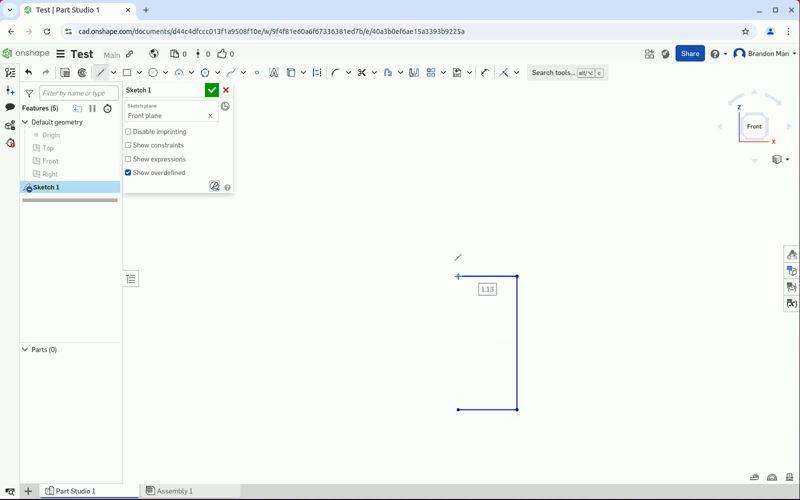
scroll(-6)
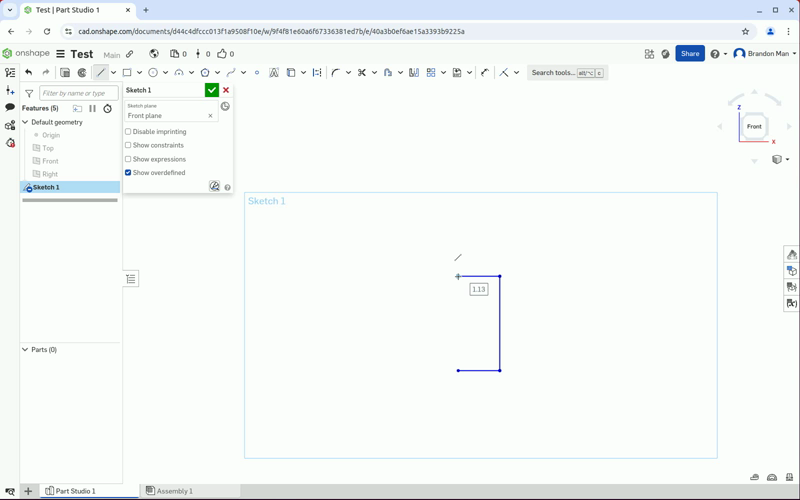
scroll(-6)
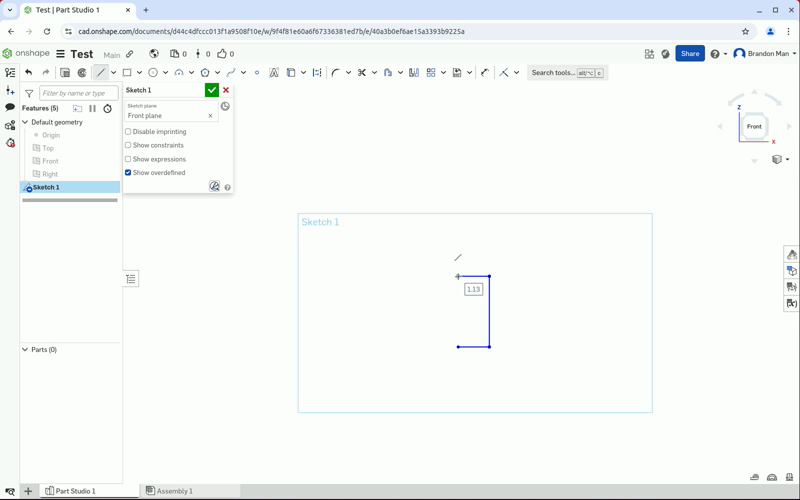
scroll(-6)
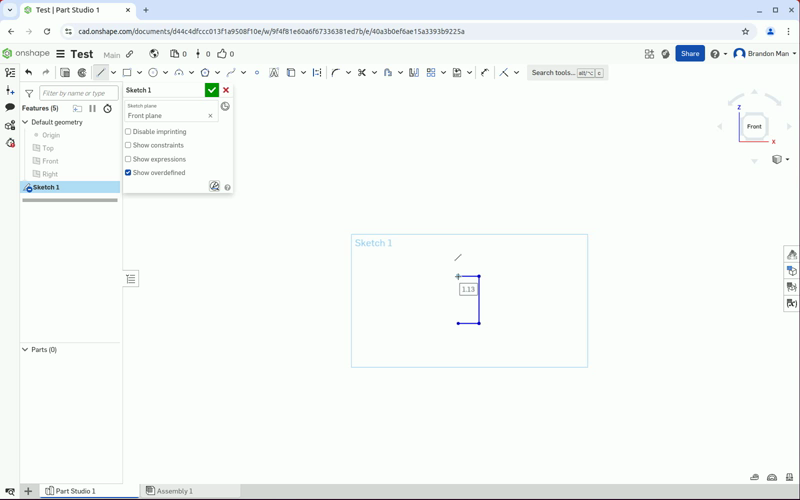
scroll(-6)
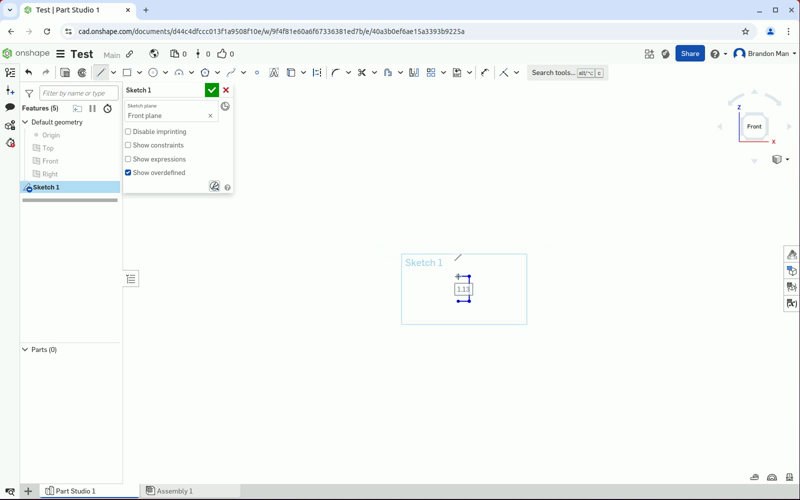
scroll(-6)
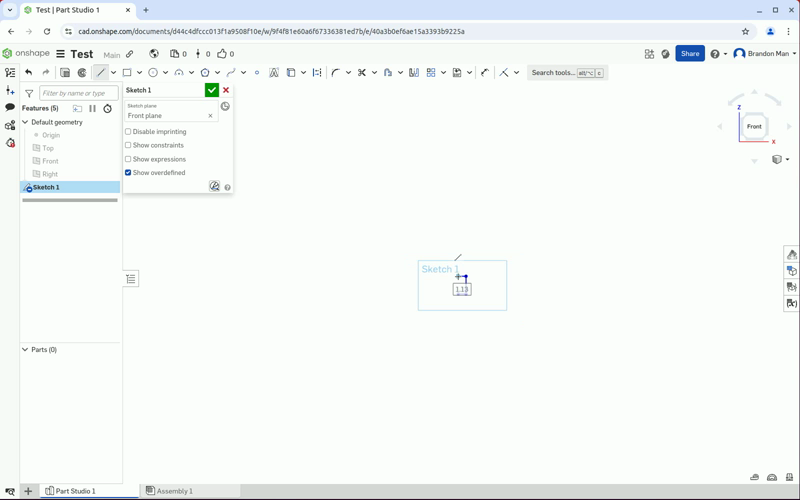
scroll(-6)
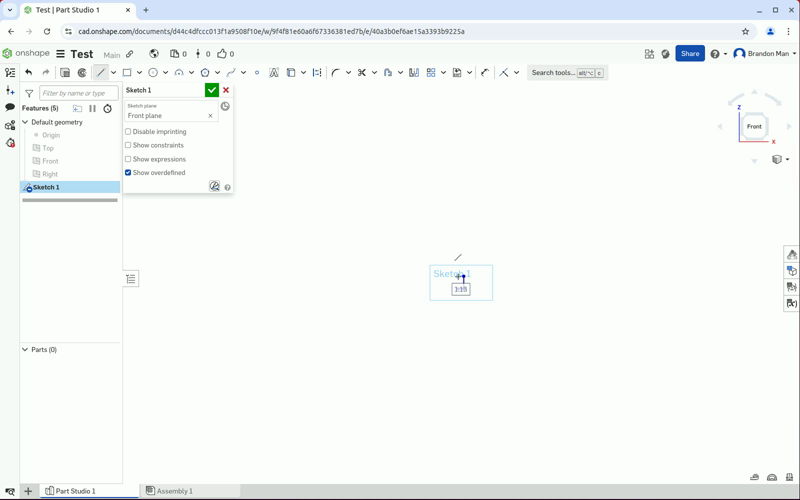
key_up(shift)
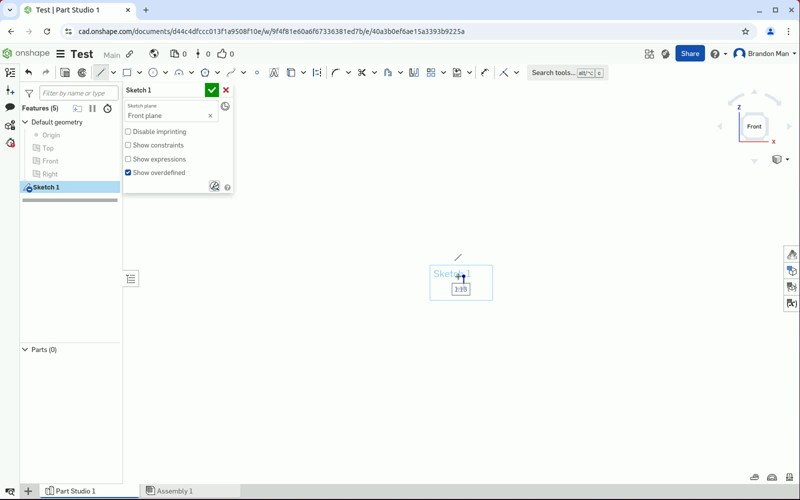
mouse_move(488, 276)
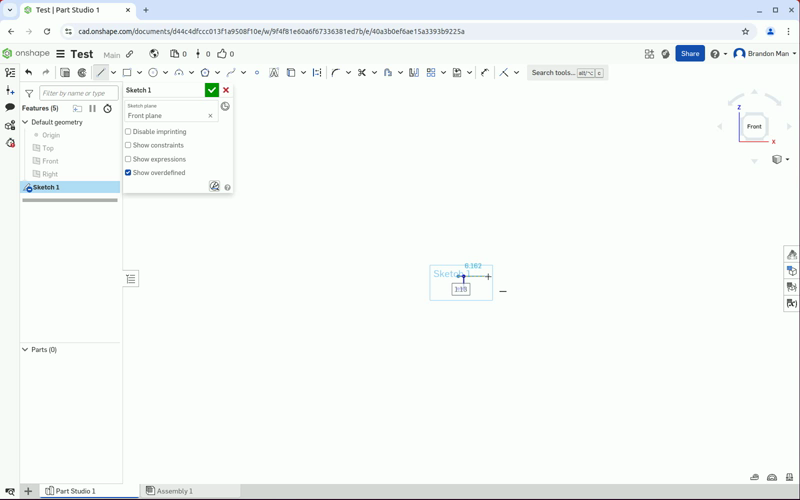
key_down(shift)
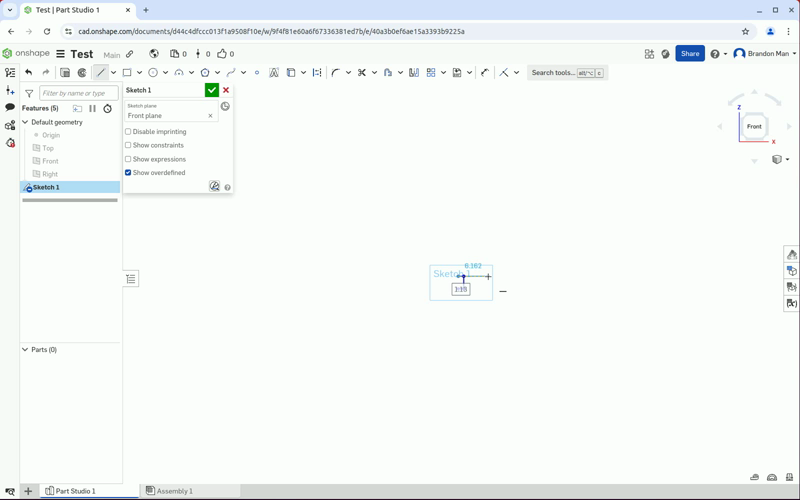
mouse_move(458, 288)
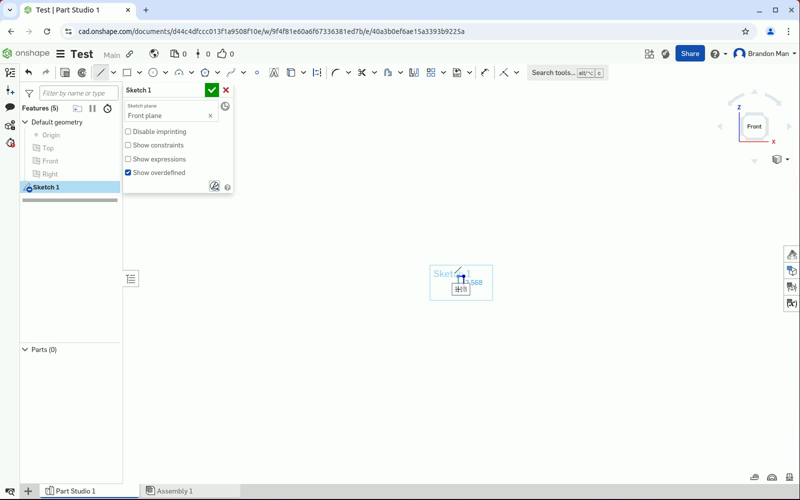
key_up(shift)
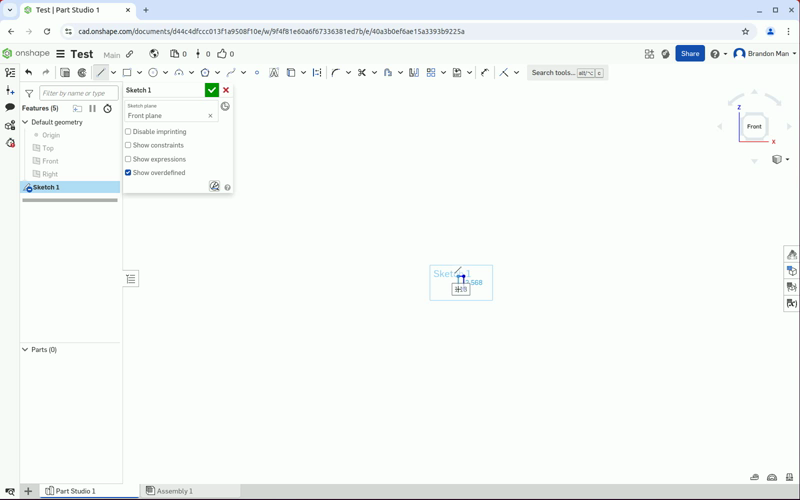
click(458, 288)
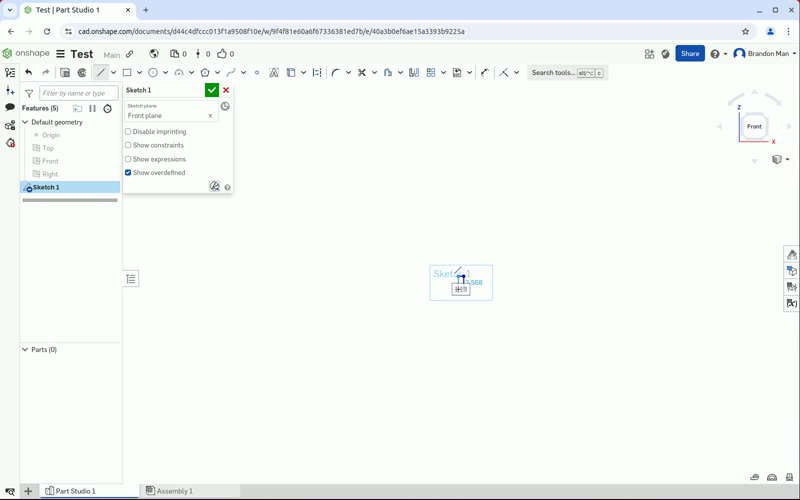
key(esc)
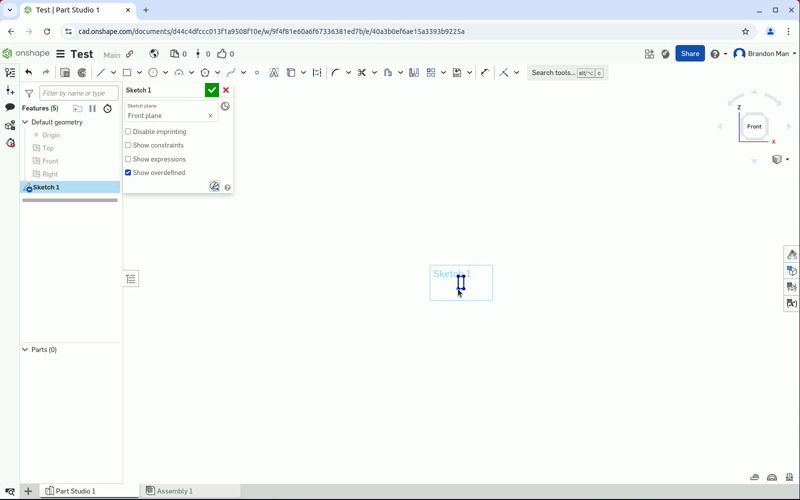
mouse_move(460, 280)
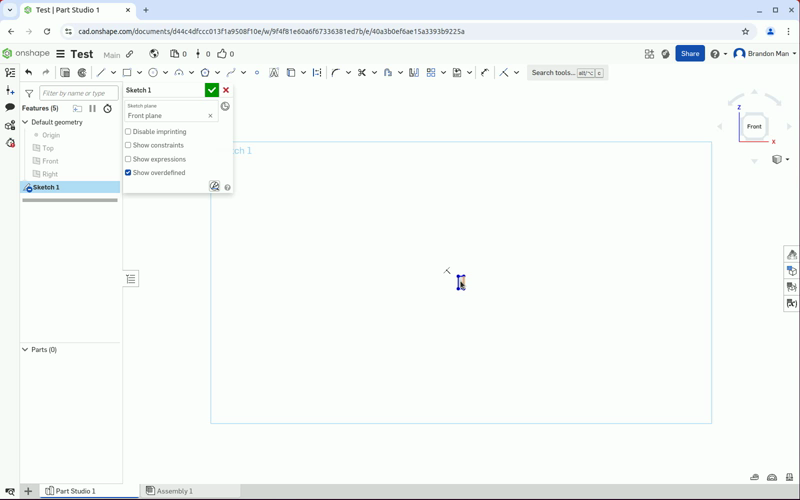
scroll(6)
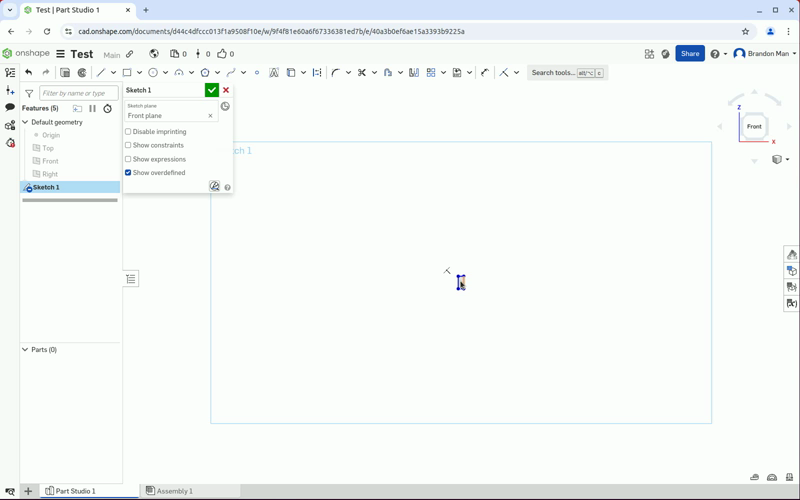
scroll(6)
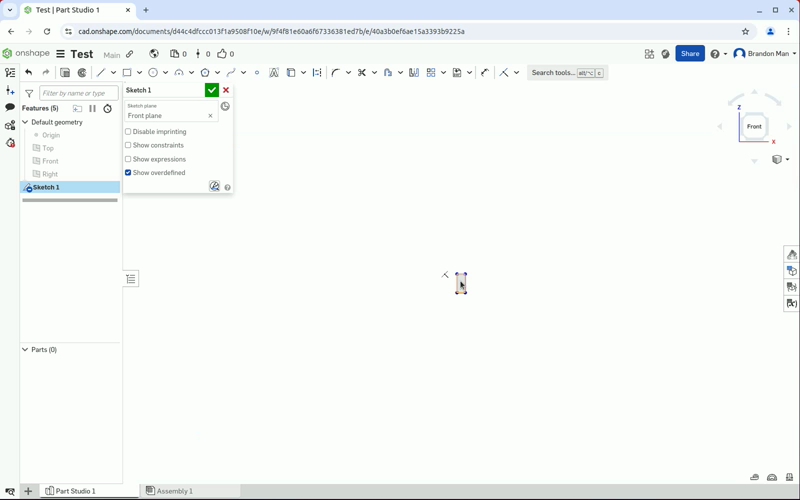
scroll(6)
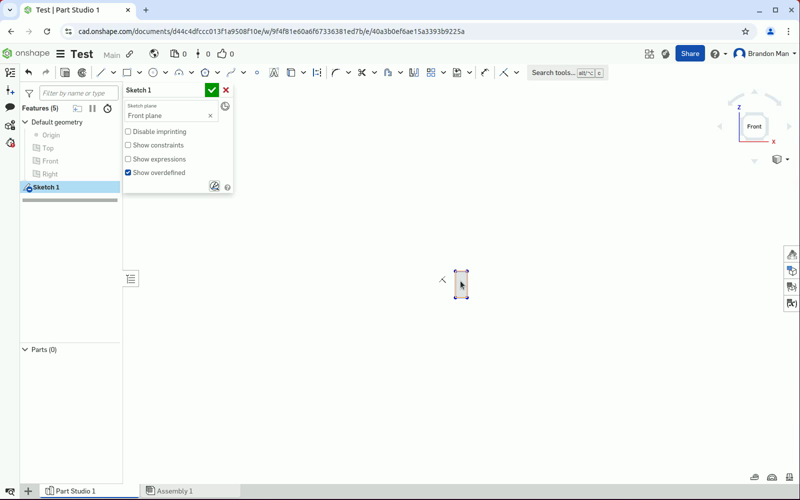
scroll(6)
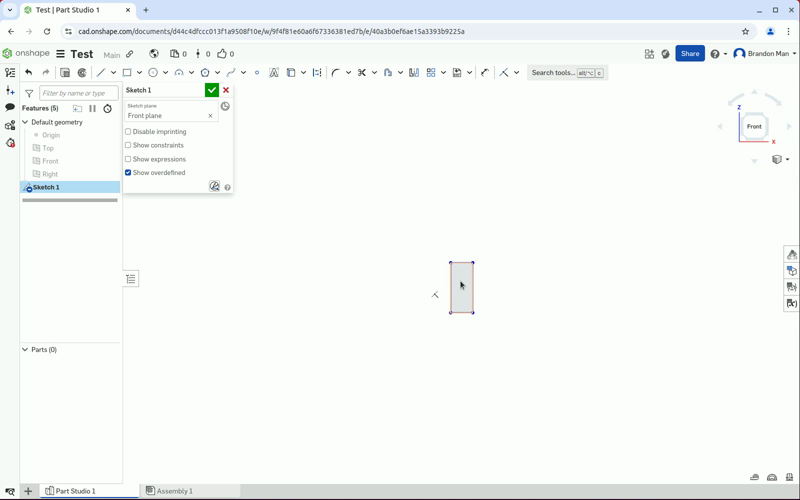
scroll(6)
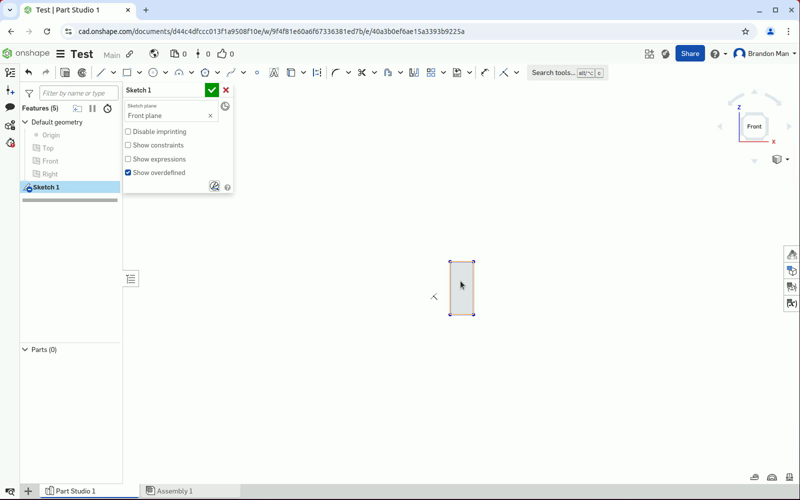
scroll(6)
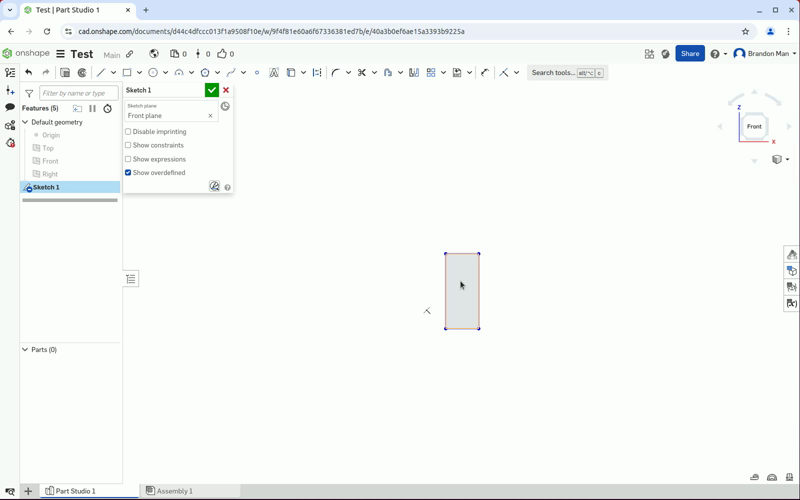
scroll(6)
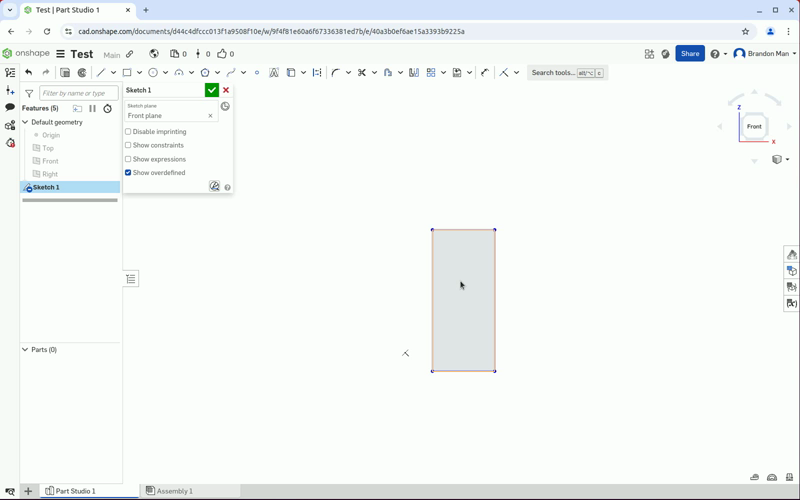
click(460, 280)
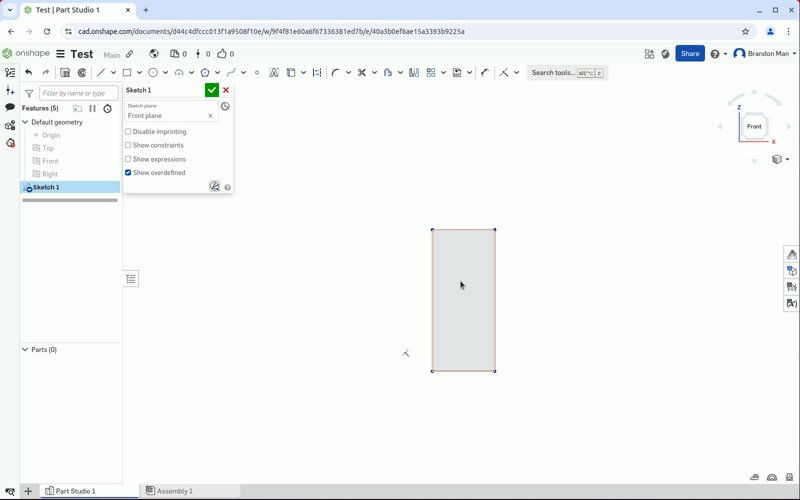
scroll(-6)
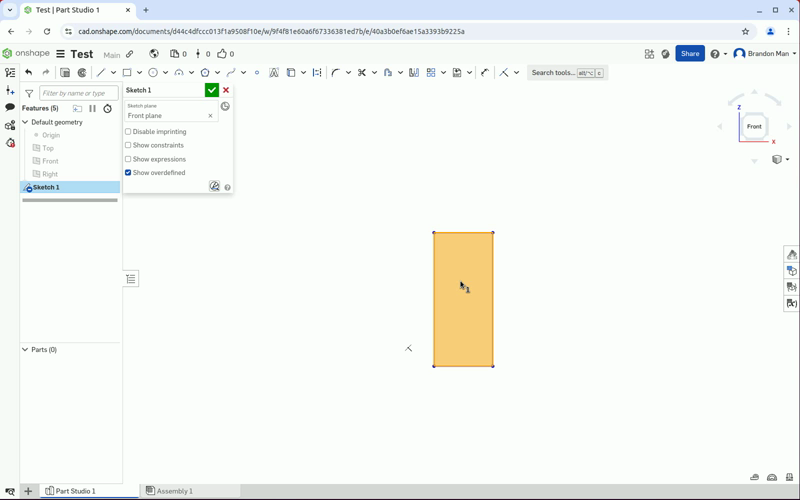
scroll(-6)
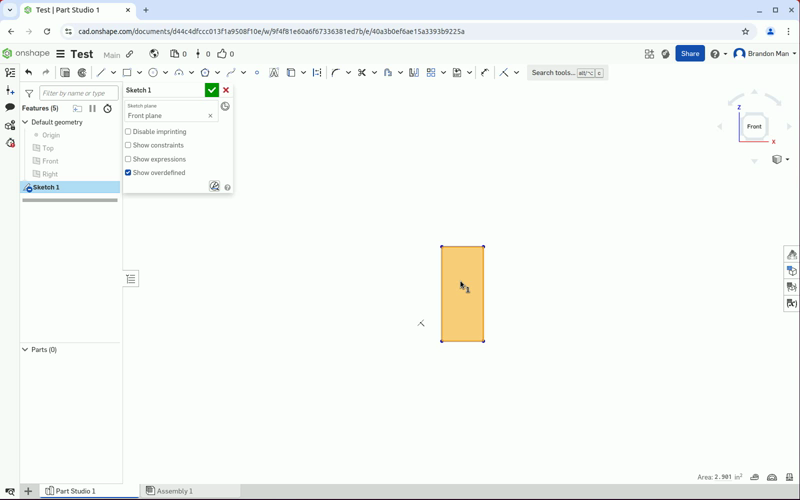
scroll(-6)
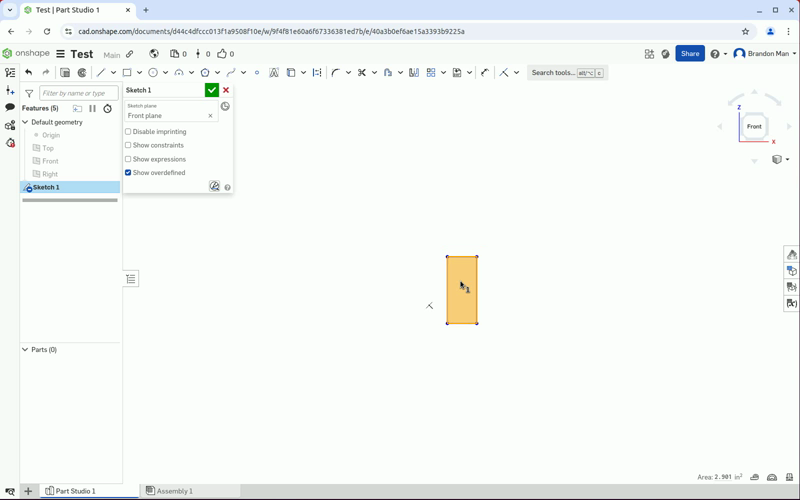
scroll(-6)
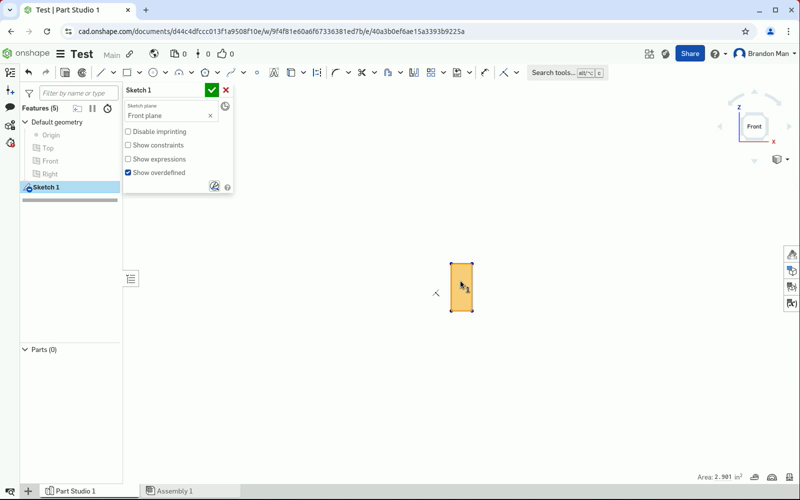
scroll(-6)
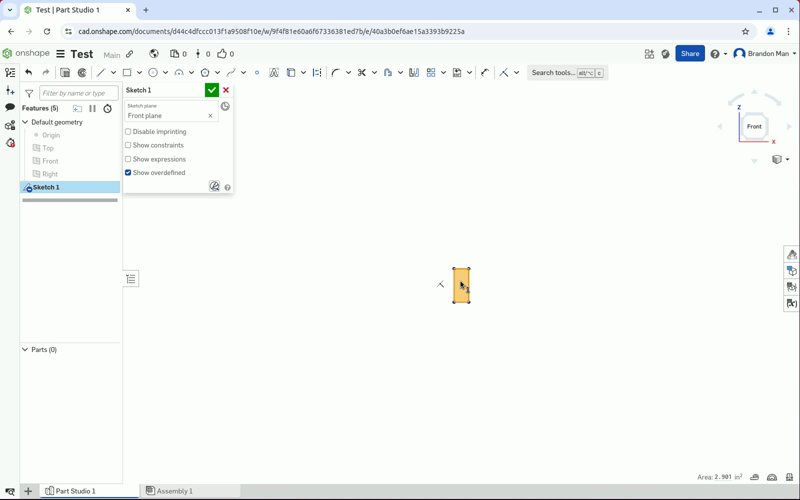
scroll(-6)
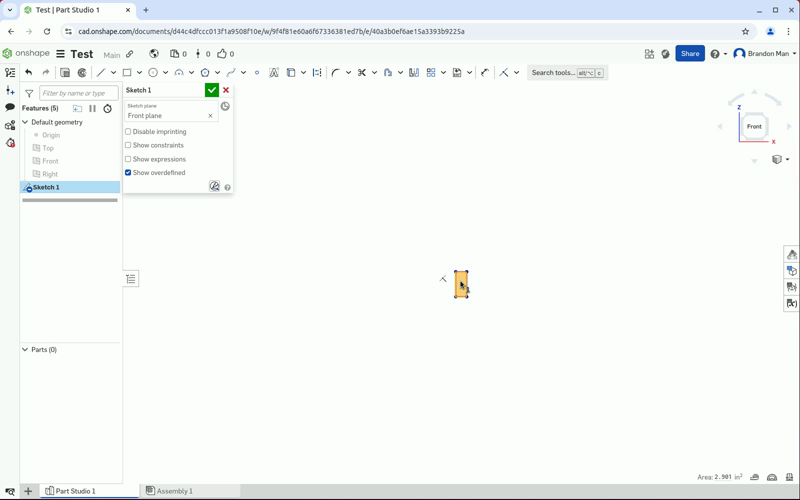
scroll(-6)
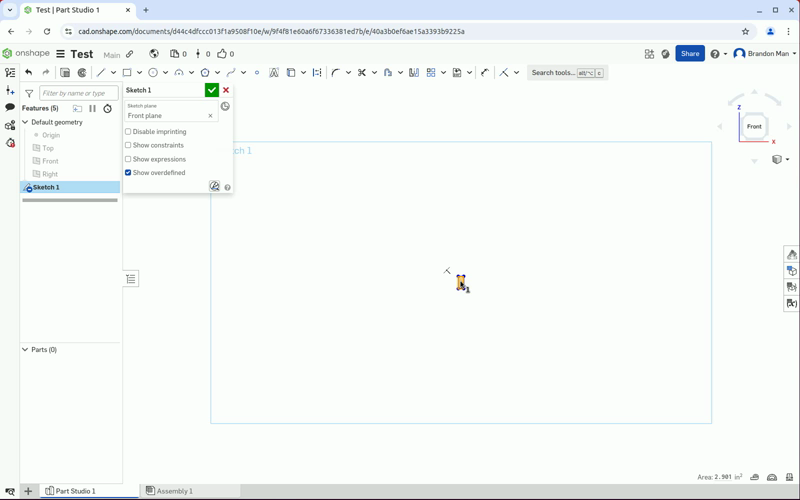
mouse_move(73, 352)
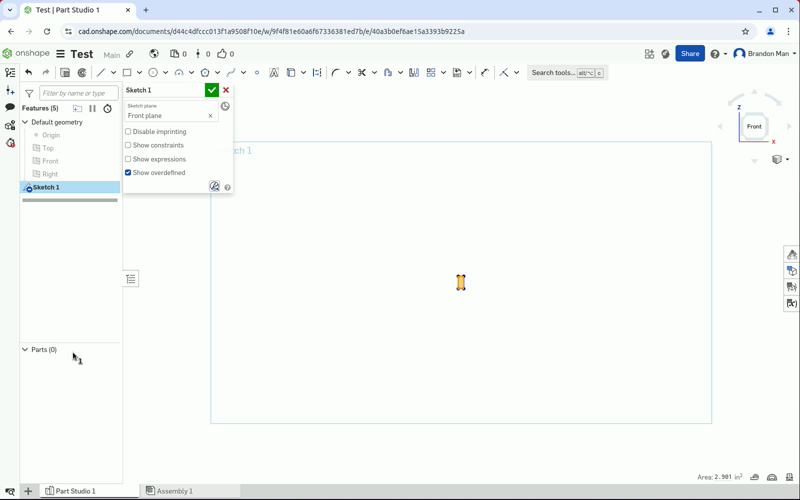
key(shift+y)
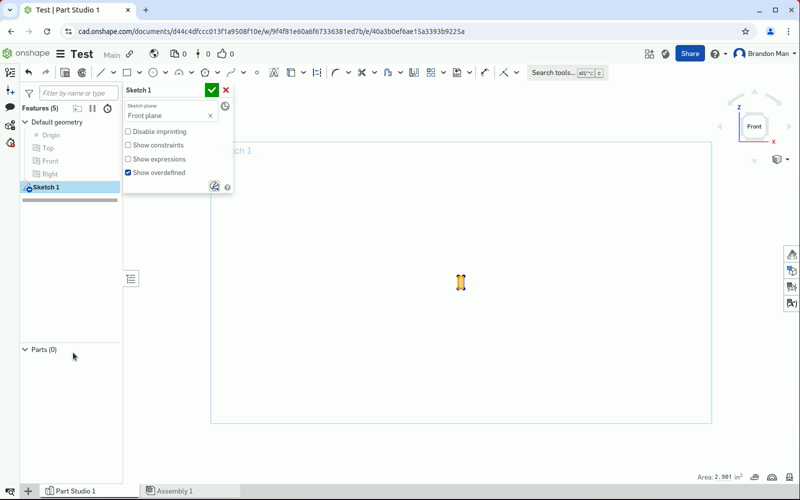
key(shift+e)
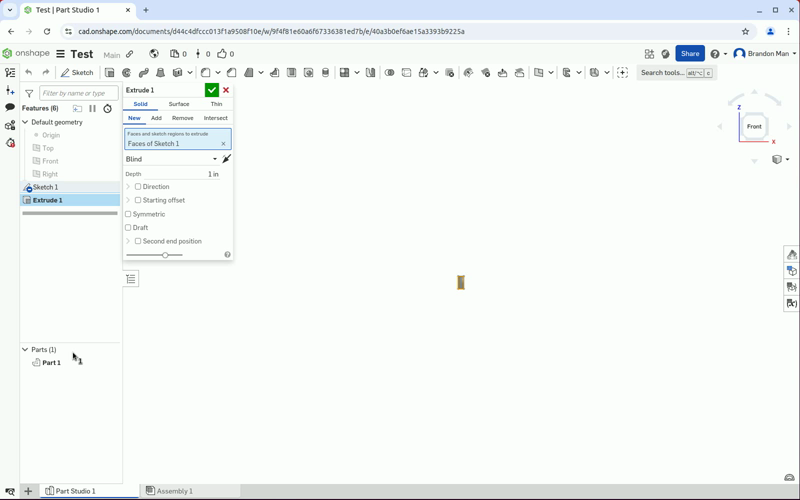
mouse_move(143, 106)
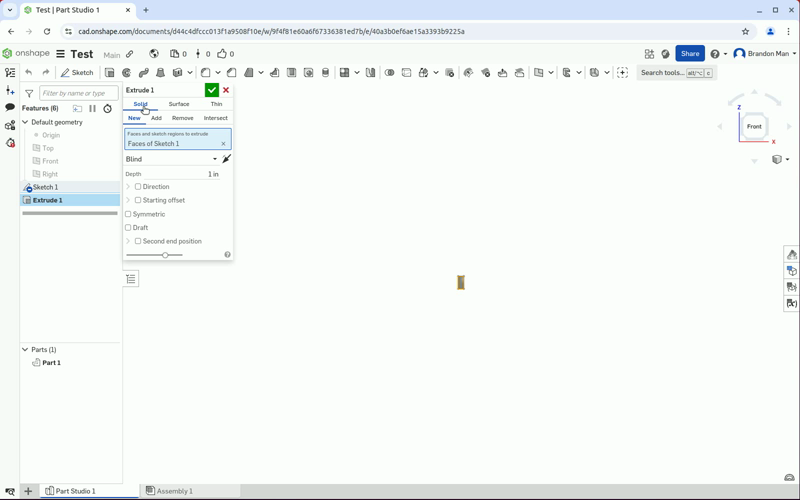
click(143, 106)
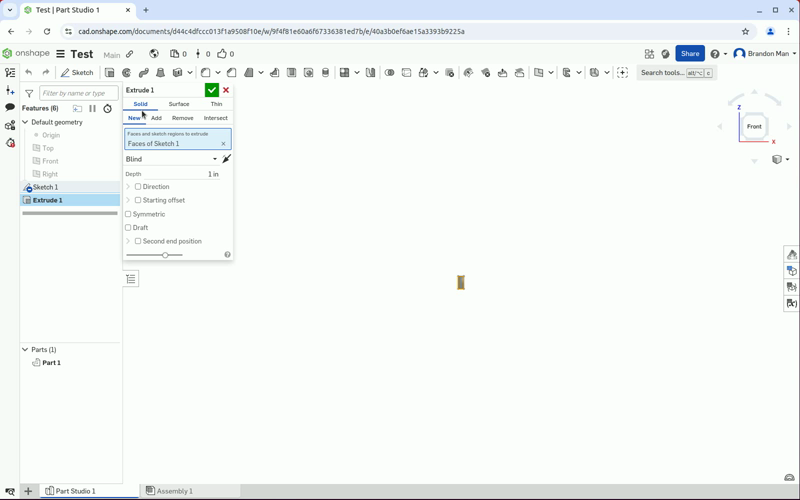
mouse_move(137, 120)
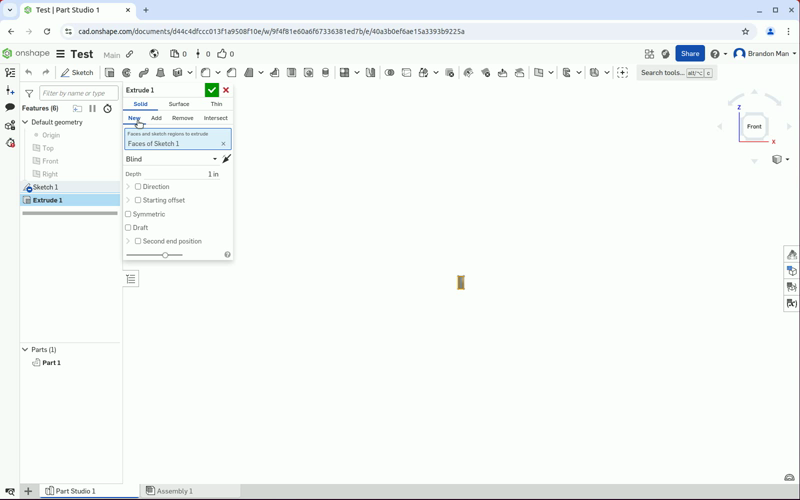
click(137, 120)
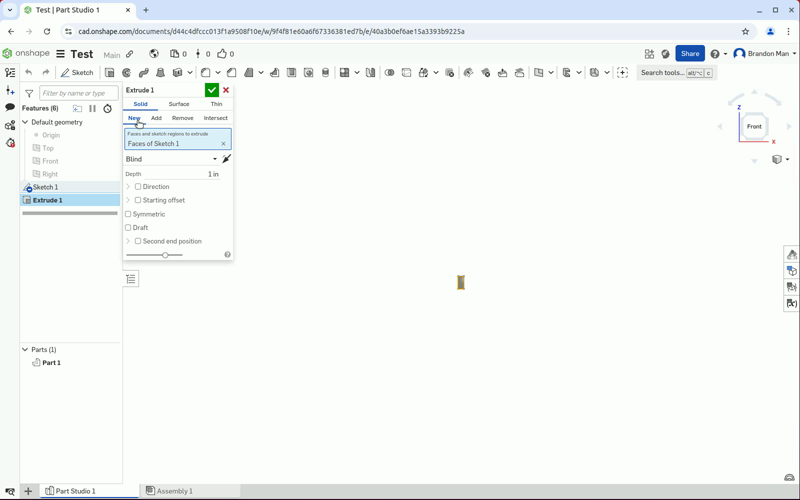
key(tab, 4)
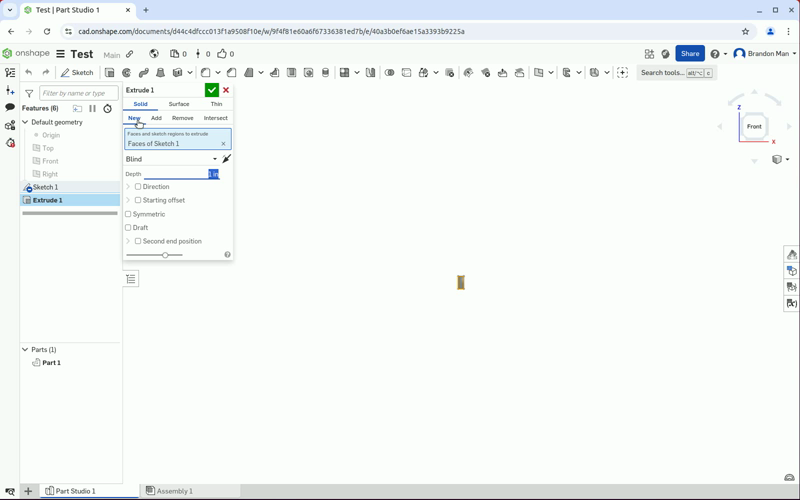
text(23.108)
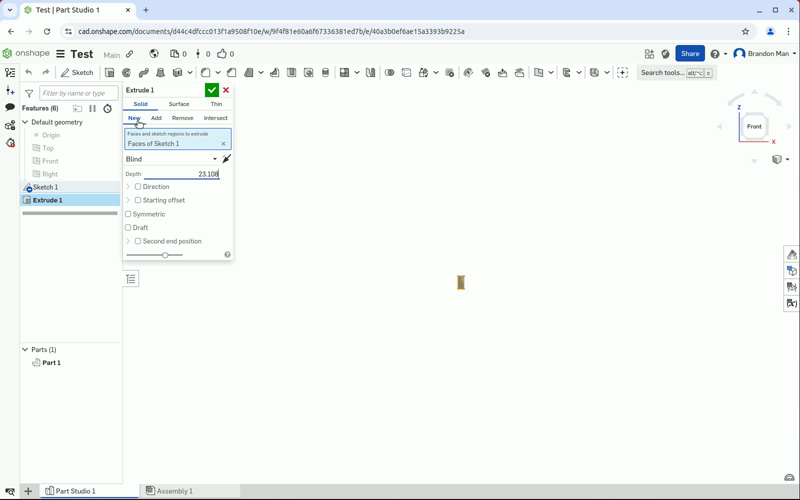
key(enter)
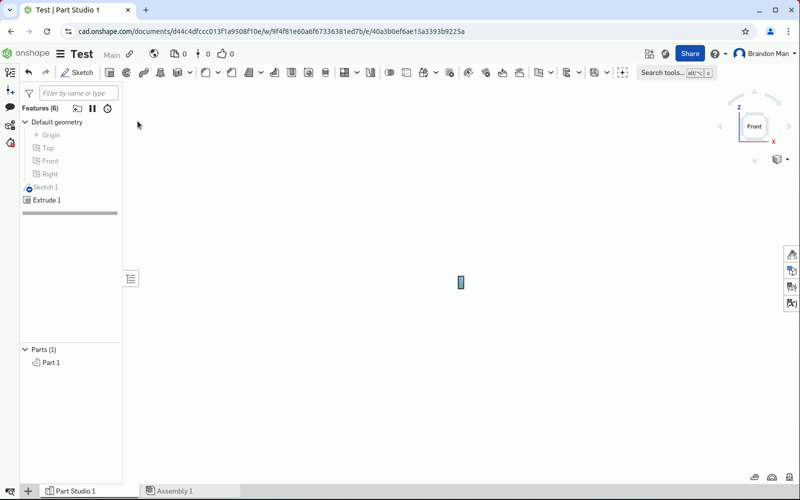
key(shift+h)
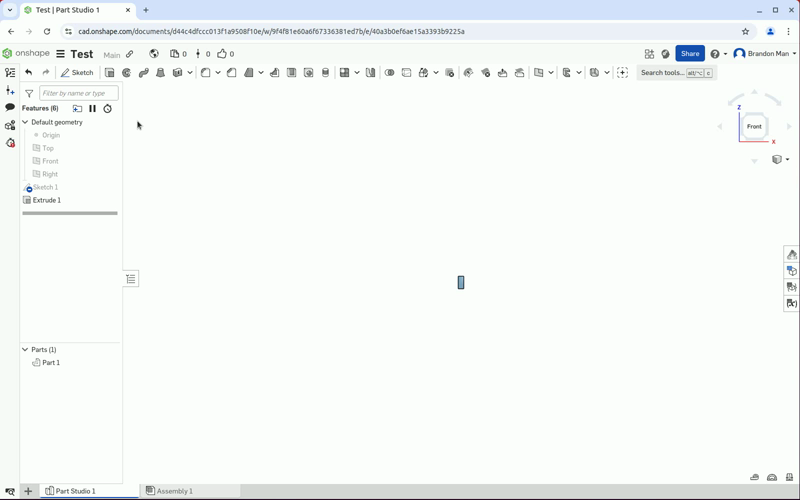
key(shift+h)
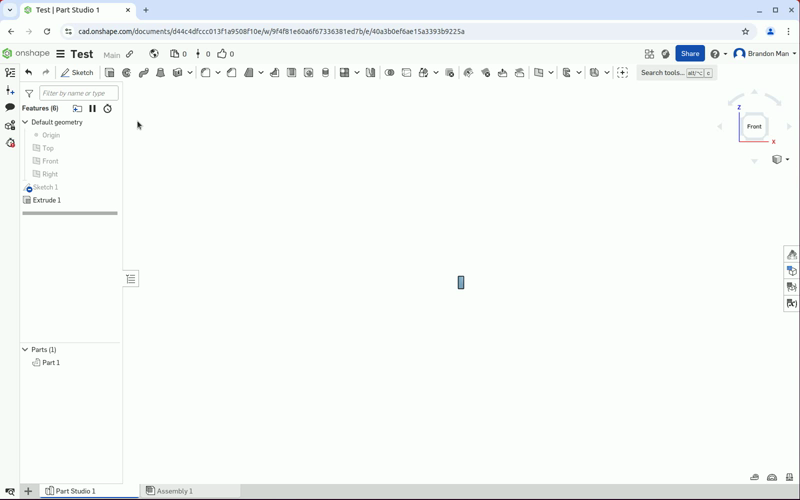
mouse_move(73, 189)
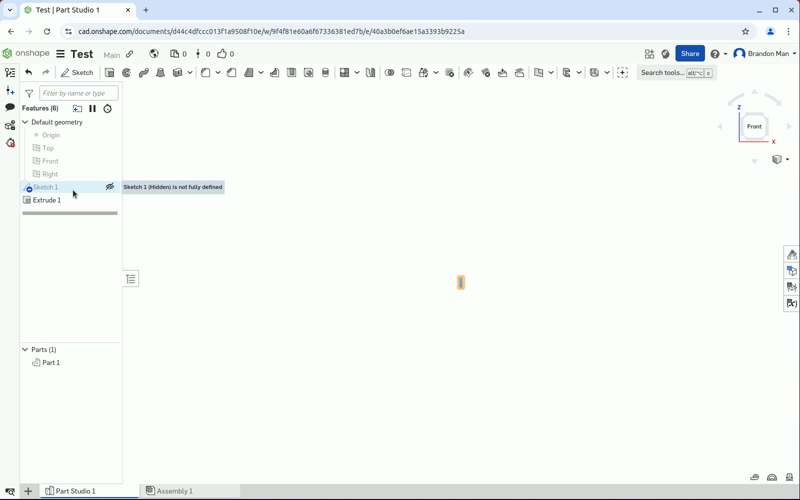
click(73, 189)
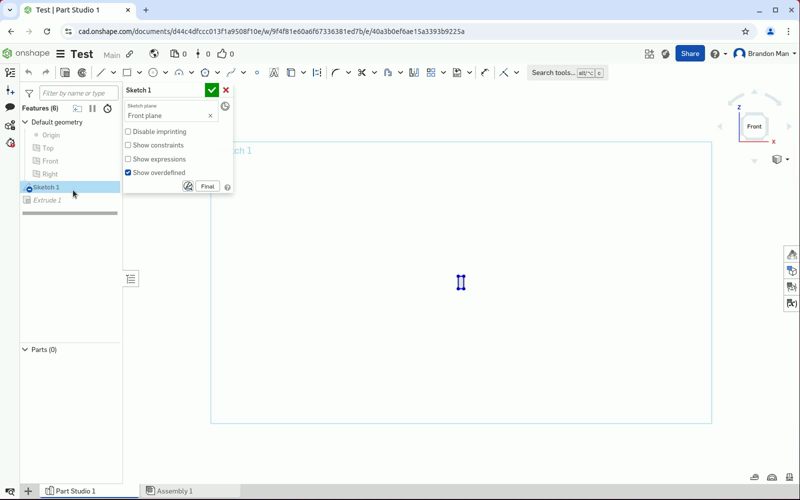
mouse_move(229, 92)
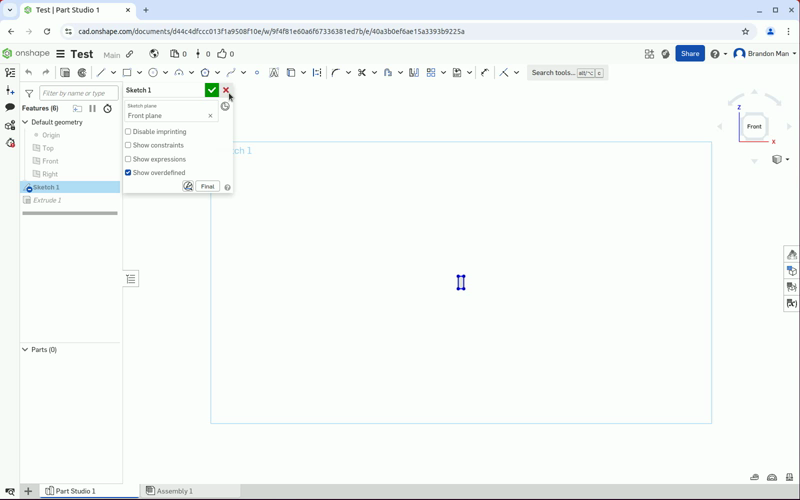
click(229, 92)
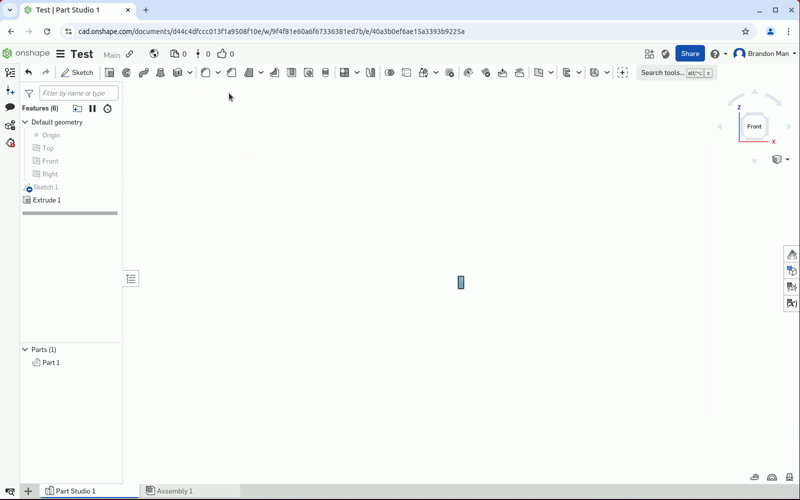
mouse_move(73, 352)
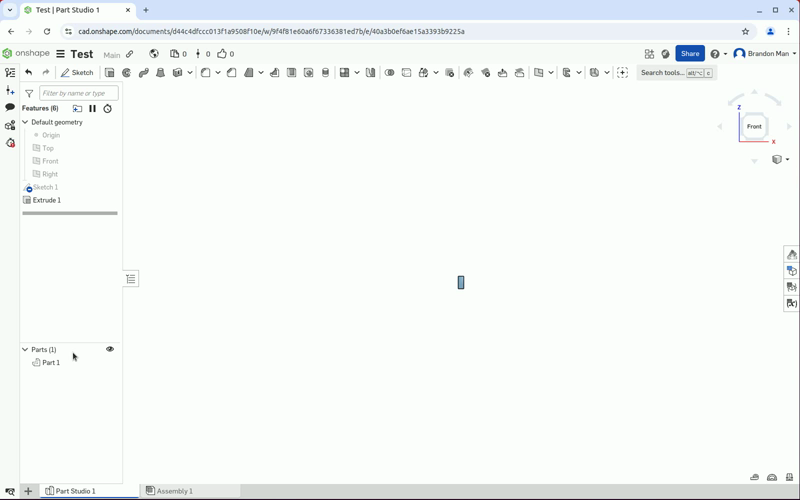
key(y)
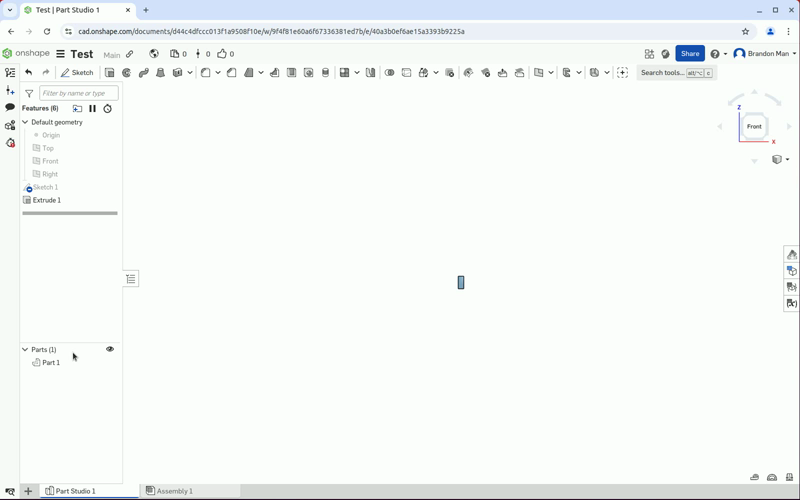
key(shift+p)
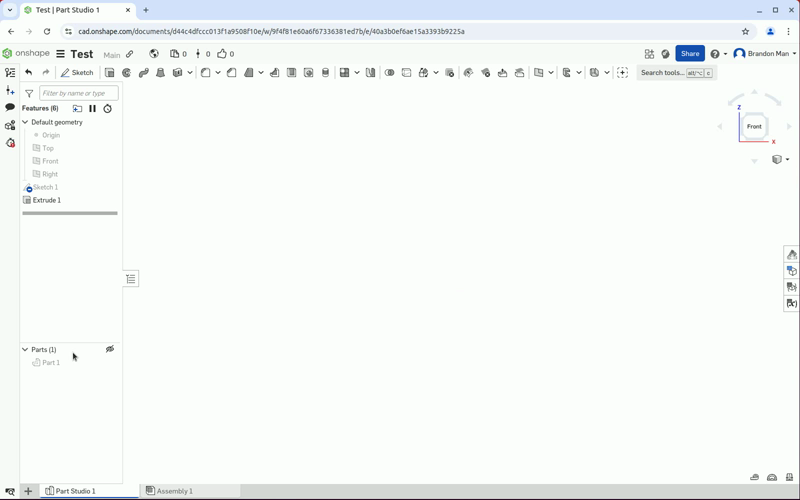
key(space)
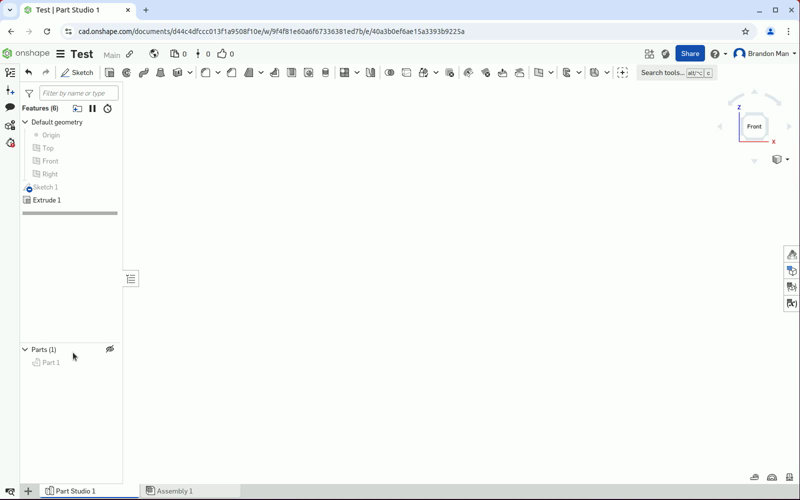
key_down(shift)
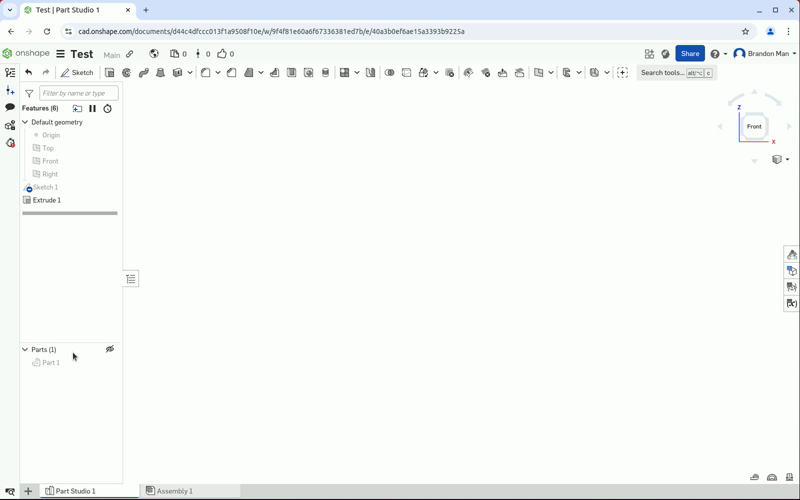
key(left)
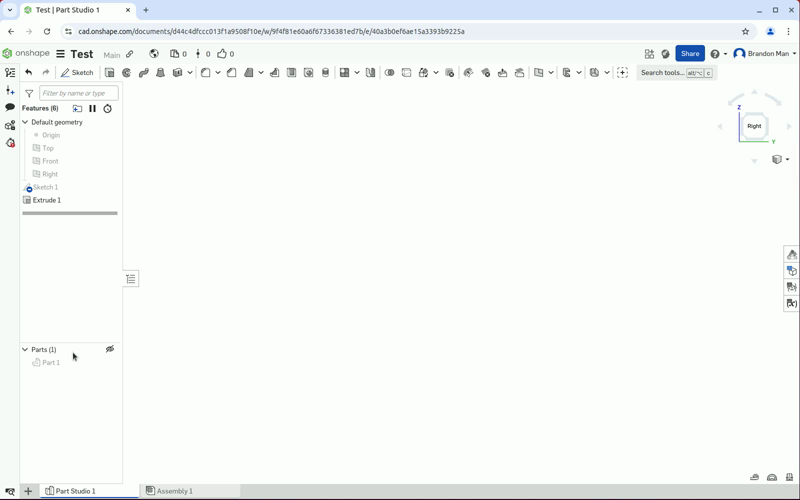
key_up(shift)
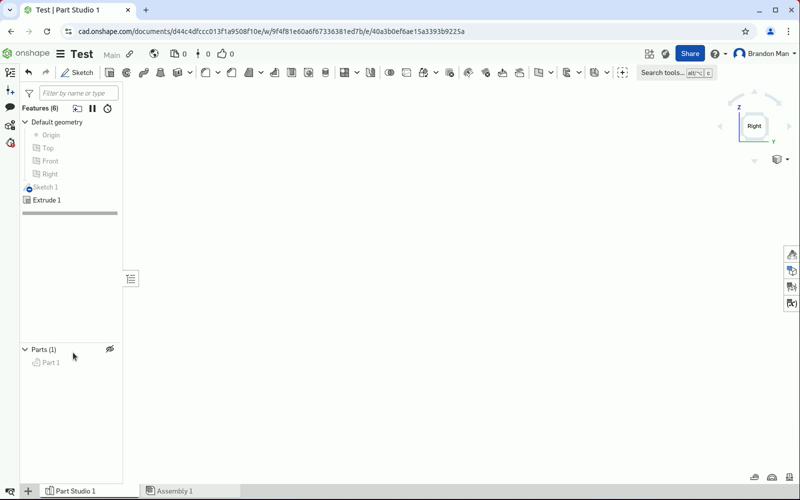
mouse_move(73, 352)
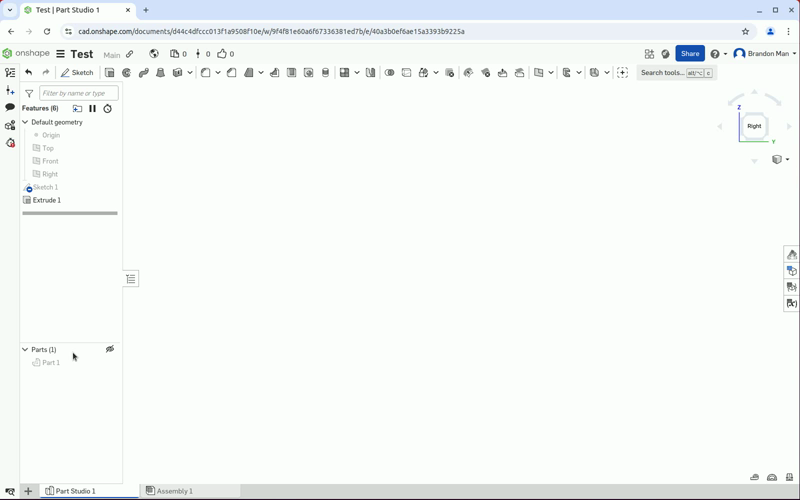
key(shift+y)
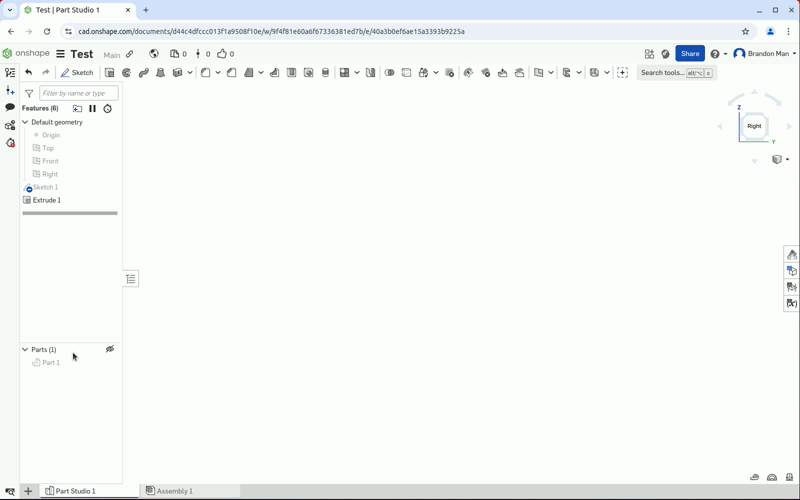
key(shift+s)
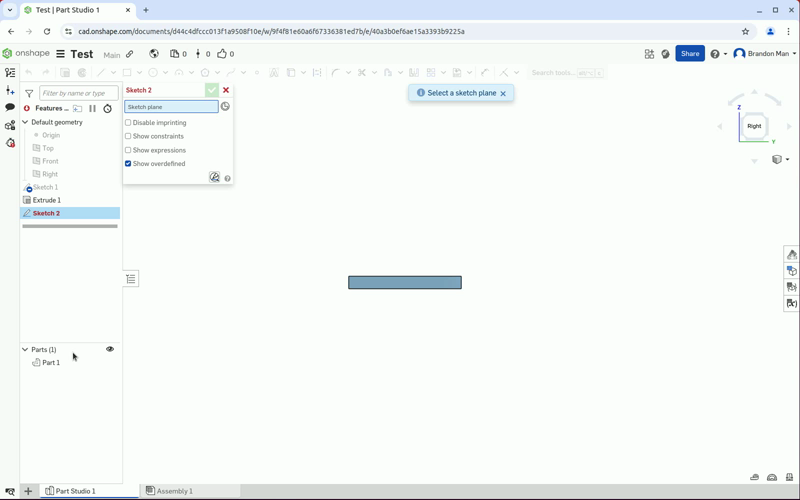
mouse_move(73, 176)
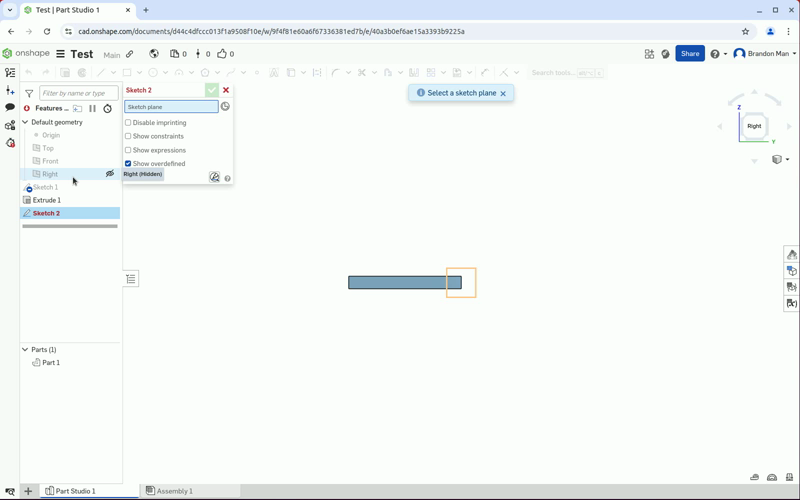
click(73, 176)
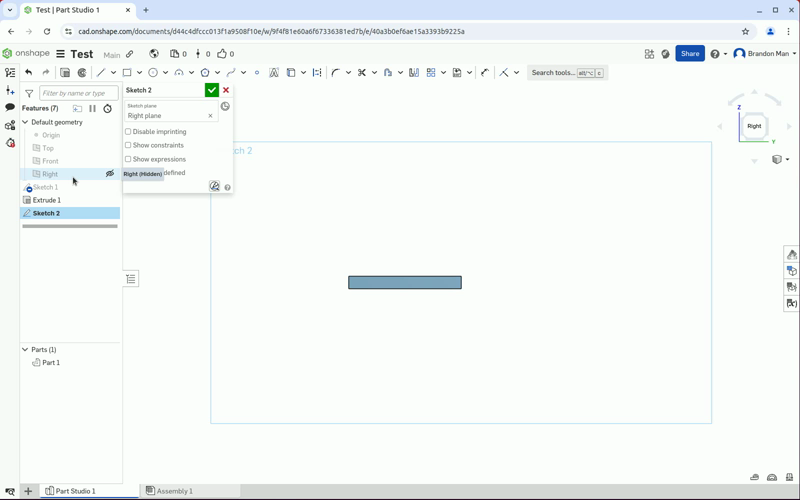
mouse_move(73, 352)
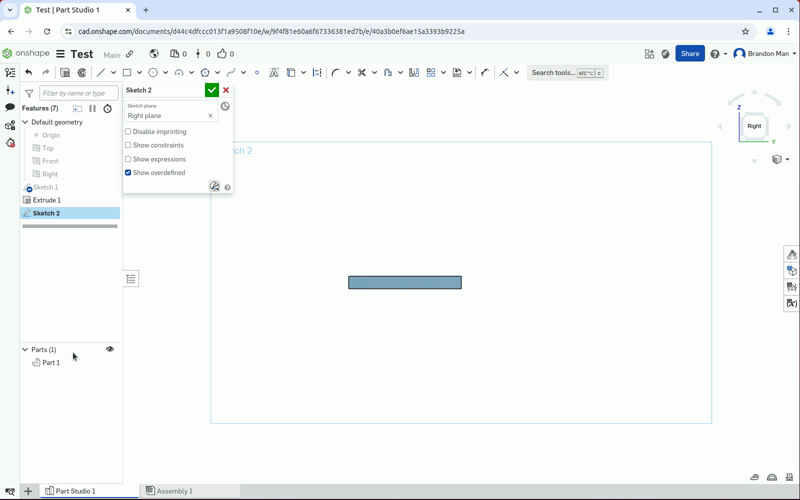
key(y)
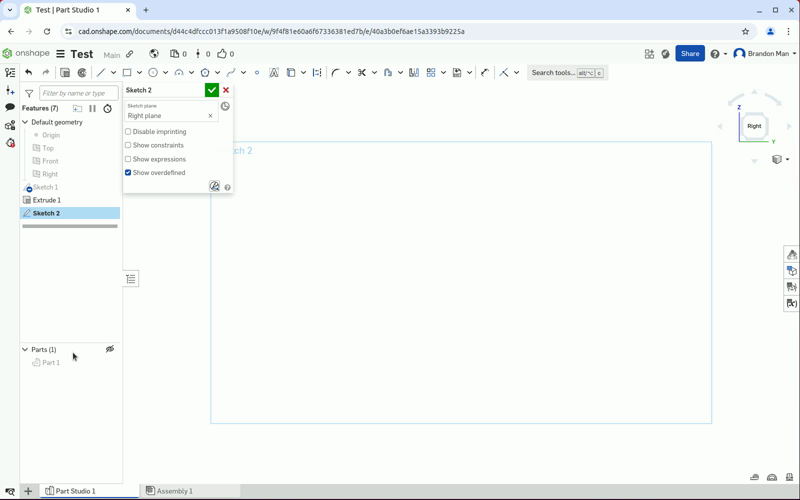
key(l)
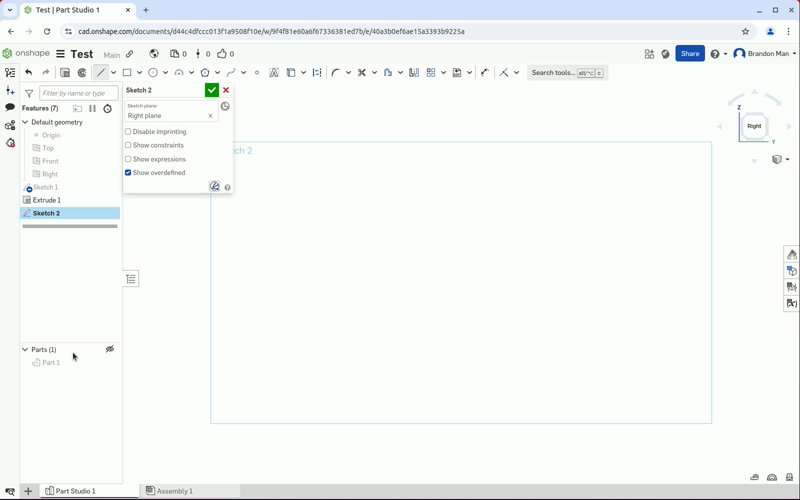
key_down(shift)
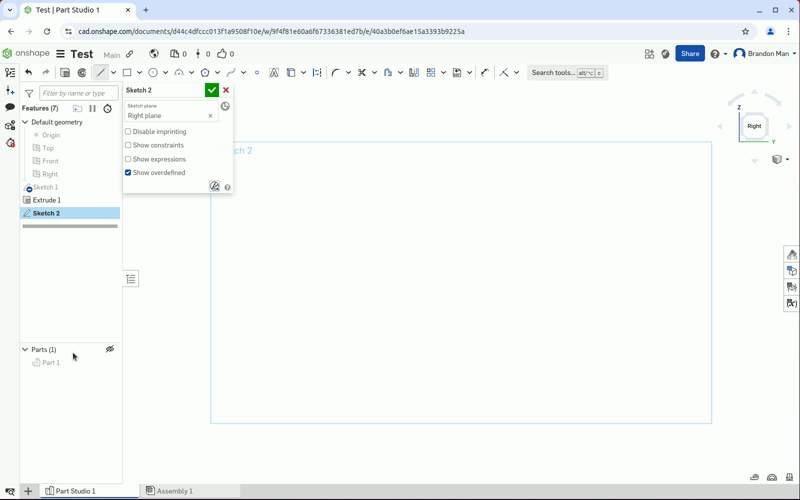
mouse_move(348, 288)
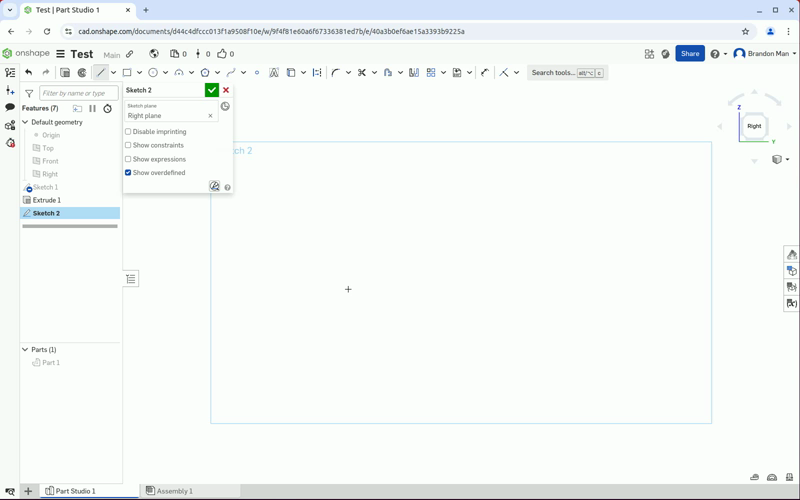
click(348, 288)
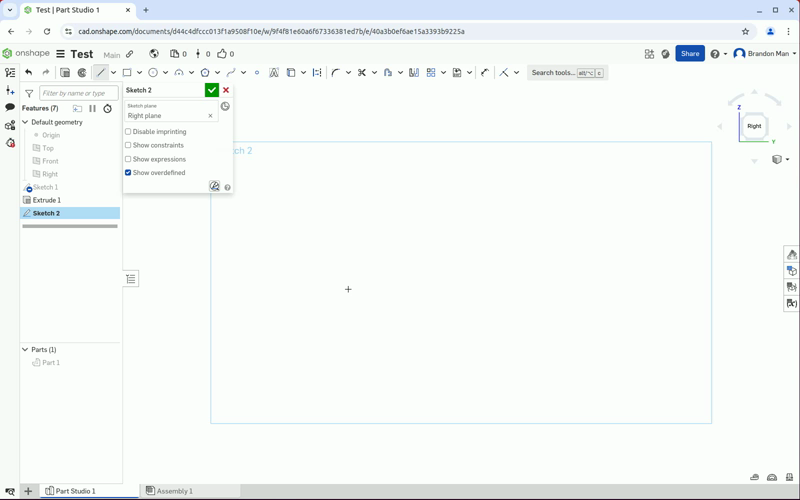
key_up(shift)
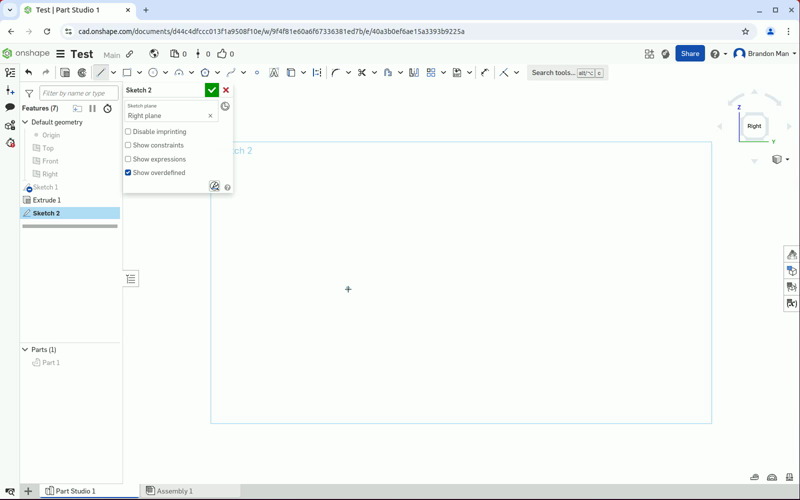
key_down(shift)
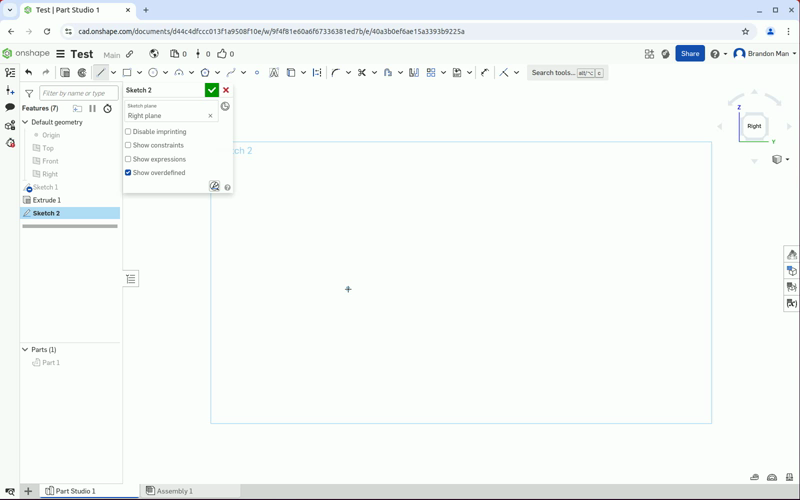
mouse_move(378, 288)
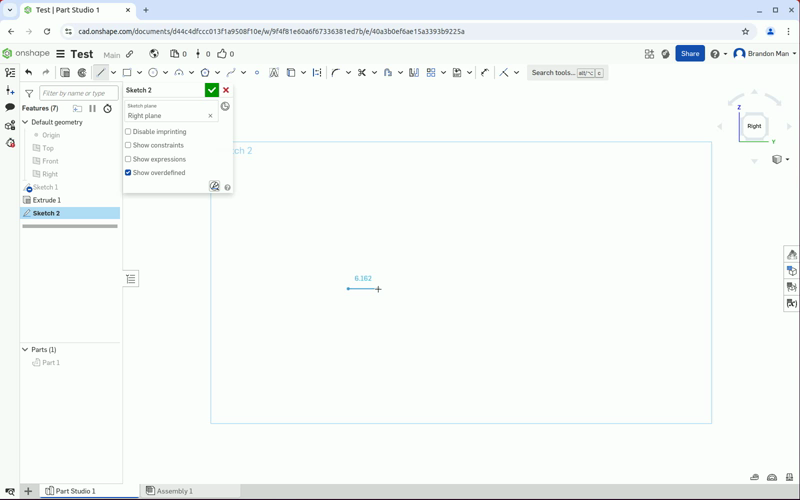
mouse_move(351, 276)
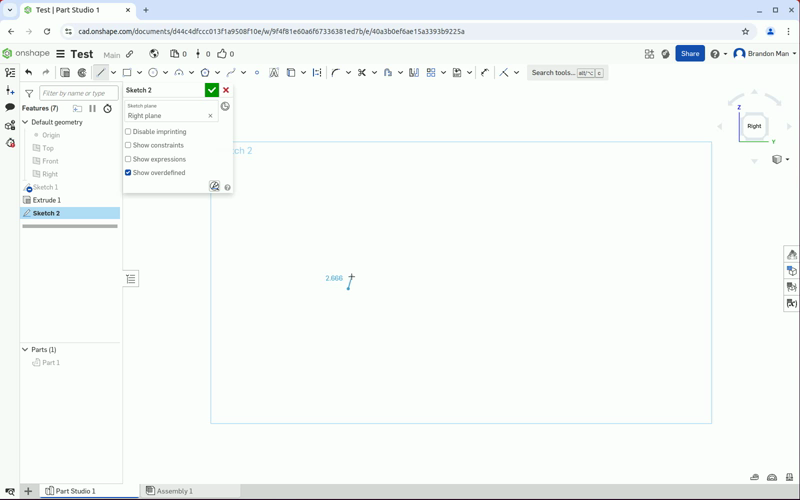
click(351, 276)
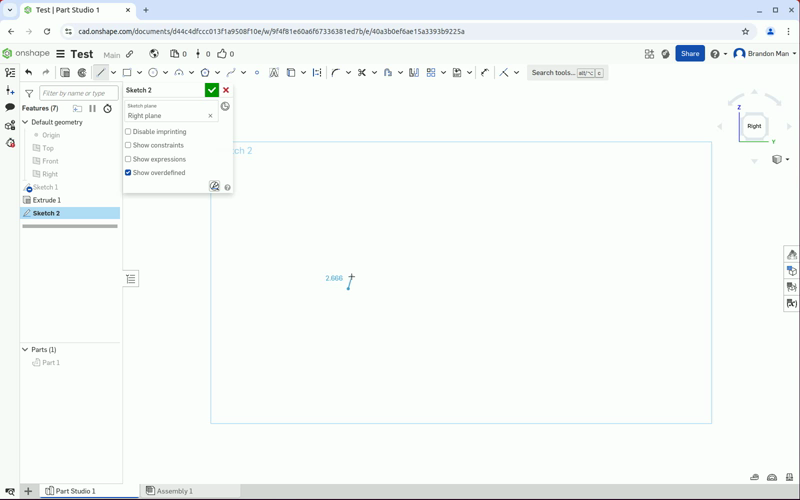
key_up(shift)
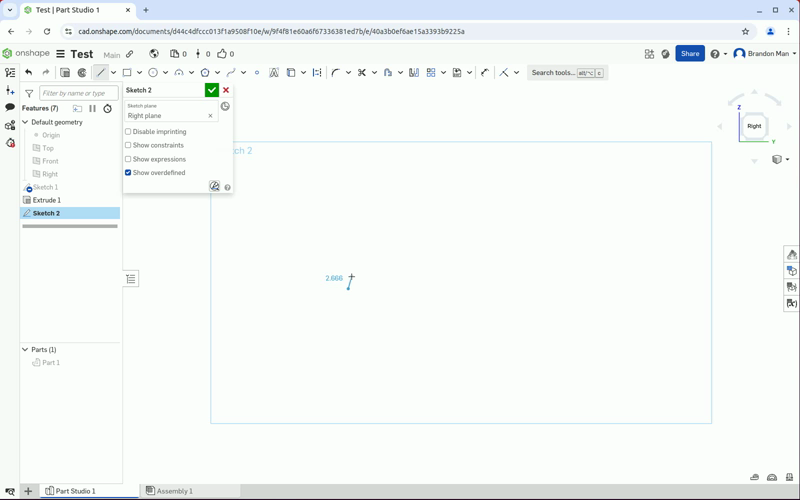
key_down(shift)
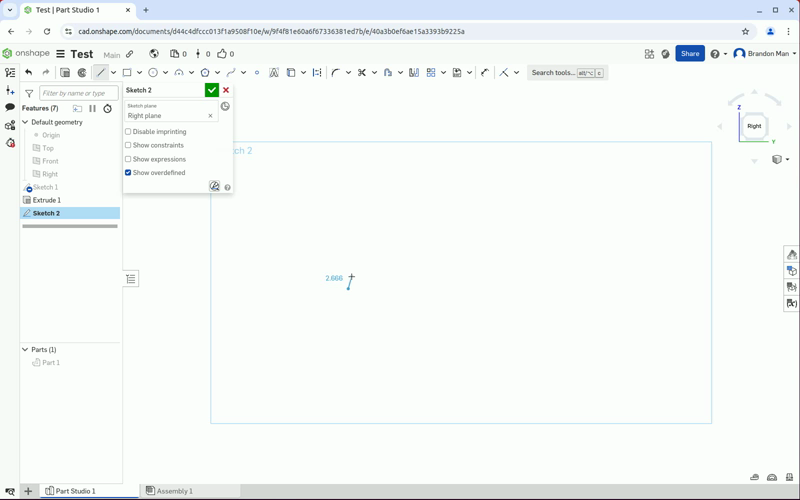
mouse_move(381, 276)
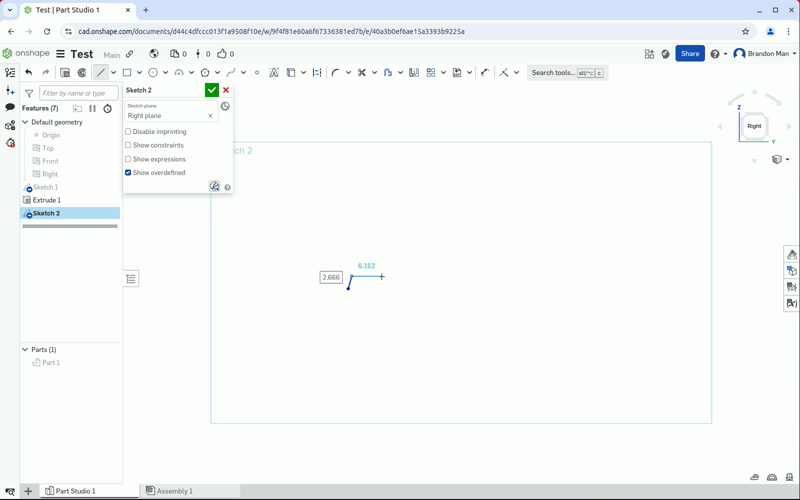
mouse_move(348, 276)
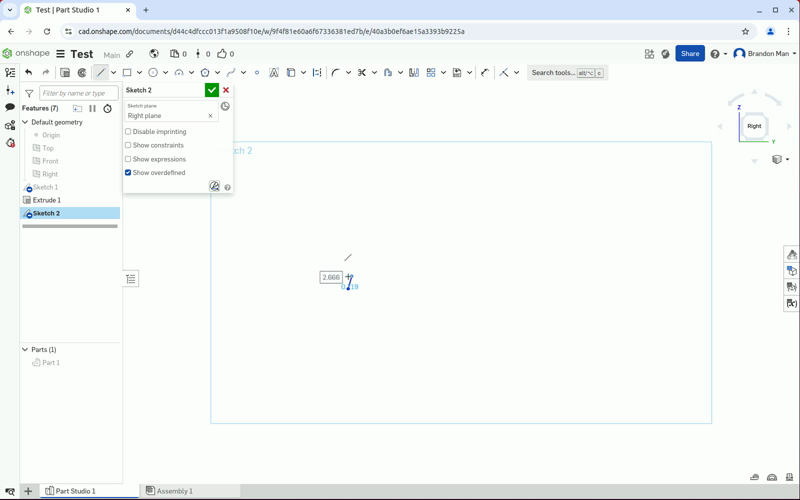
scroll(6)
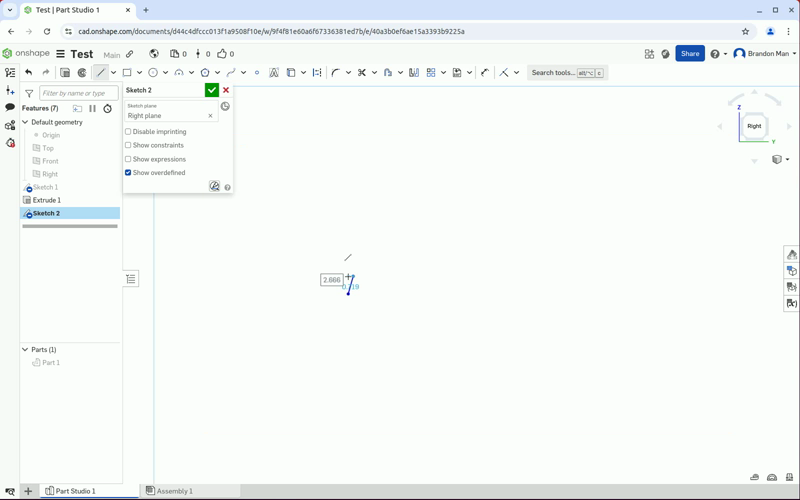
scroll(6)
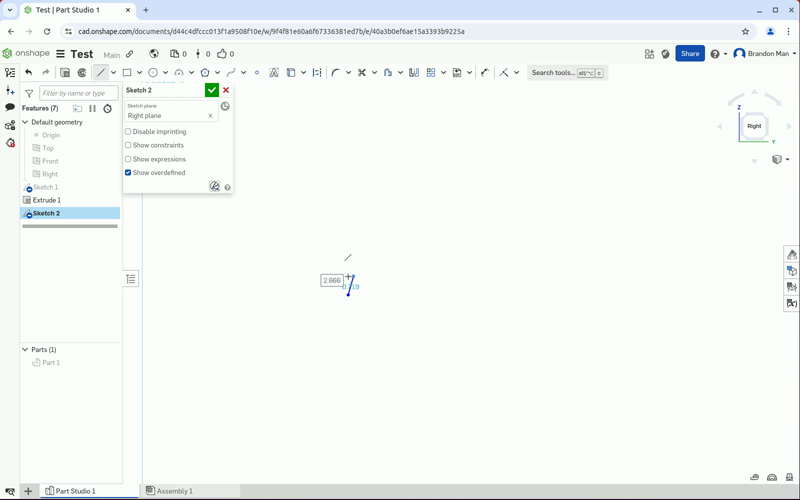
scroll(6)
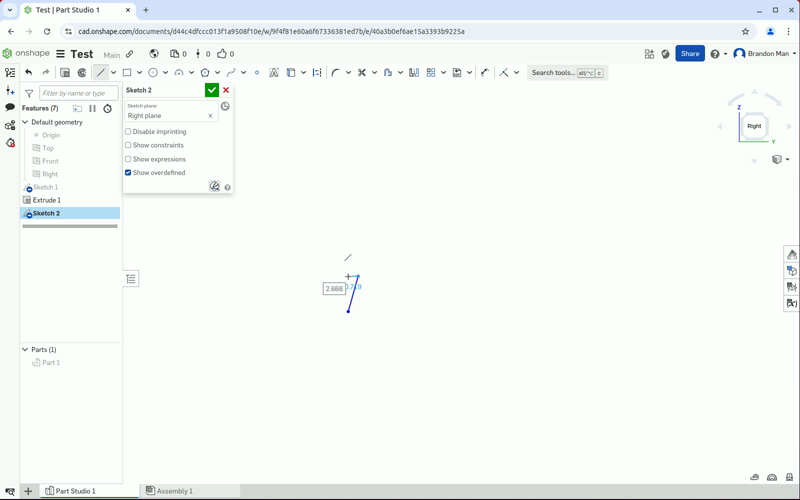
scroll(6)
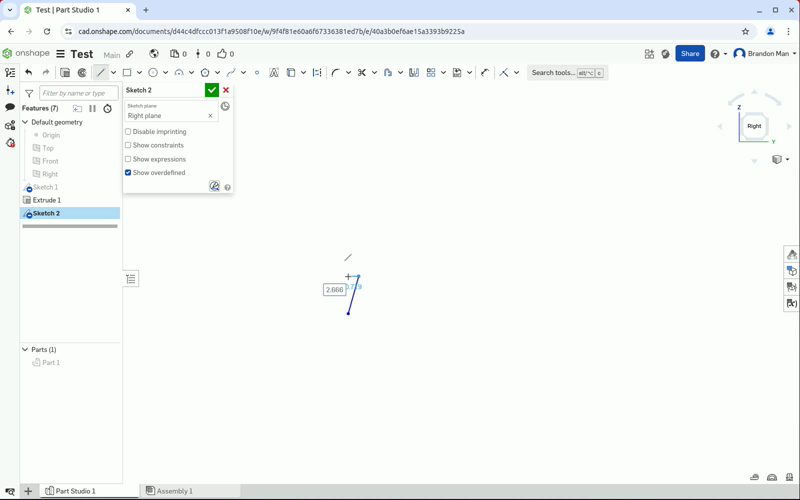
scroll(6)
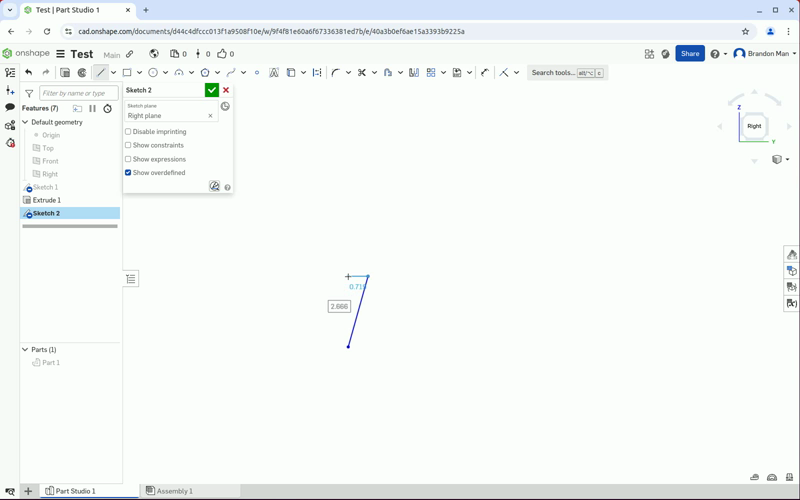
scroll(6)
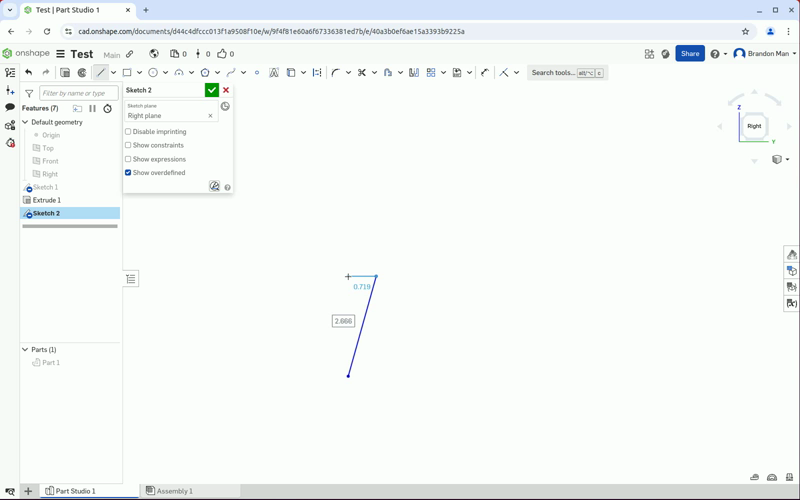
scroll(6)
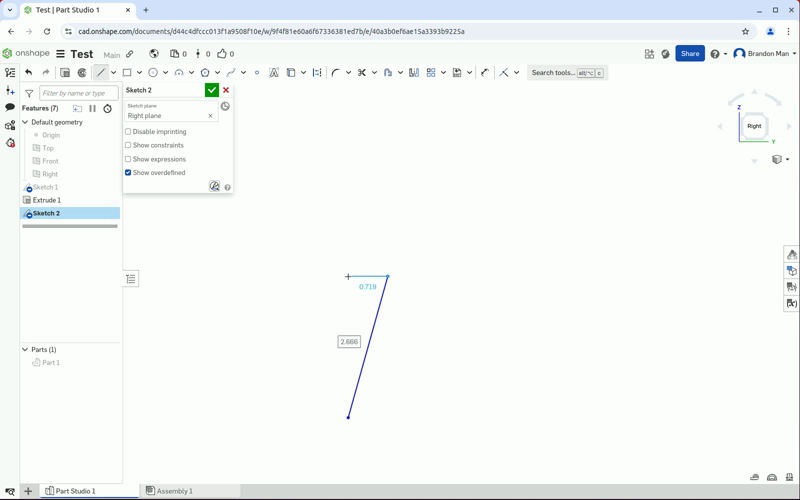
click(348, 276)
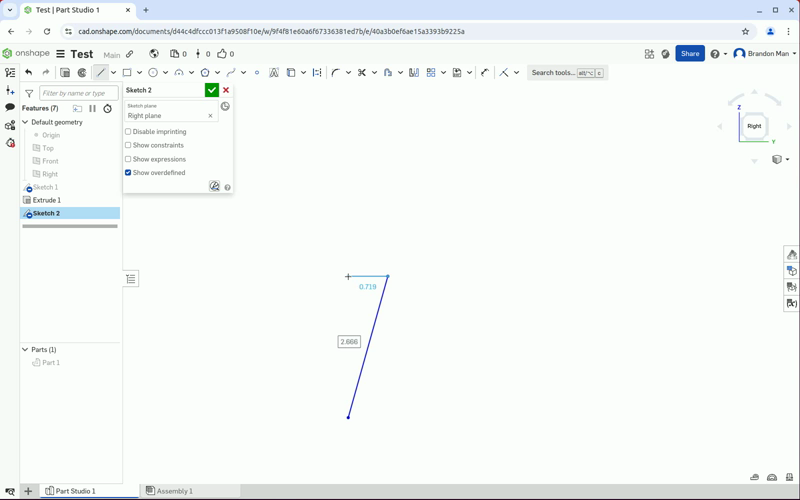
scroll(-6)
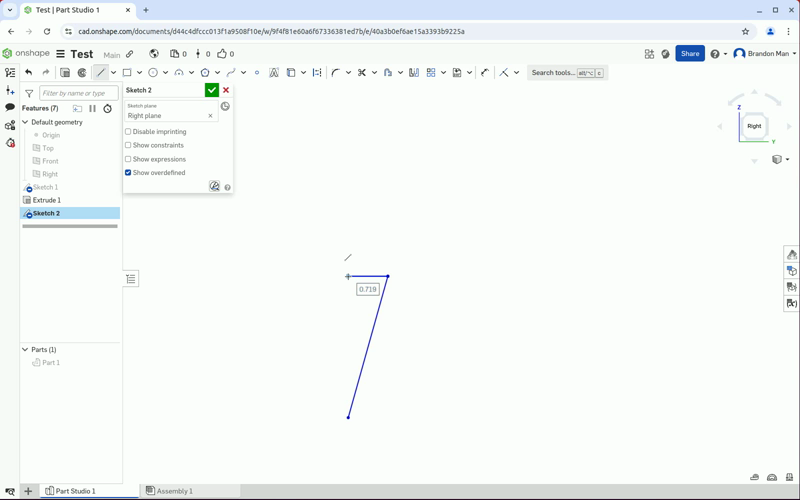
scroll(-6)
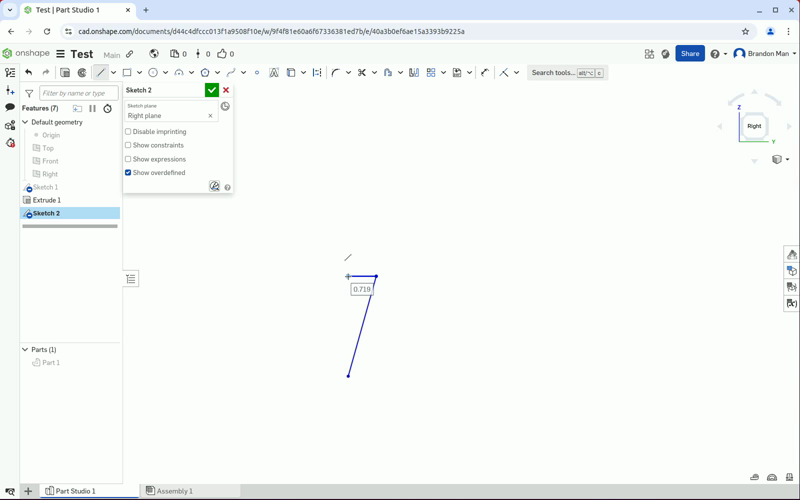
scroll(-6)
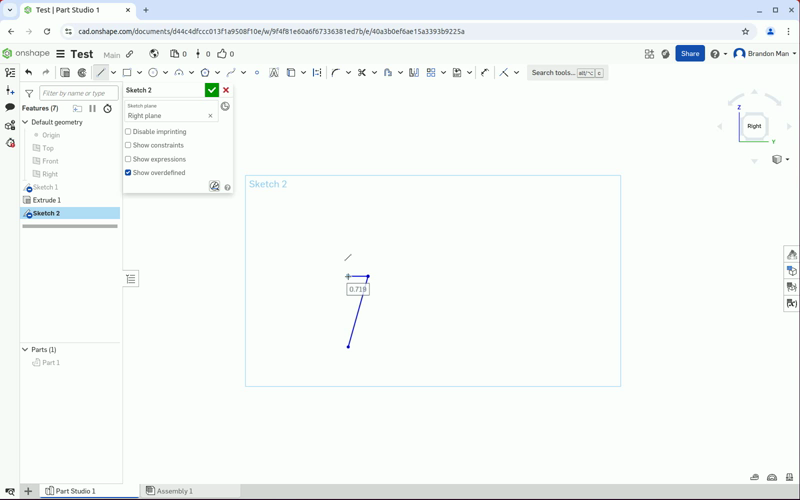
scroll(-6)
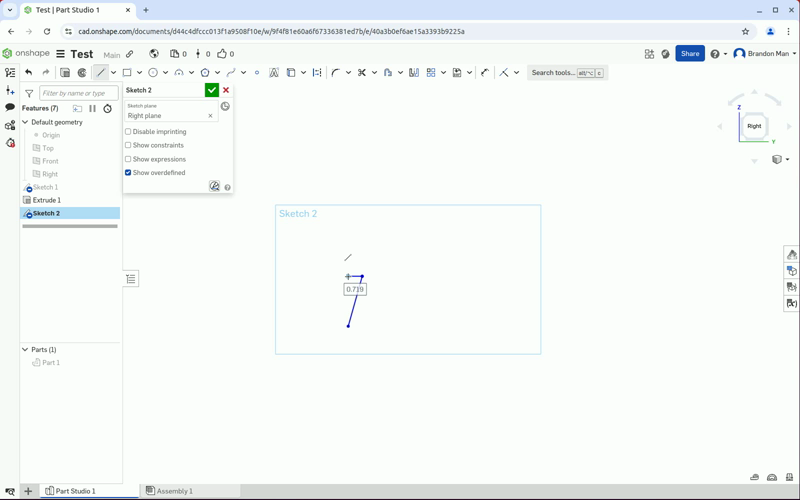
scroll(-6)
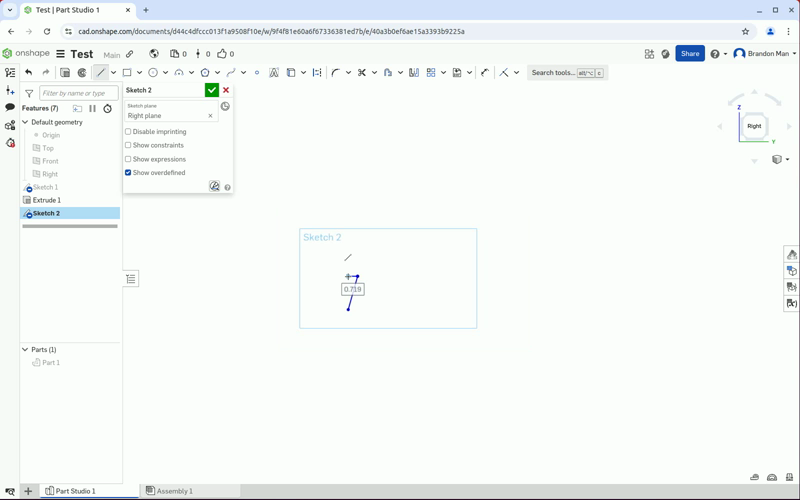
scroll(-6)
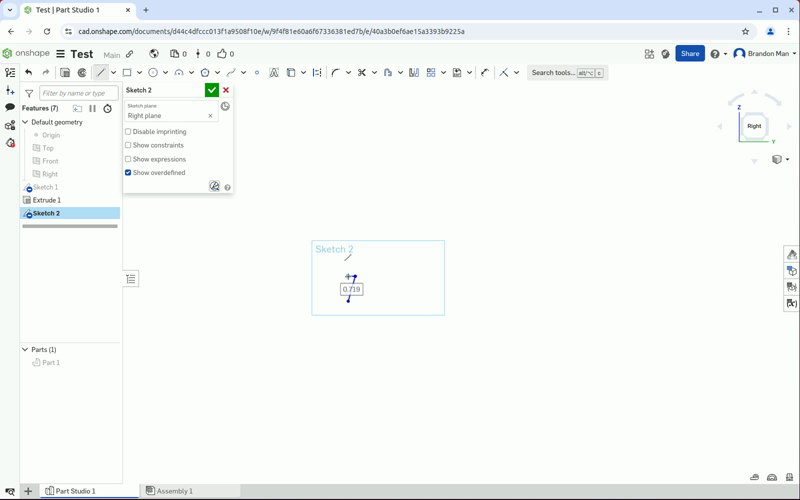
scroll(-6)
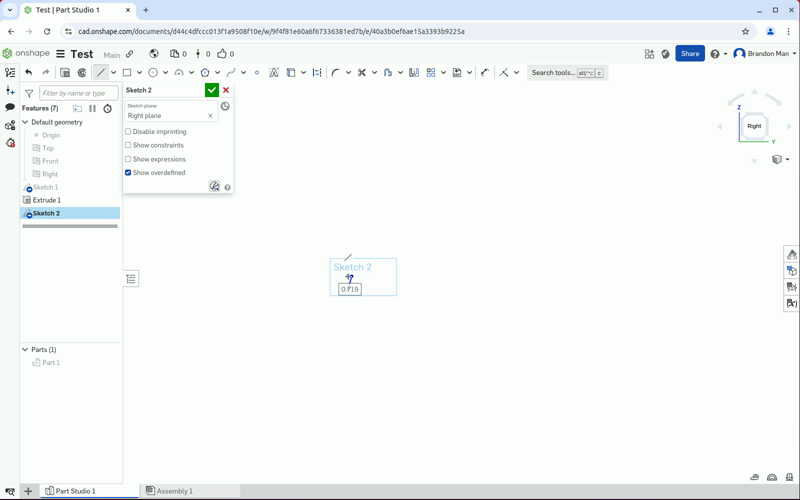
key_up(shift)
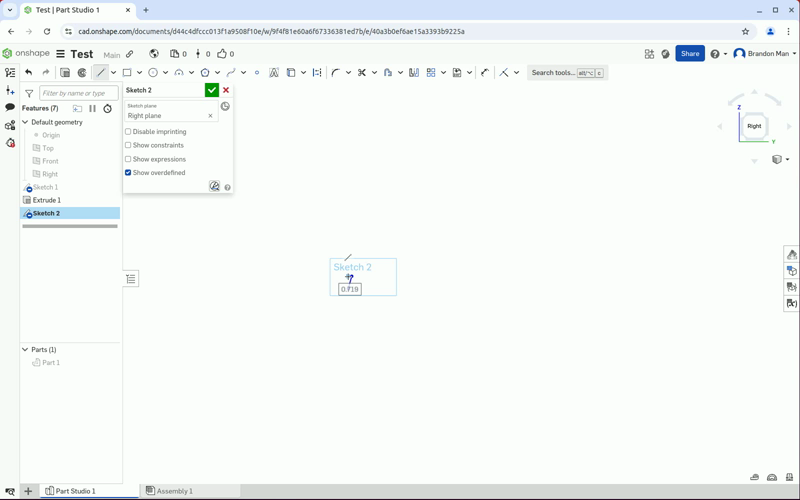
mouse_move(378, 276)
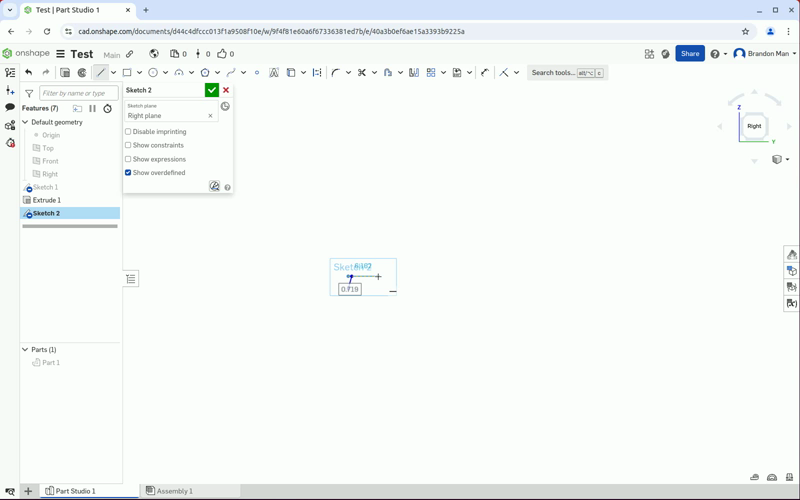
key_down(shift)
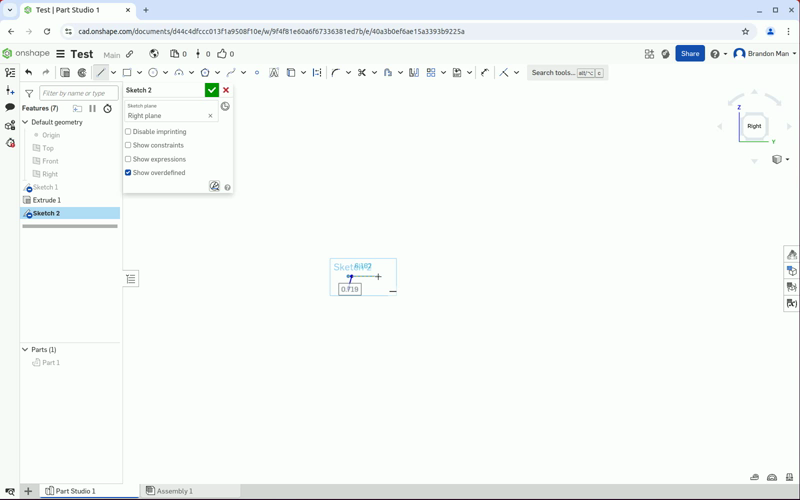
mouse_move(348, 288)
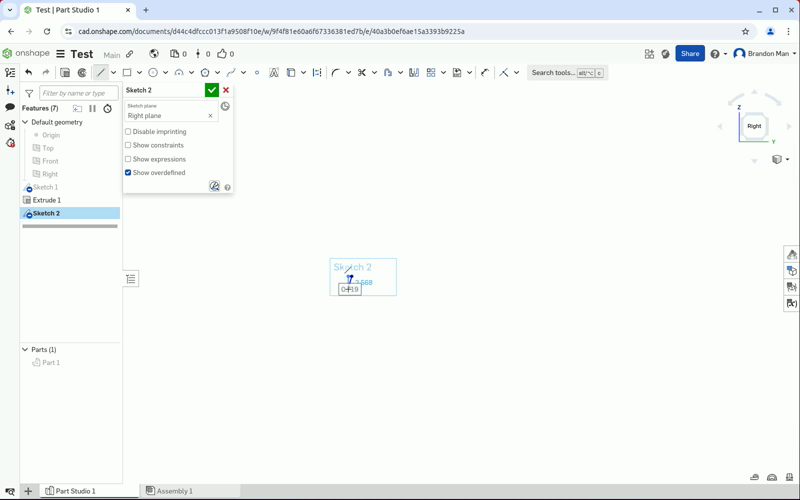
key_up(shift)
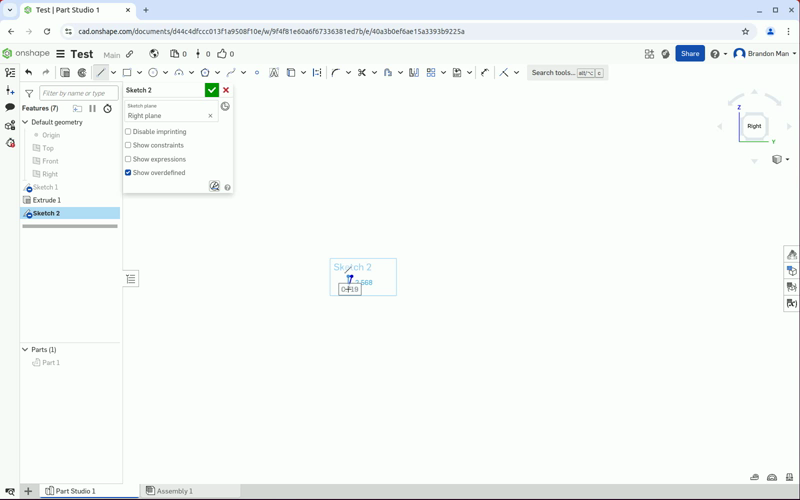
click(348, 288)
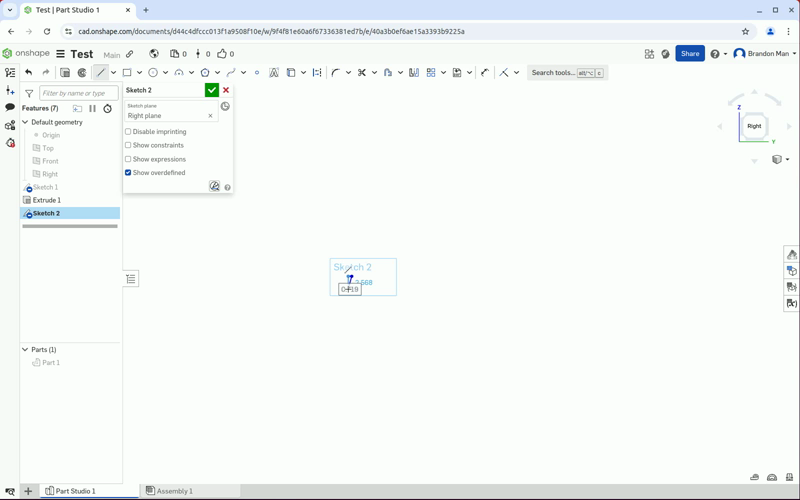
key(esc)
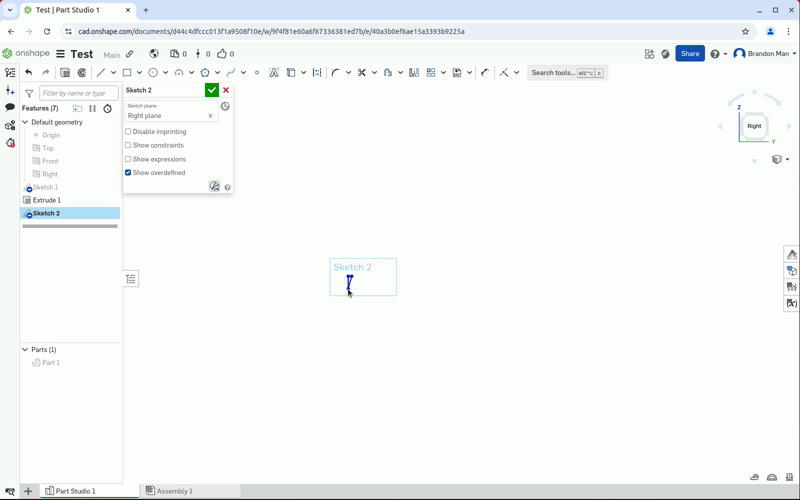
mouse_move(349, 282)
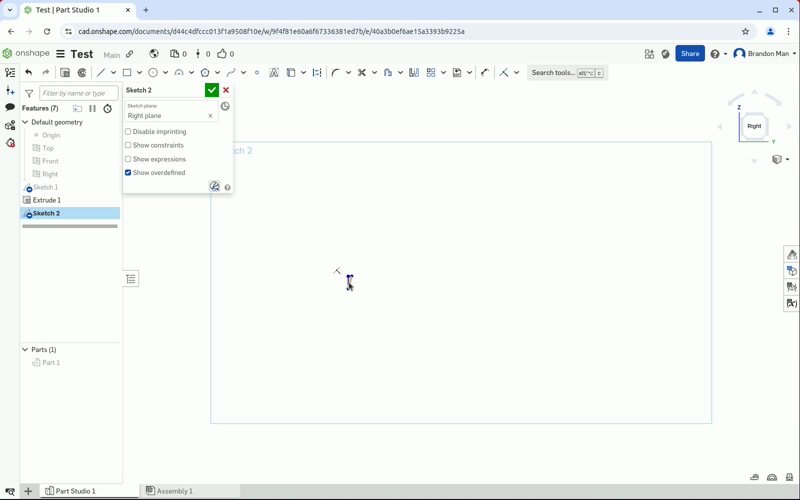
scroll(6)
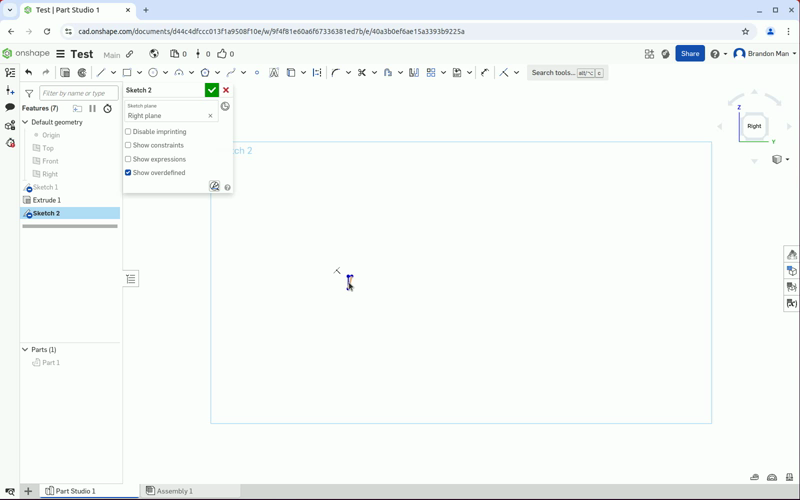
scroll(6)
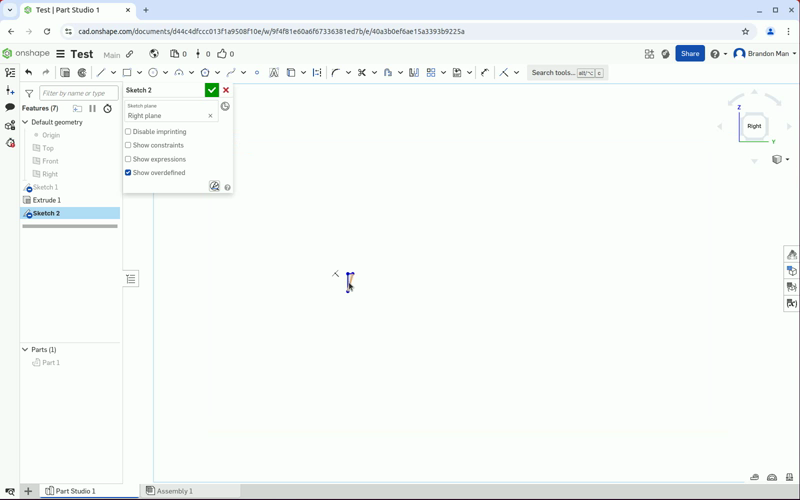
scroll(6)
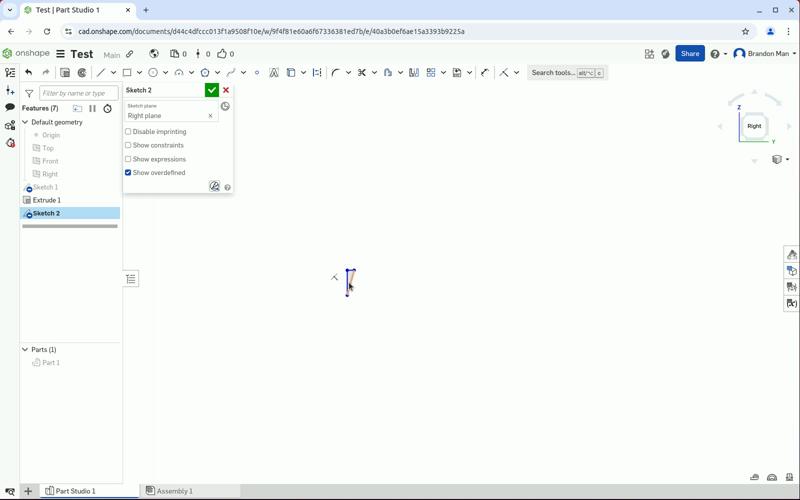
scroll(6)
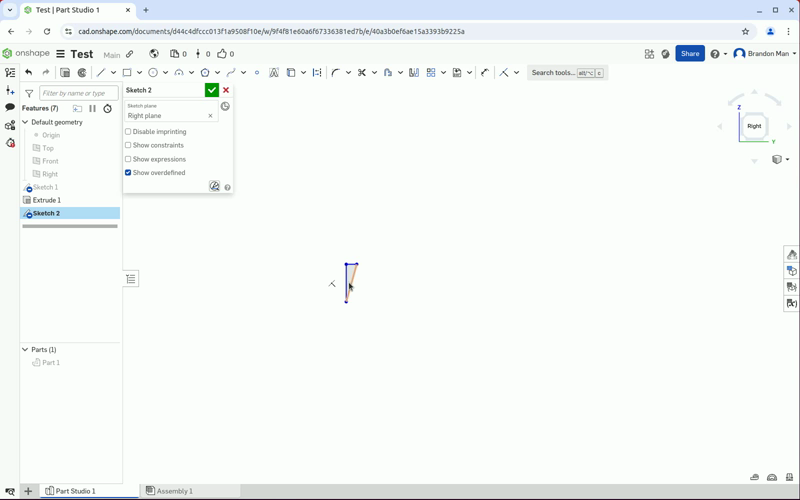
scroll(6)
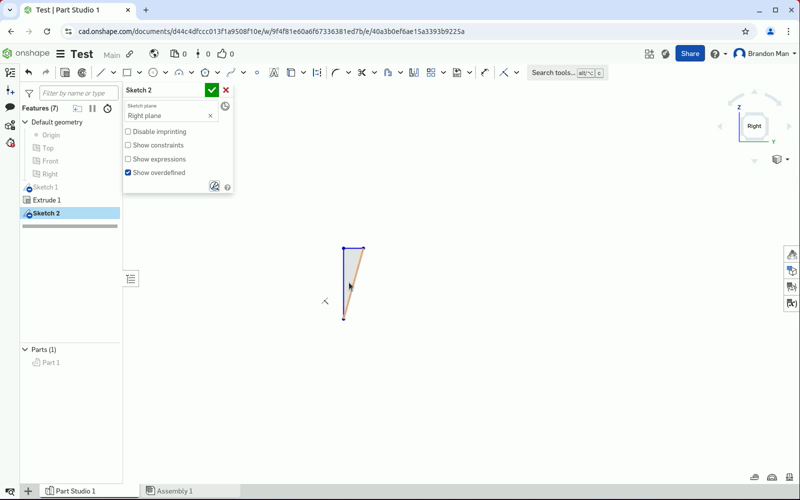
scroll(6)
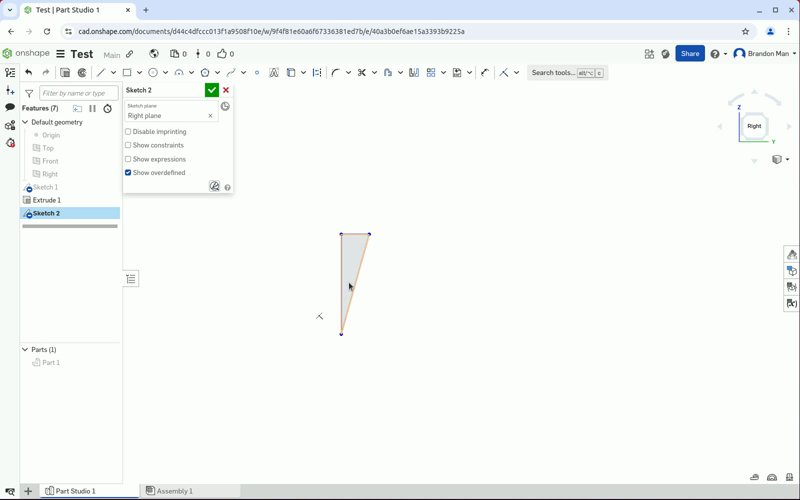
scroll(6)
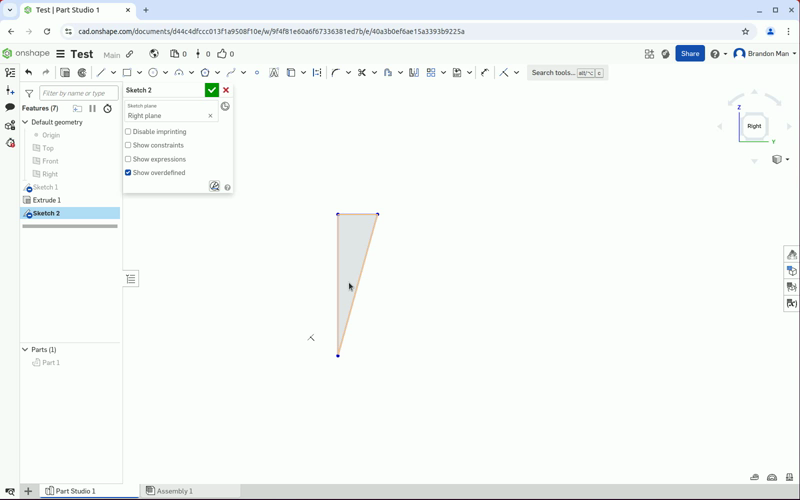
click(349, 282)
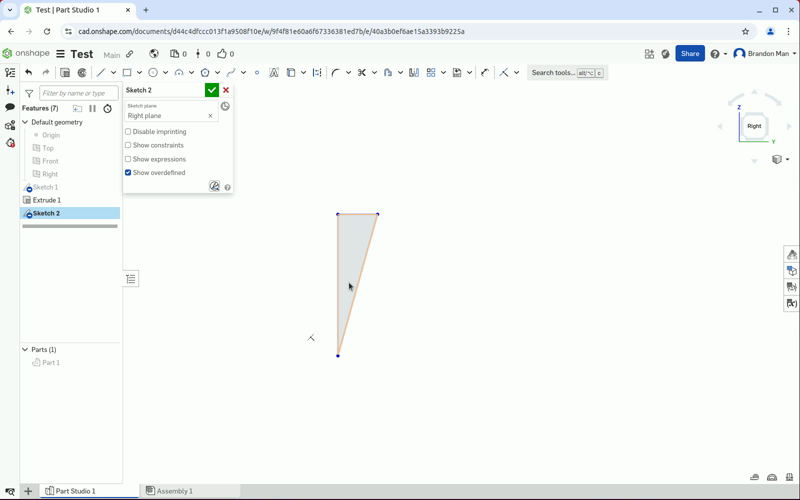
scroll(-6)
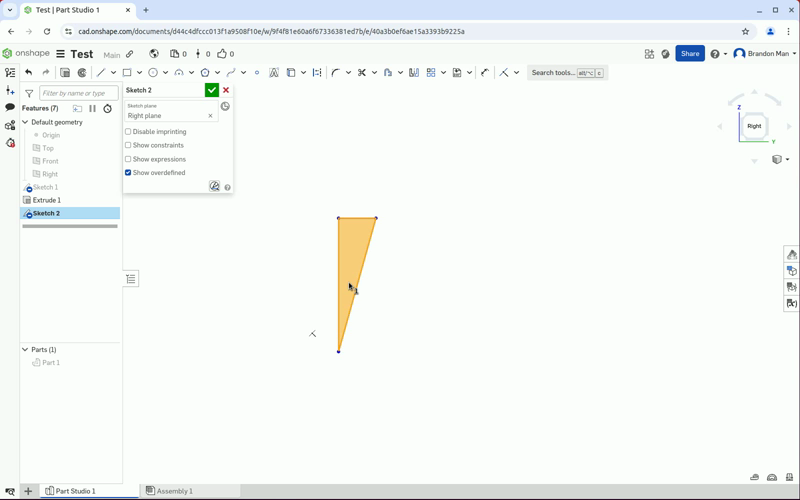
scroll(-6)
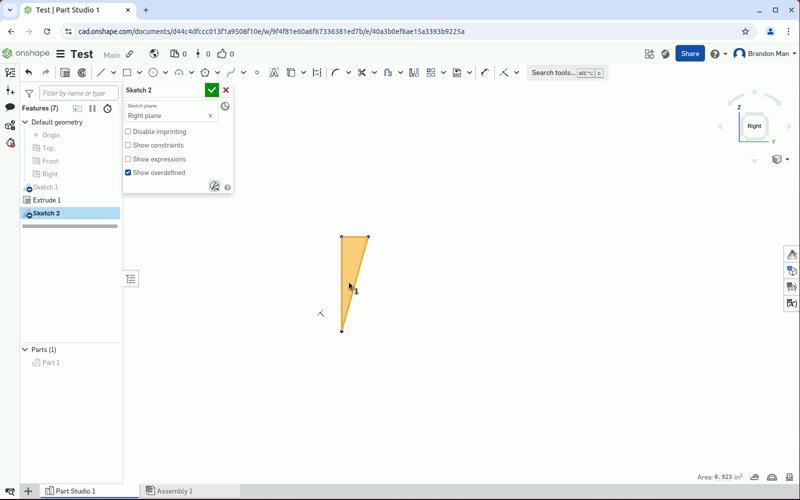
scroll(-6)
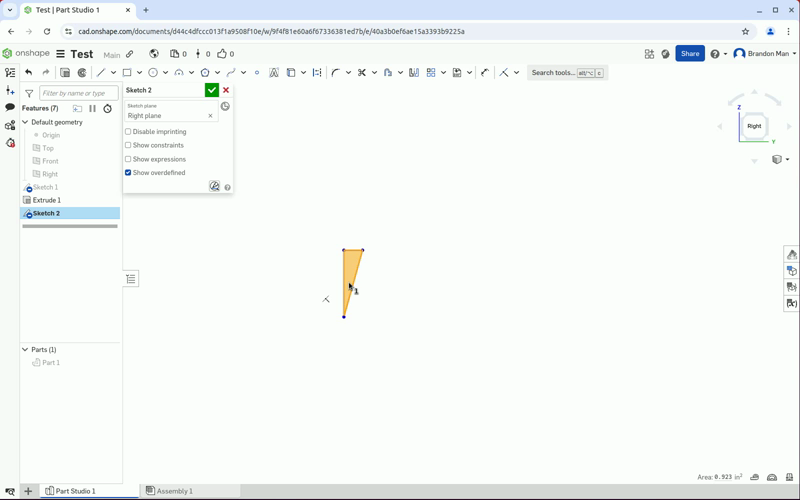
scroll(-6)
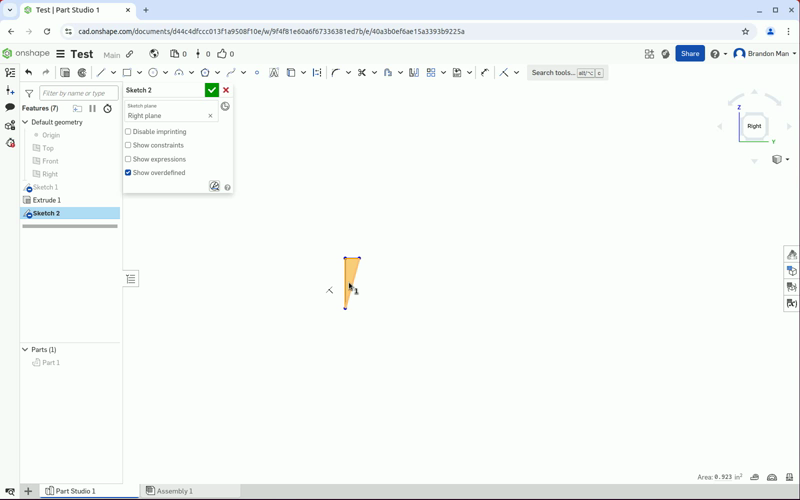
scroll(-6)
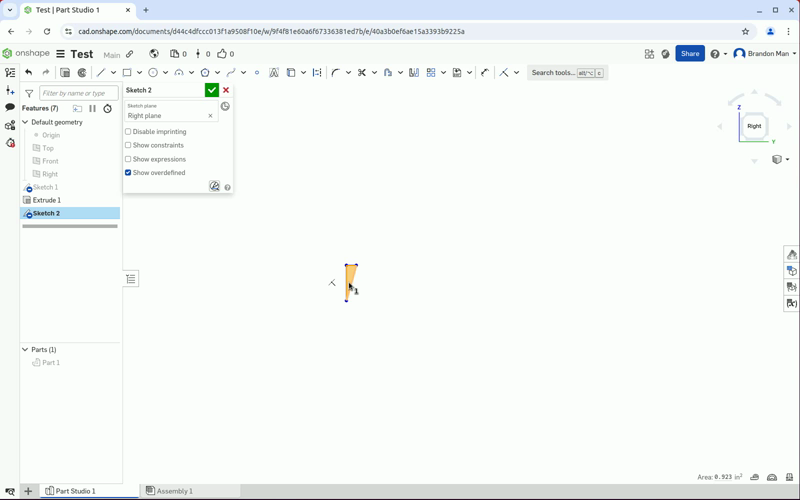
scroll(-6)
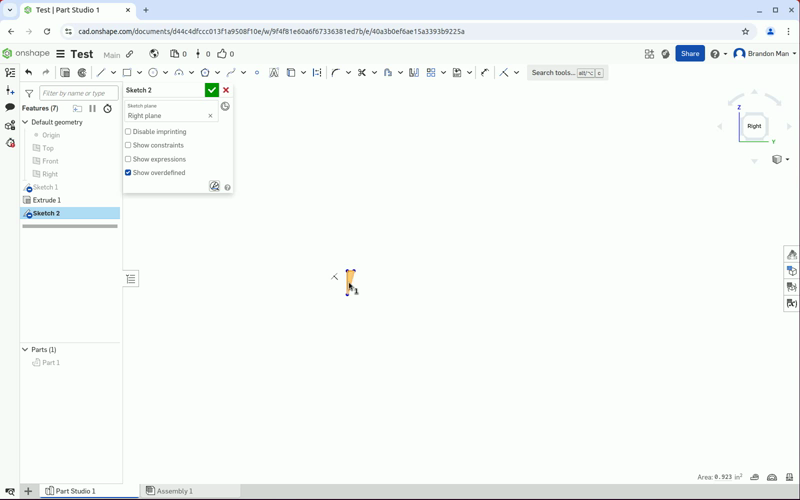
scroll(-6)
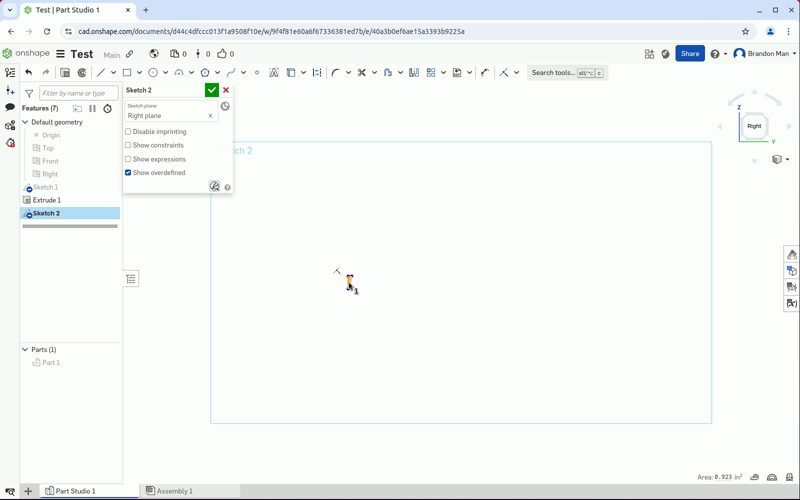
mouse_move(73, 352)
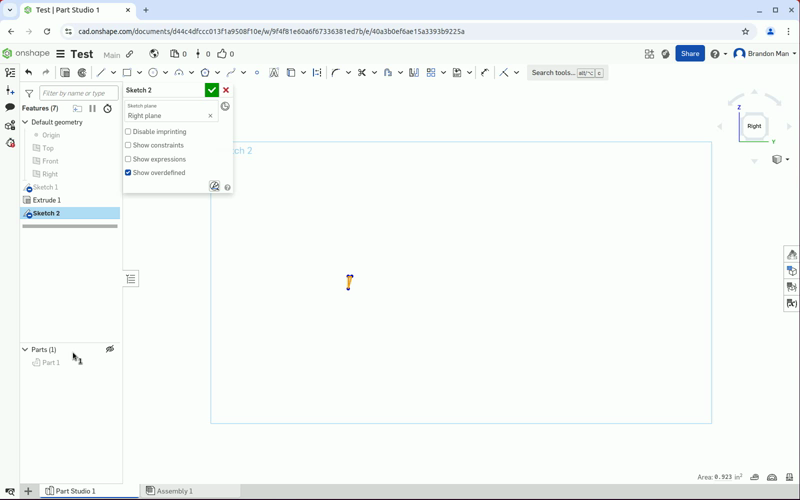
key(shift+y)
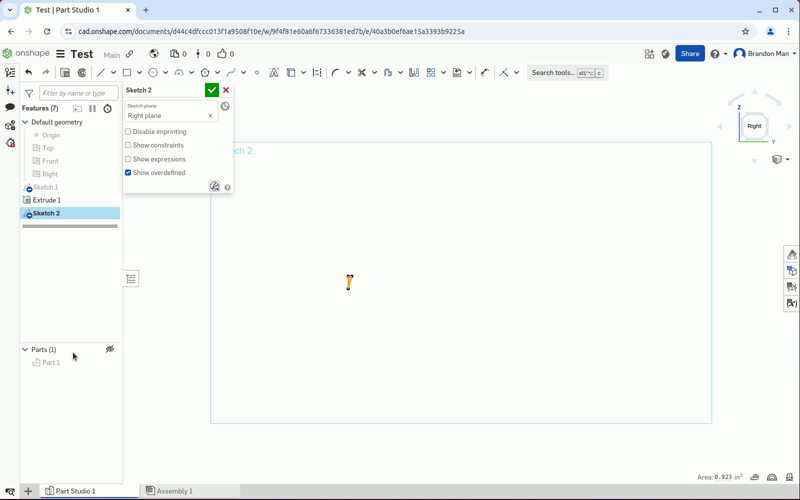
key(shift+e)
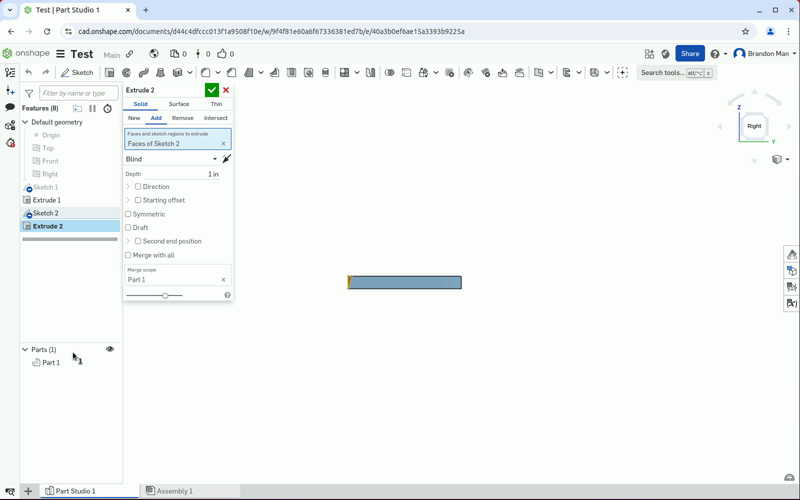
mouse_move(143, 106)
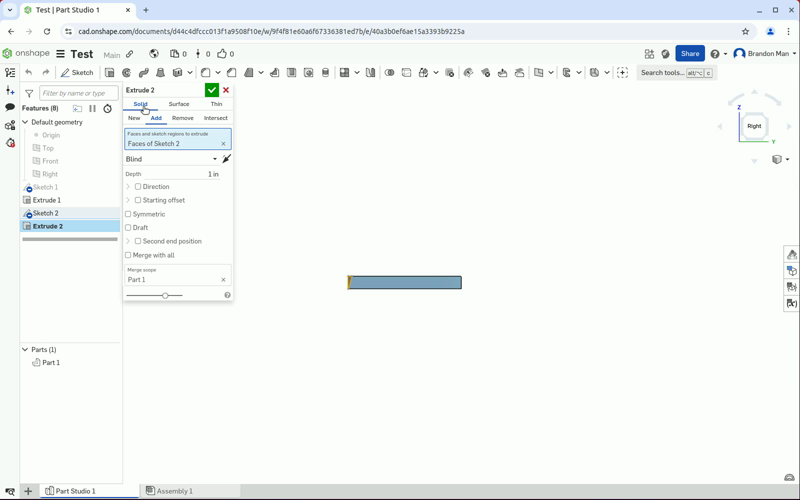
click(143, 106)
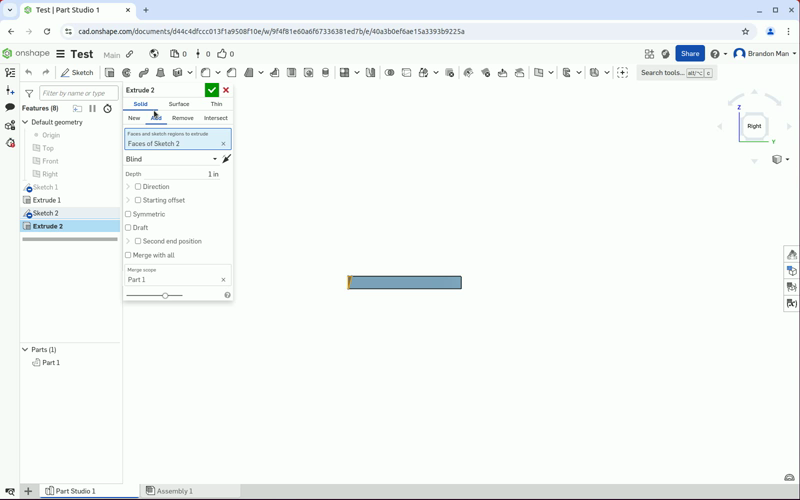
mouse_move(186, 120)
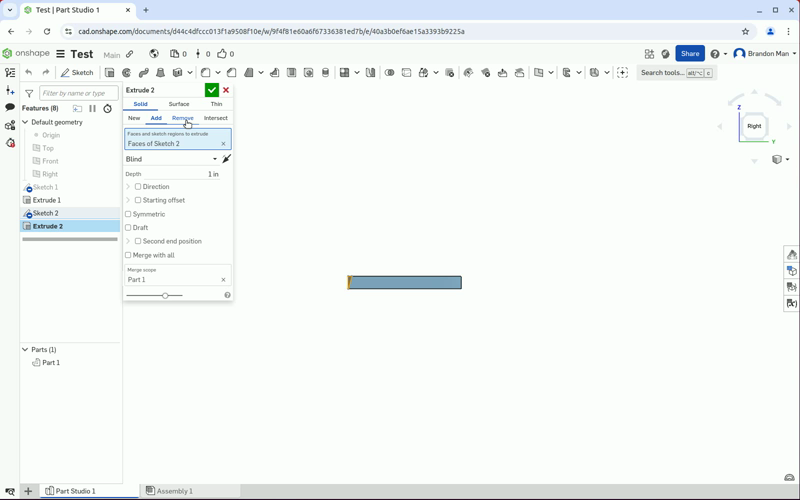
click(186, 120)
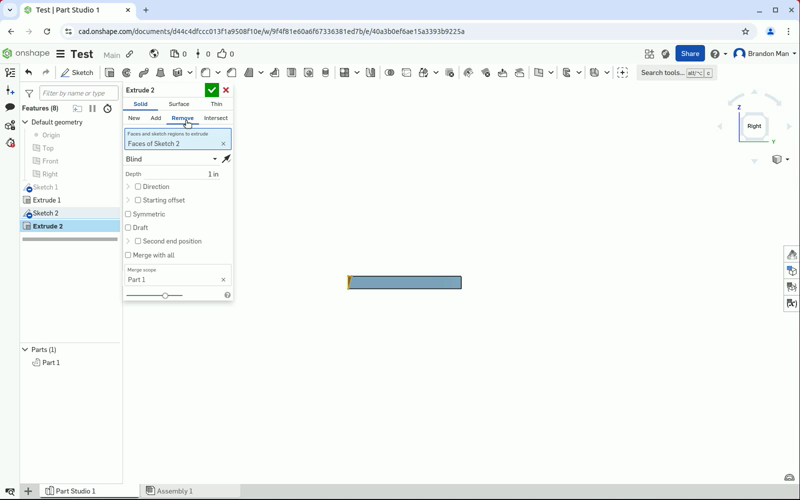
key(tab, 4)
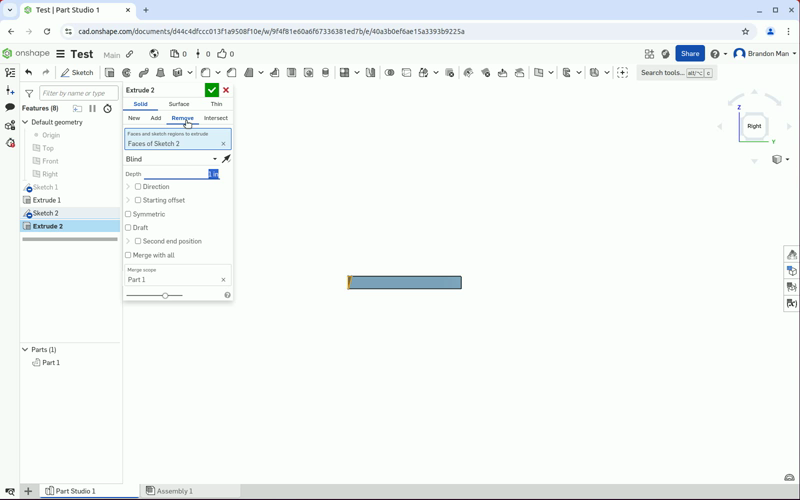
text(1.444)
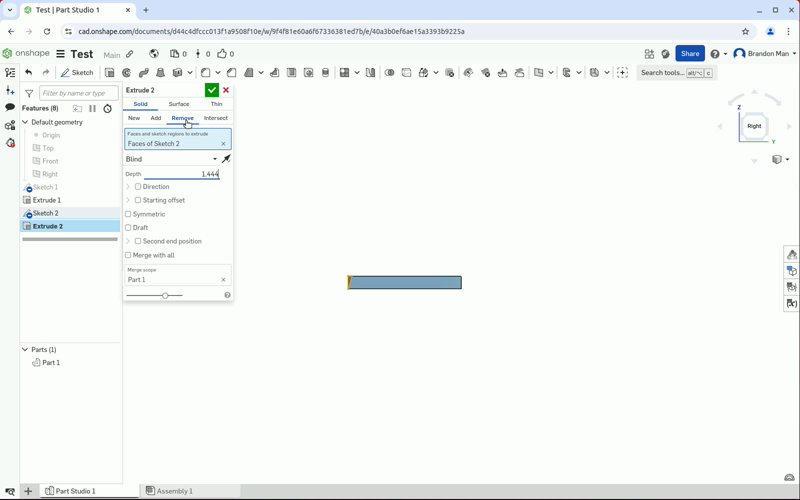
key(tab, 3)
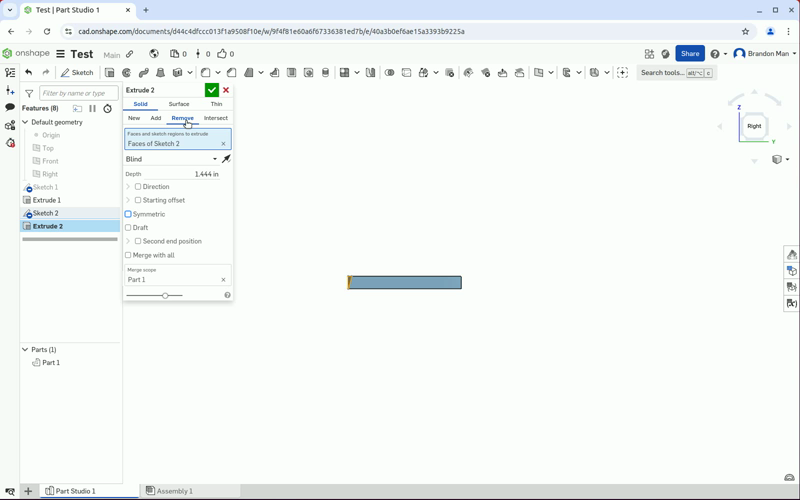
key(space)
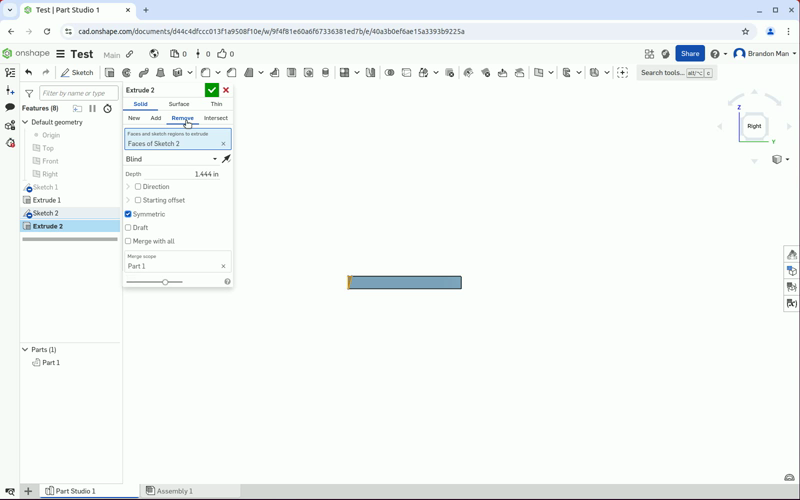
key(tab, 2)
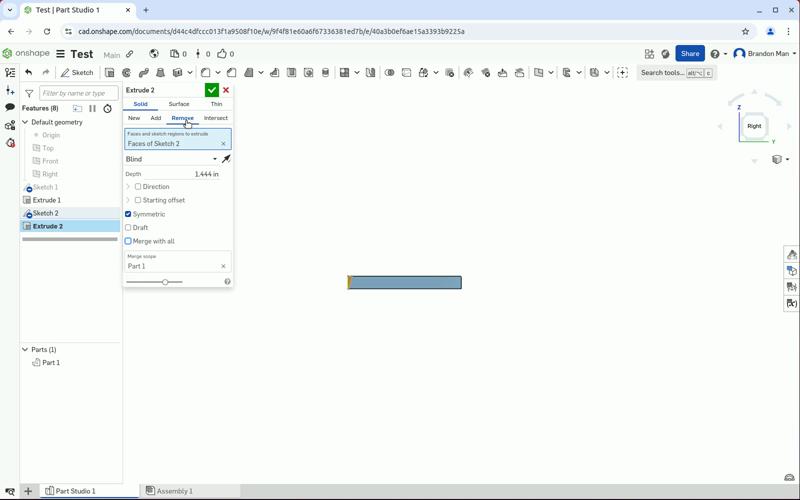
key(space)
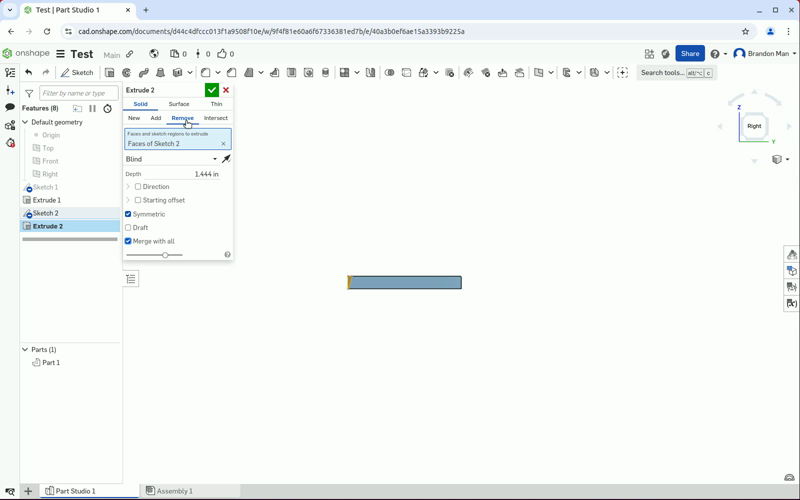
key(enter)
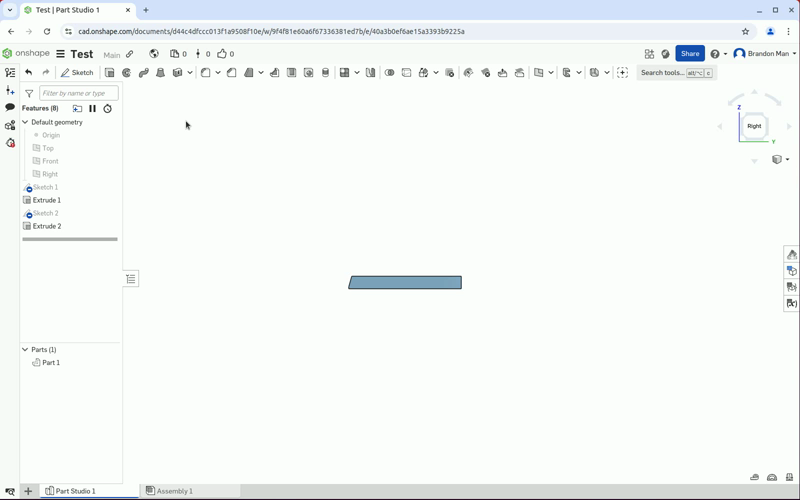
key(shift+h)
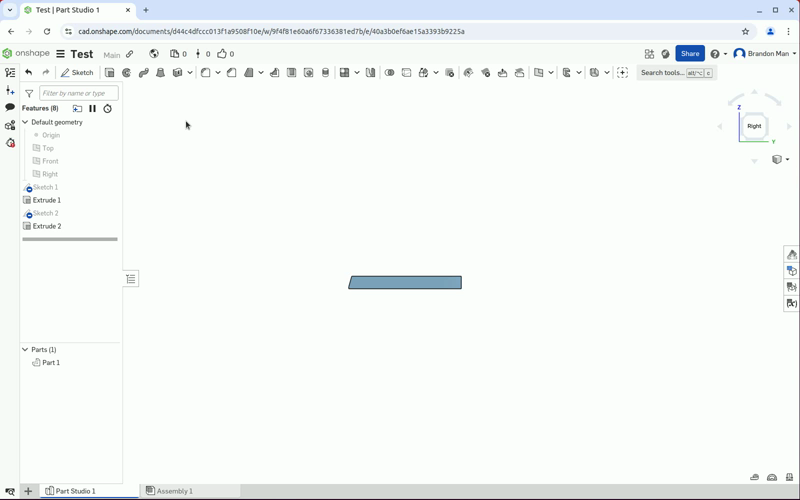
key(shift+h)
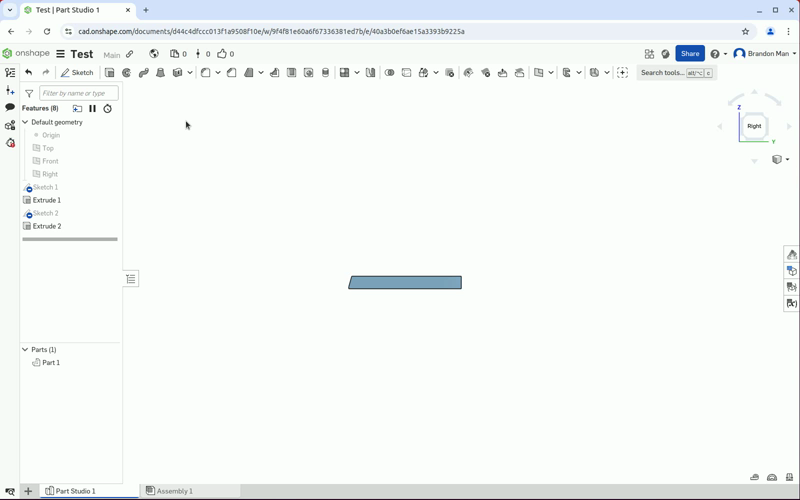
mouse_move(73, 189)
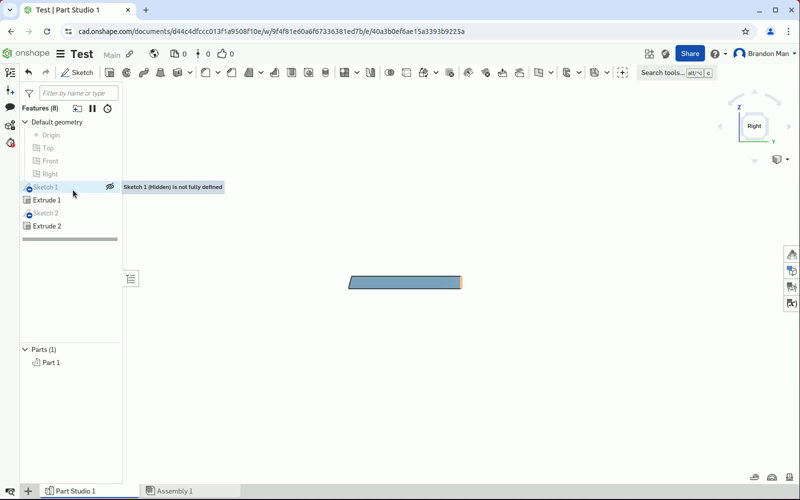
click(73, 189)
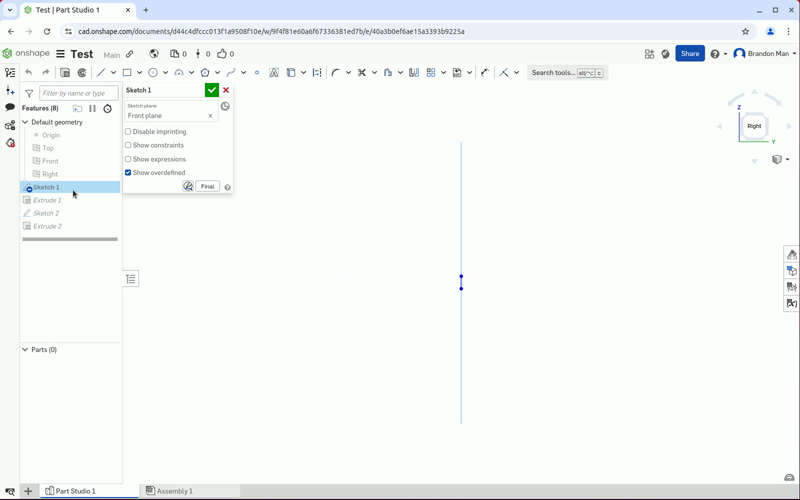
mouse_move(229, 92)
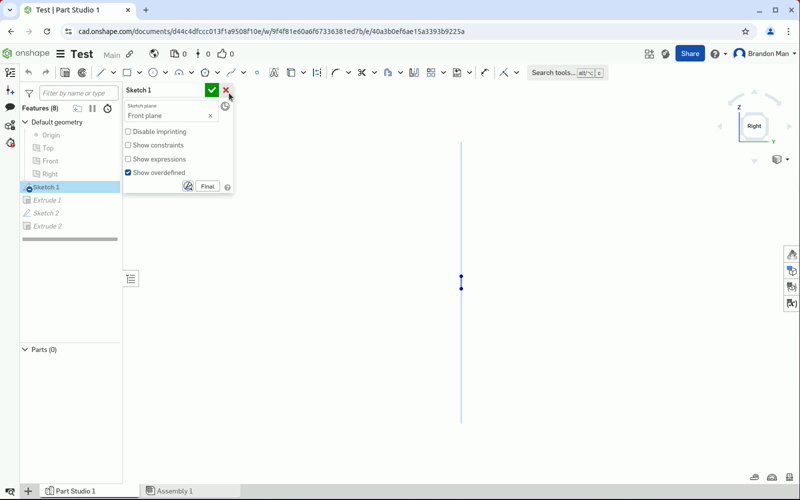
click(229, 92)
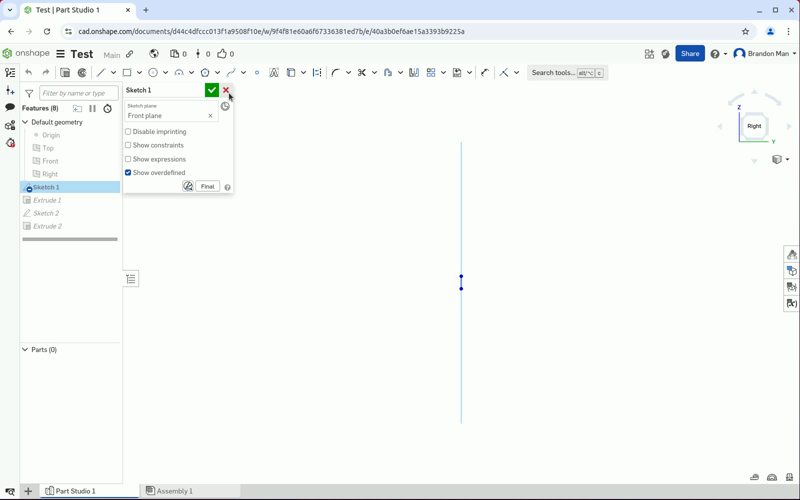
key(shift+s)
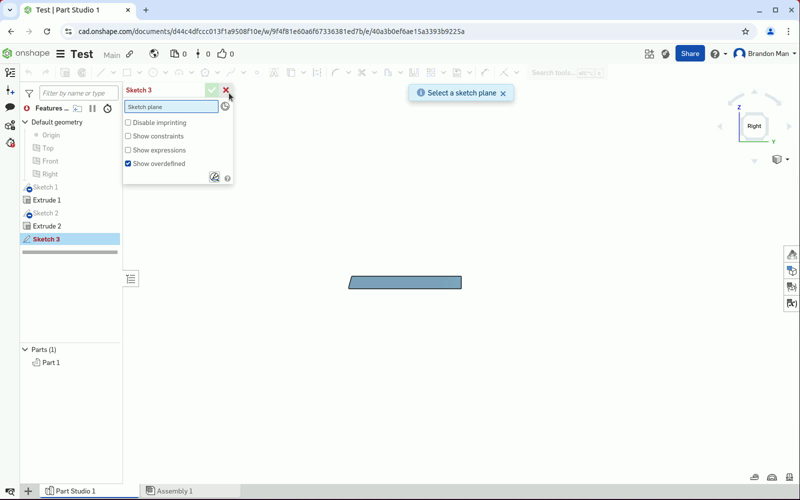
mouse_move(73, 176)
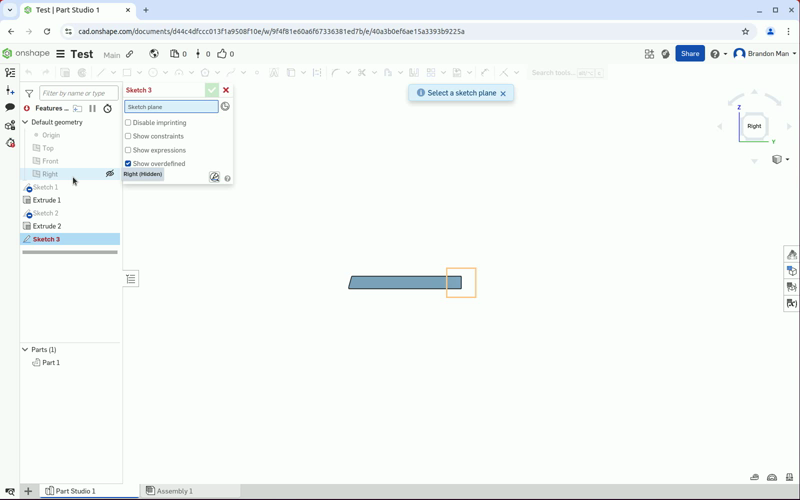
click(73, 176)
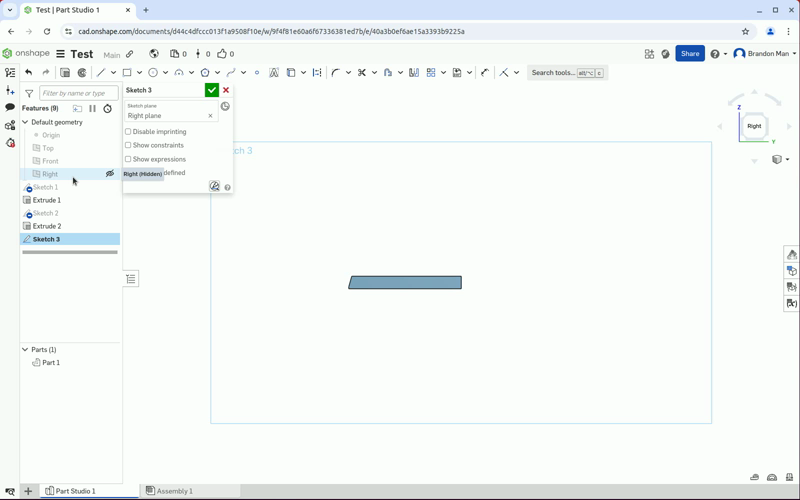
mouse_move(73, 352)
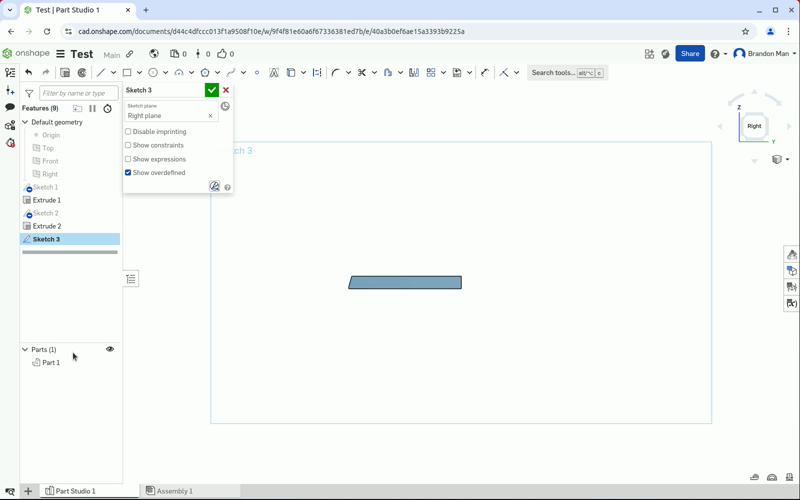
key(y)
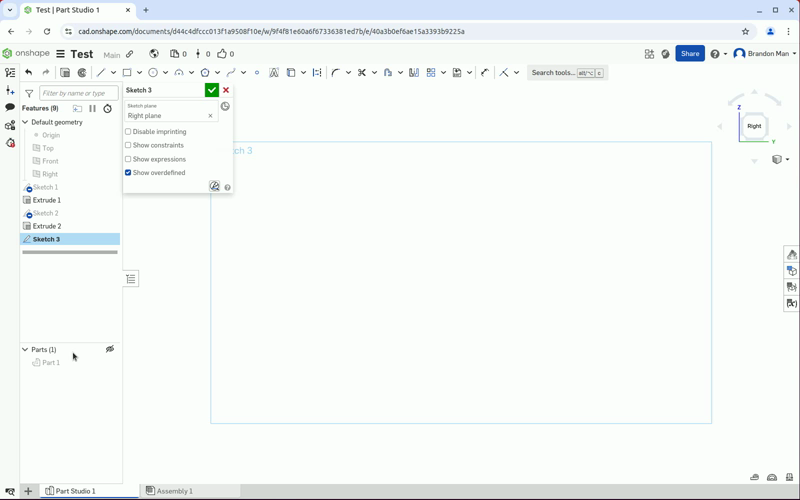
key(l)
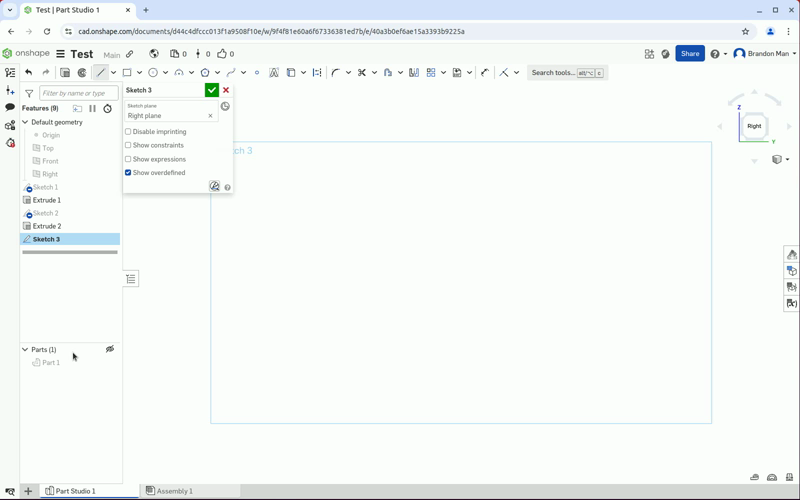
key_down(shift)
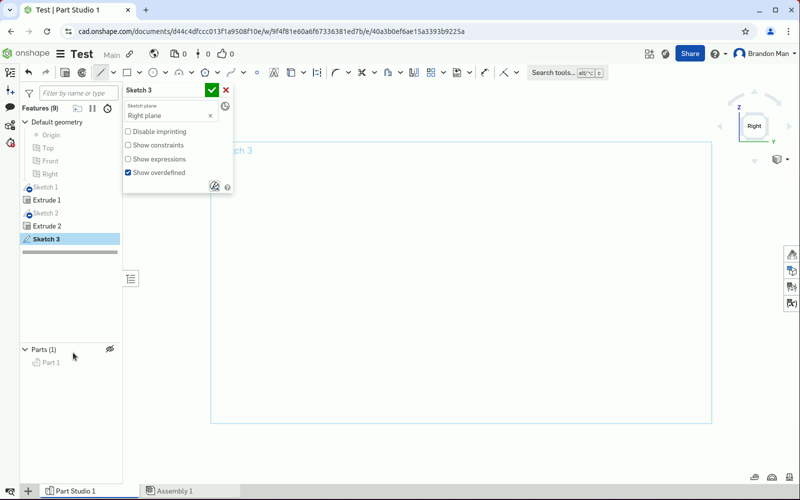
mouse_move(457, 288)
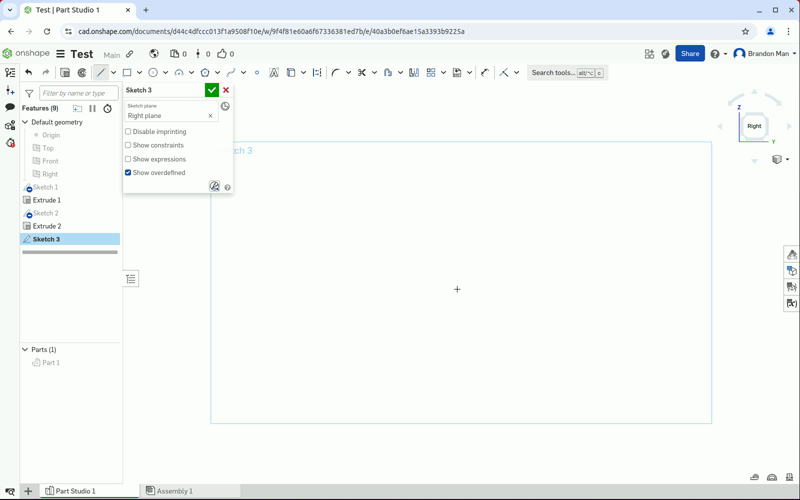
click(457, 288)
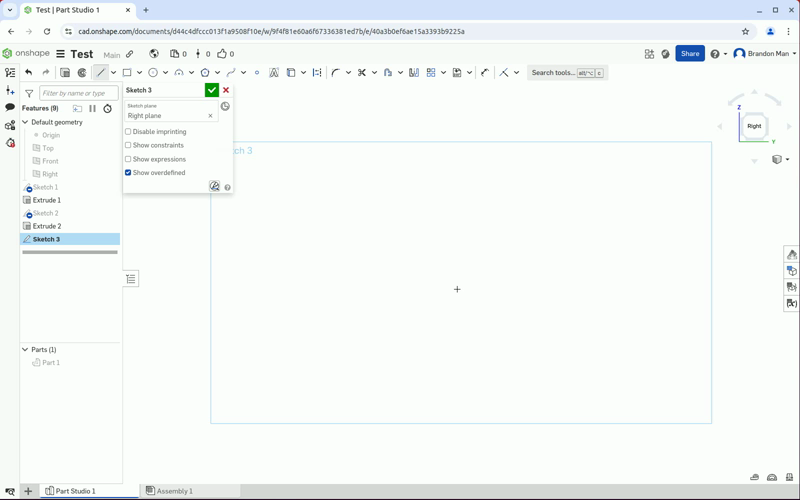
key_up(shift)
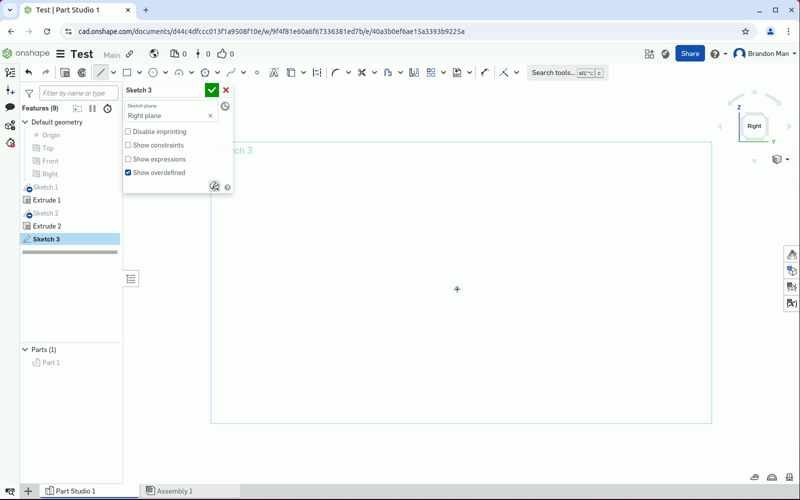
key_down(shift)
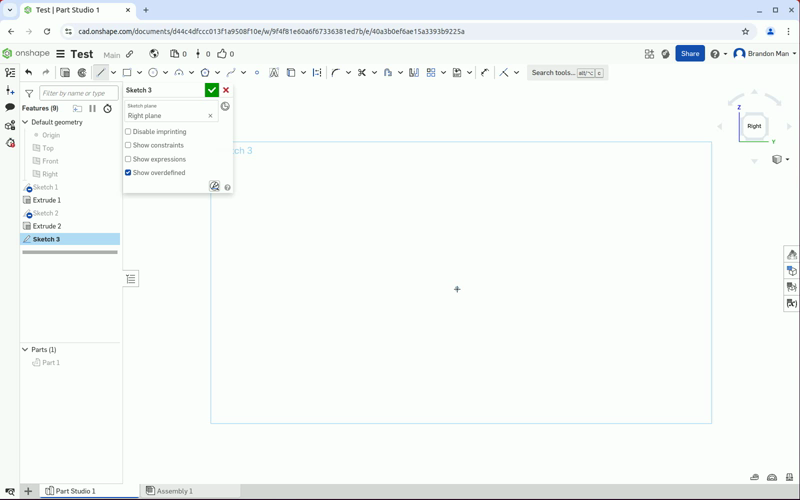
mouse_move(487, 288)
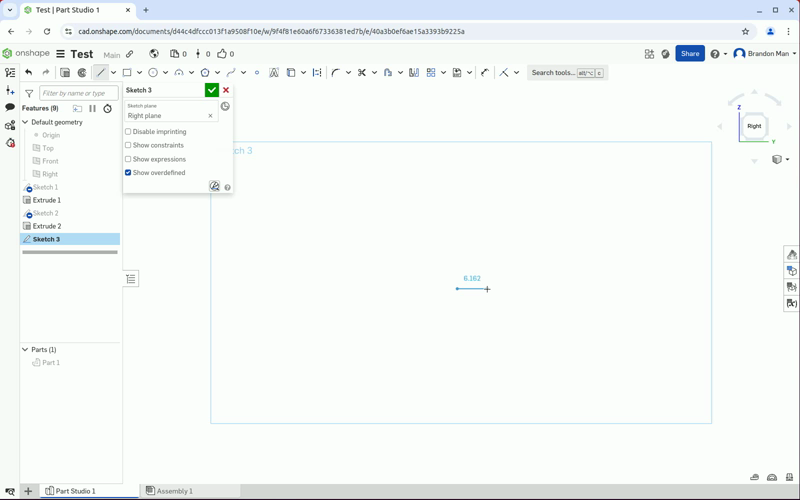
mouse_move(460, 288)
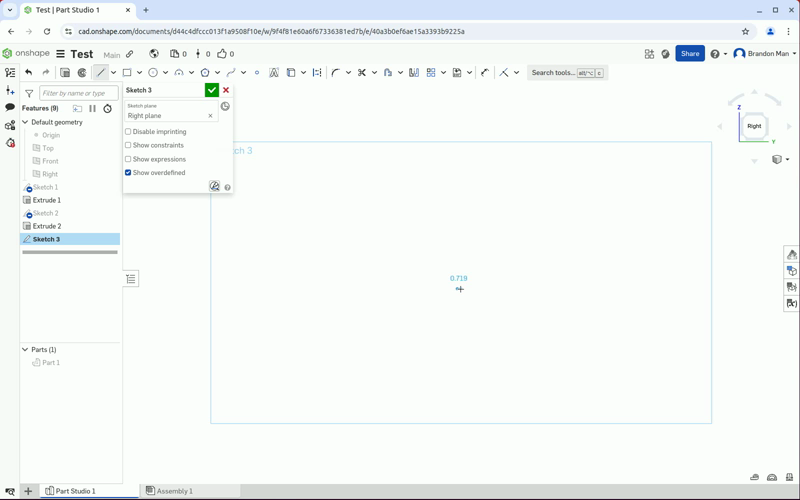
scroll(6)
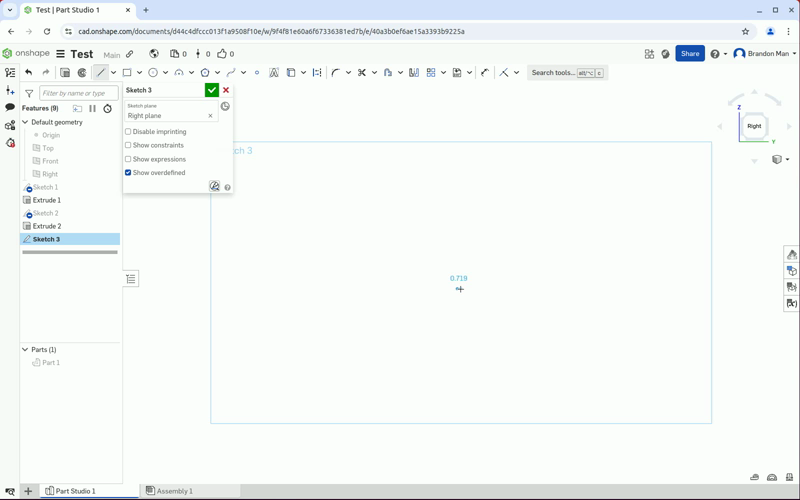
scroll(6)
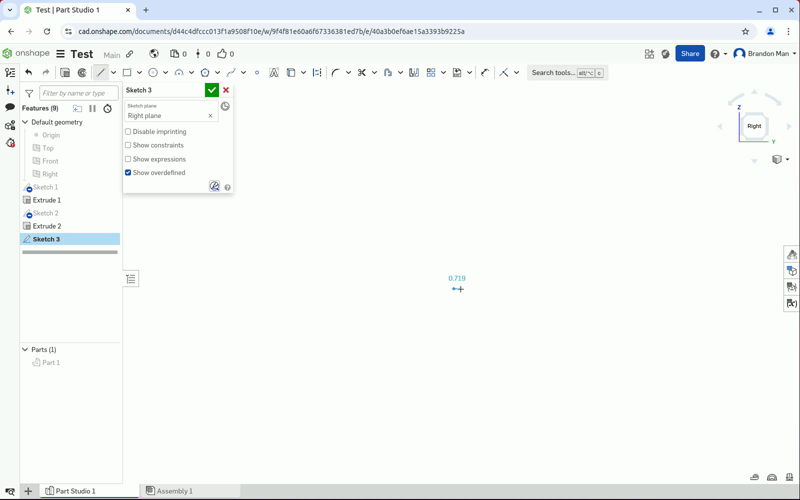
scroll(6)
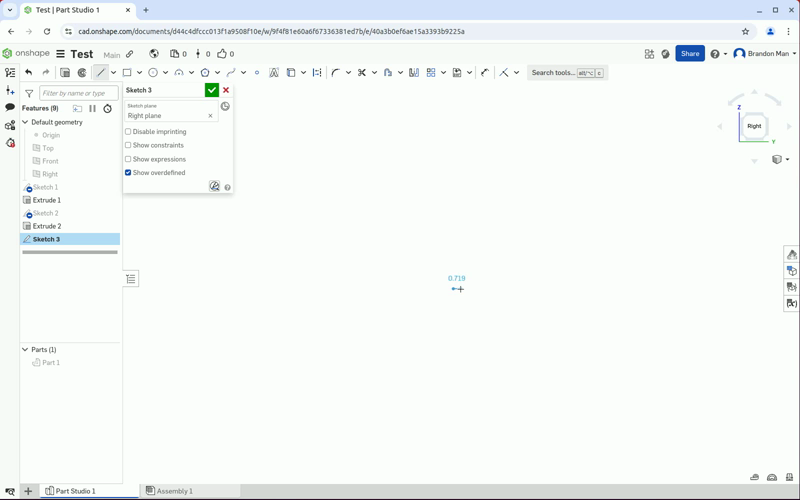
scroll(6)
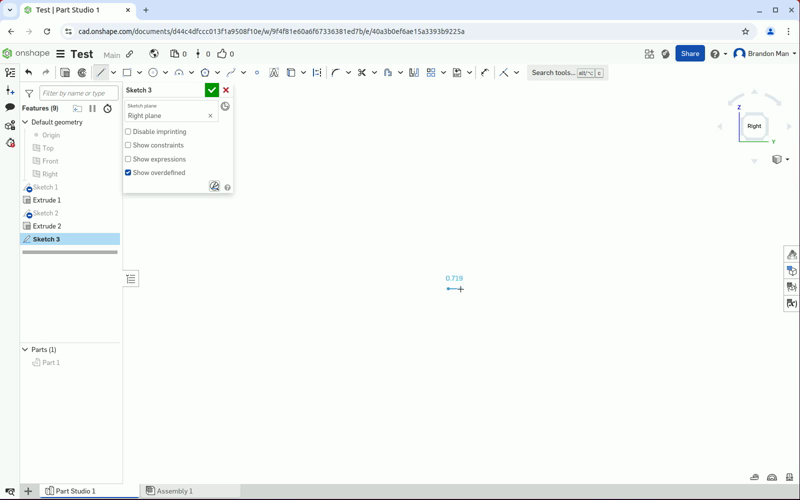
scroll(6)
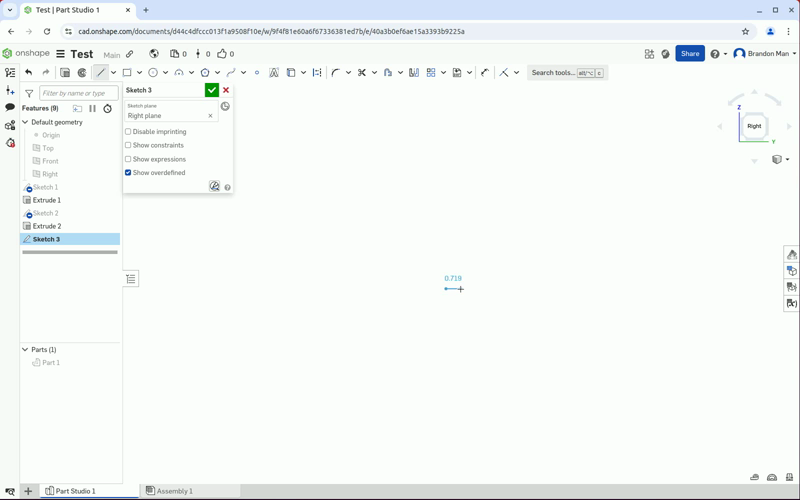
scroll(6)
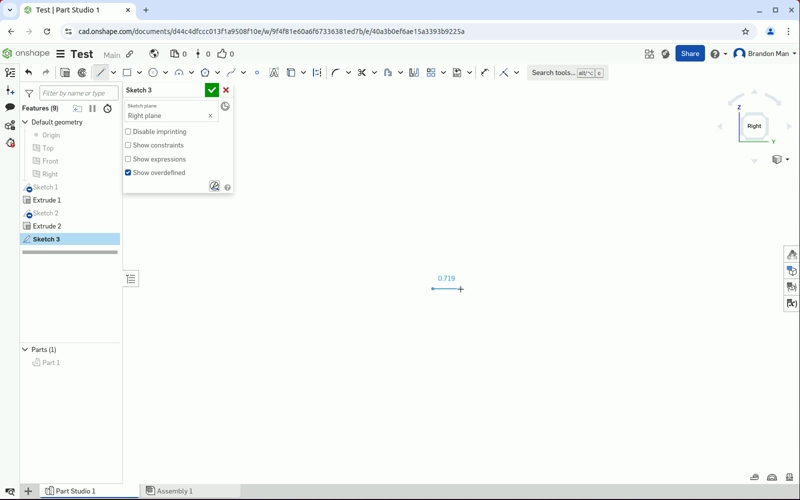
scroll(6)
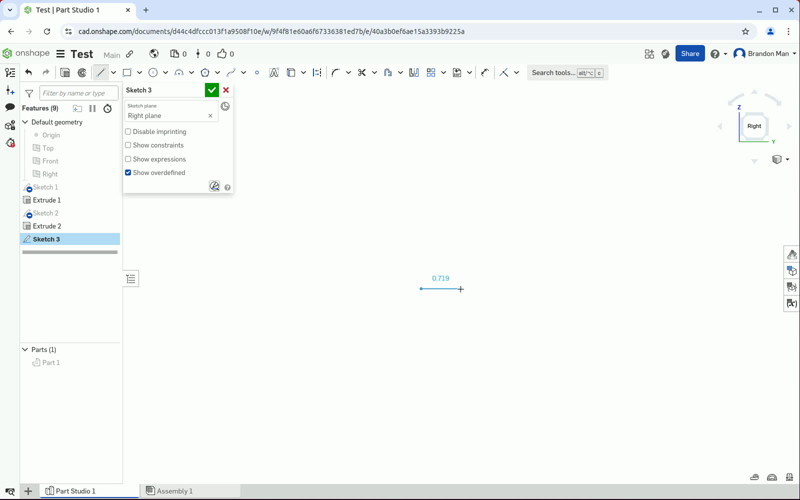
click(460, 288)
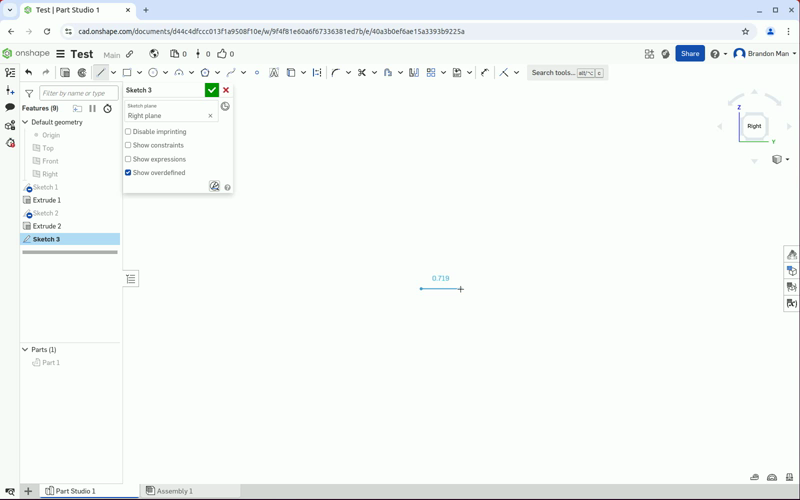
scroll(-6)
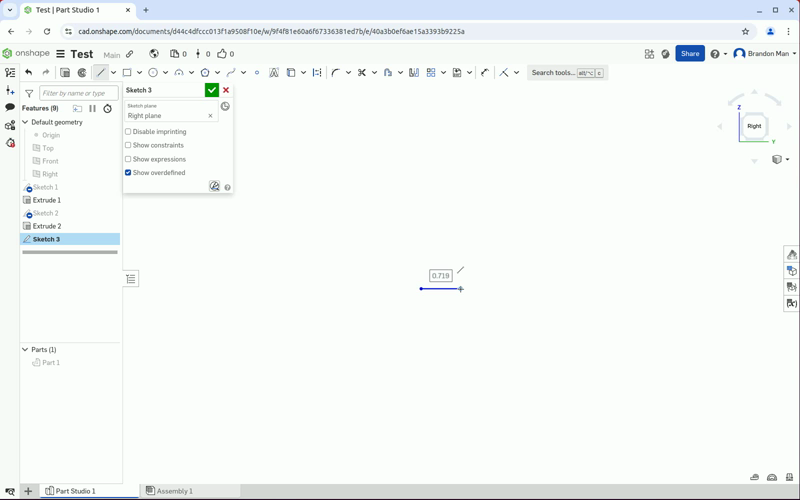
scroll(-6)
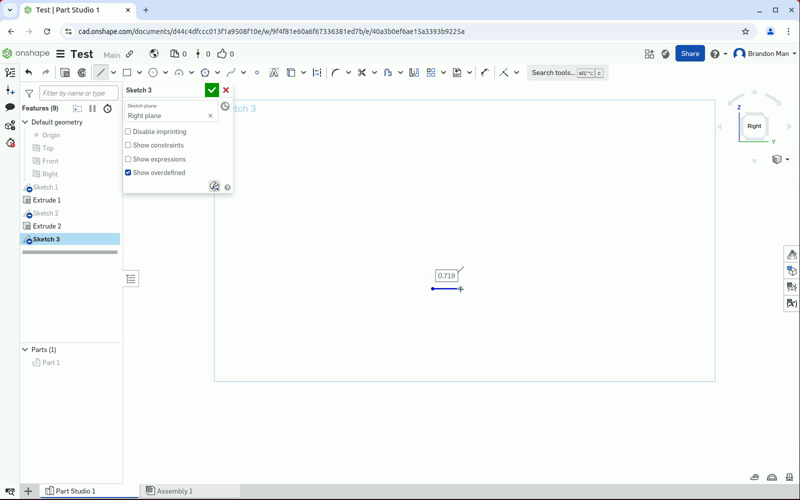
scroll(-6)
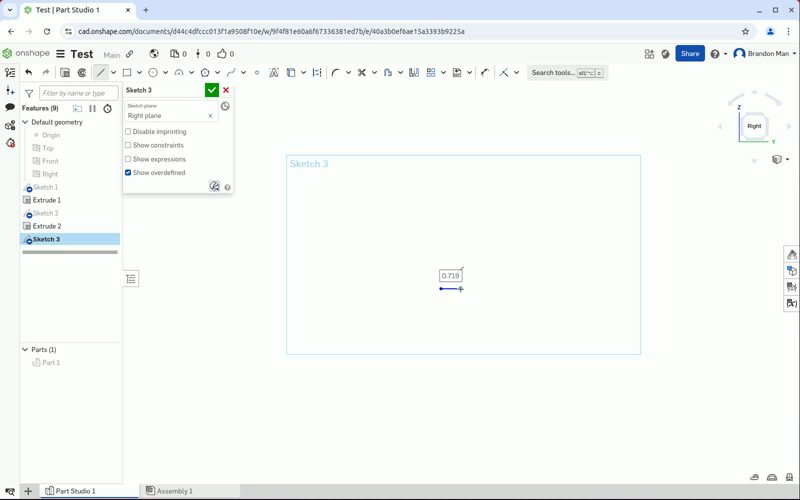
scroll(-6)
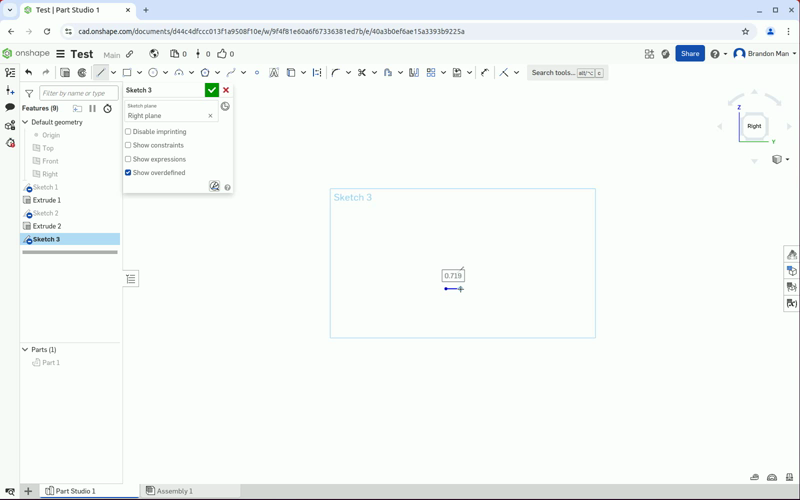
scroll(-6)
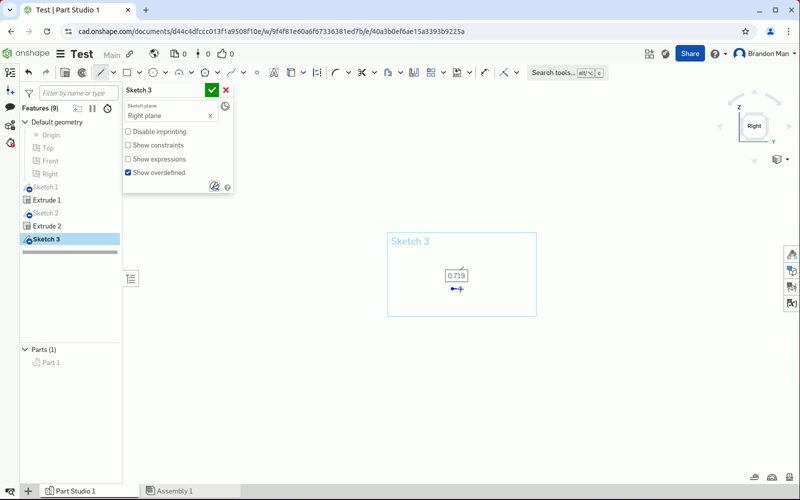
scroll(-6)
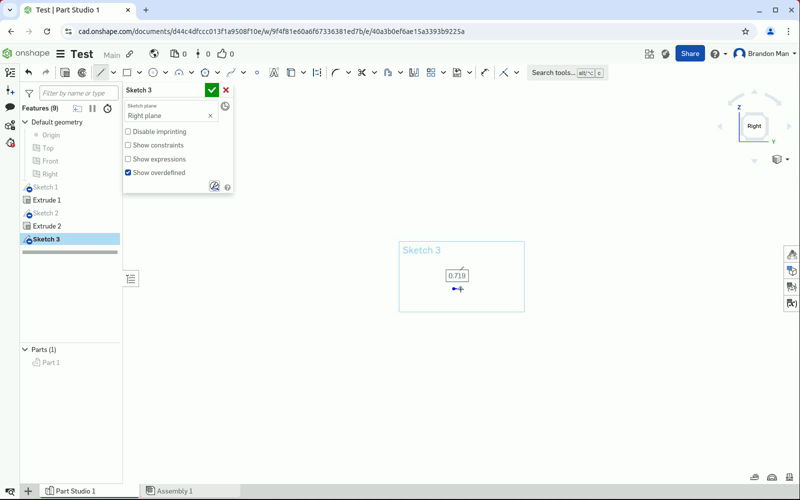
scroll(-6)
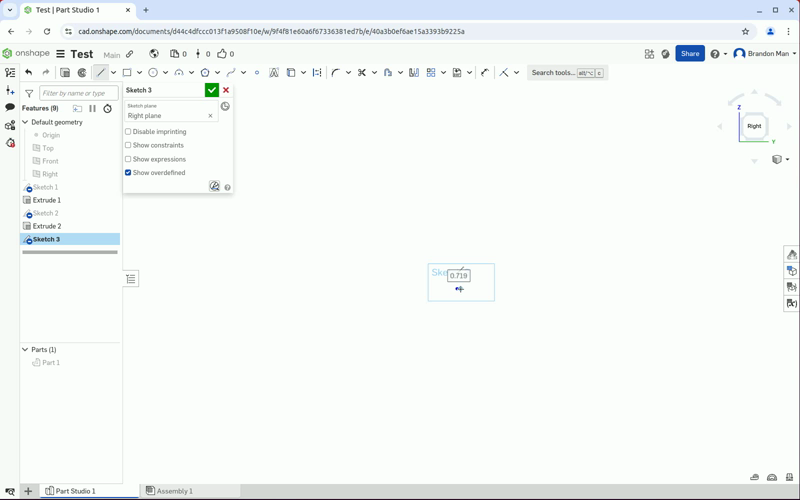
key_up(shift)
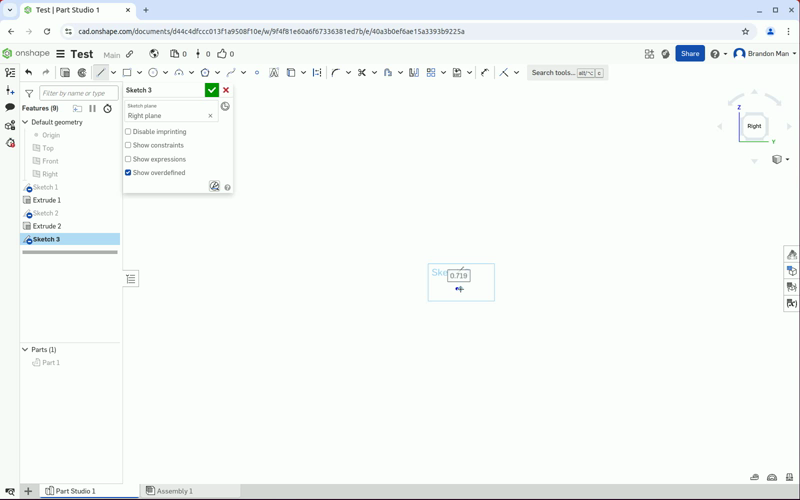
key_down(shift)
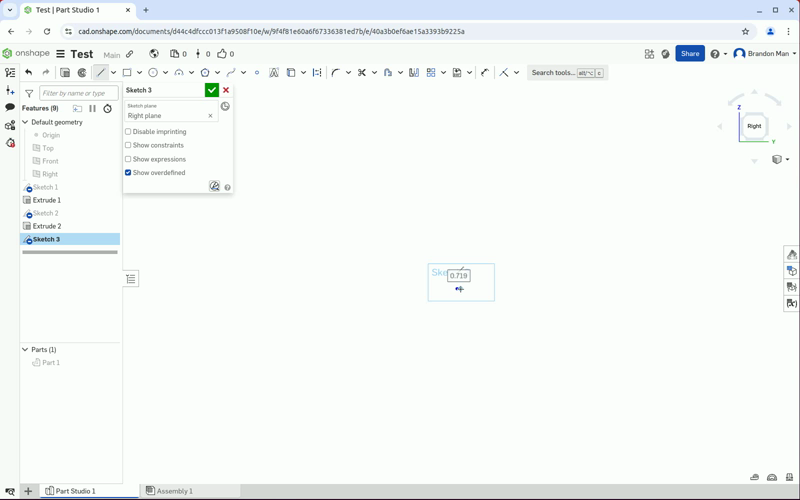
mouse_move(490, 288)
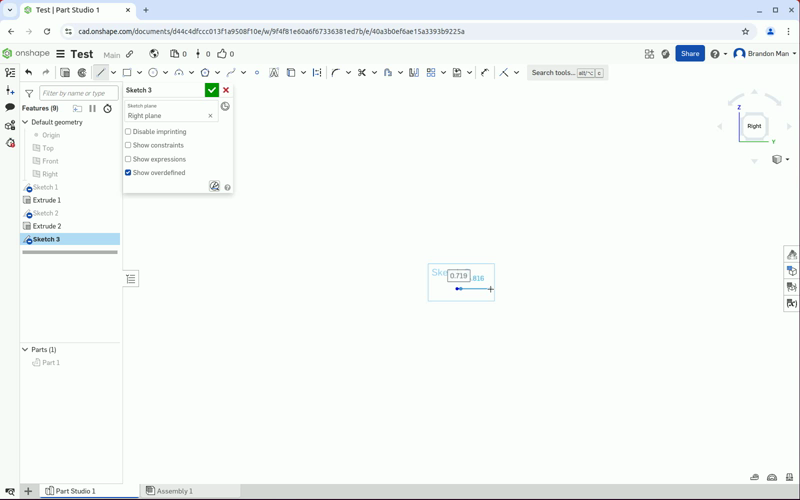
mouse_move(460, 276)
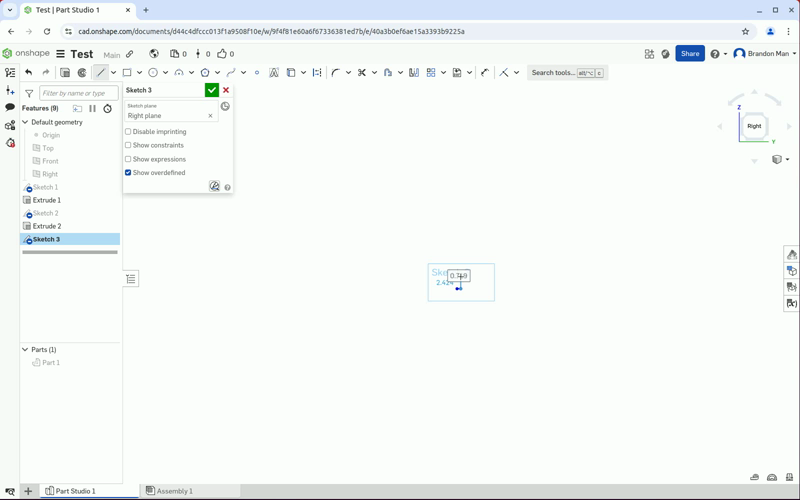
click(460, 276)
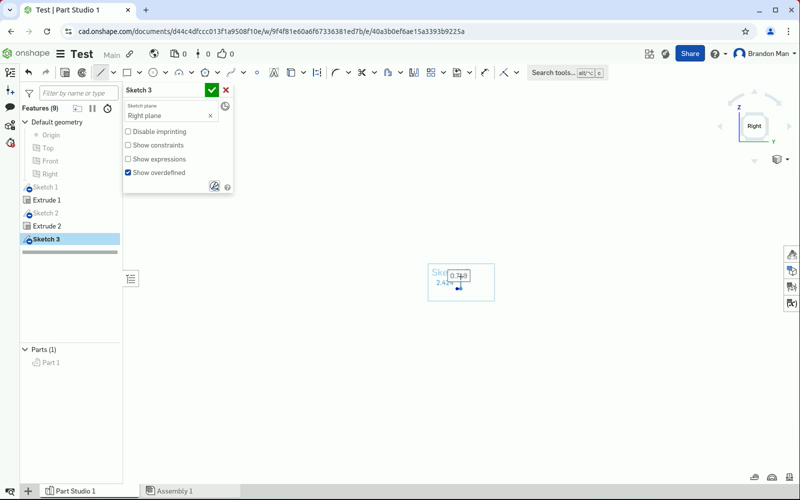
key_up(shift)
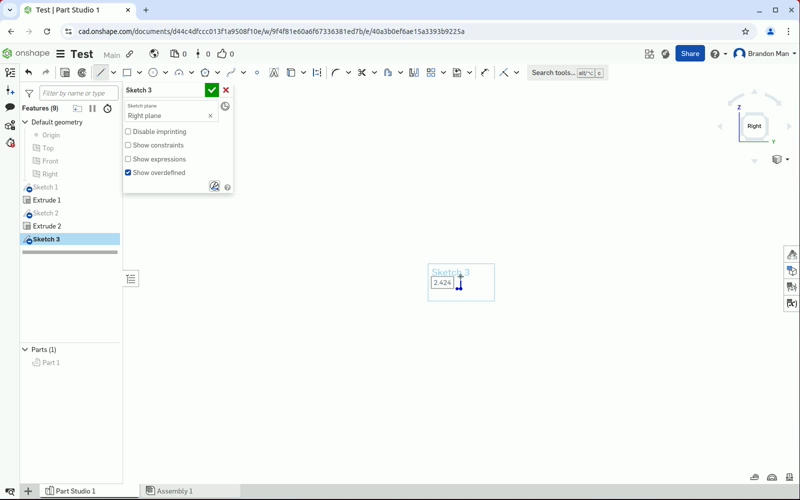
mouse_move(490, 276)
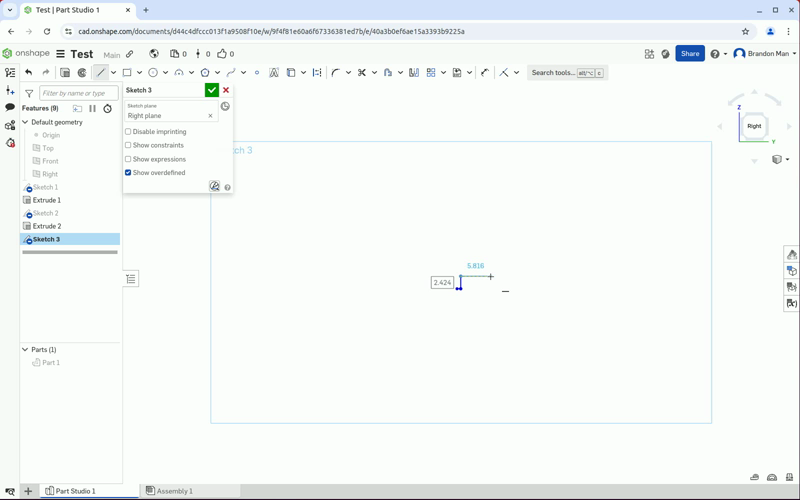
key_down(shift)
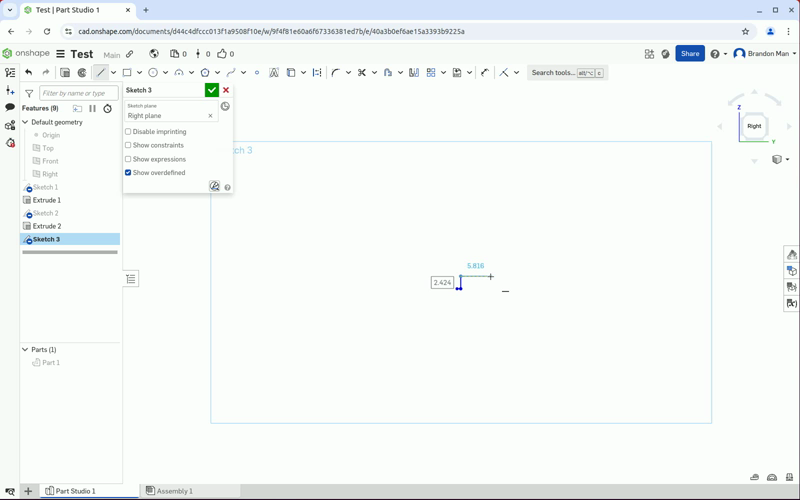
mouse_move(457, 288)
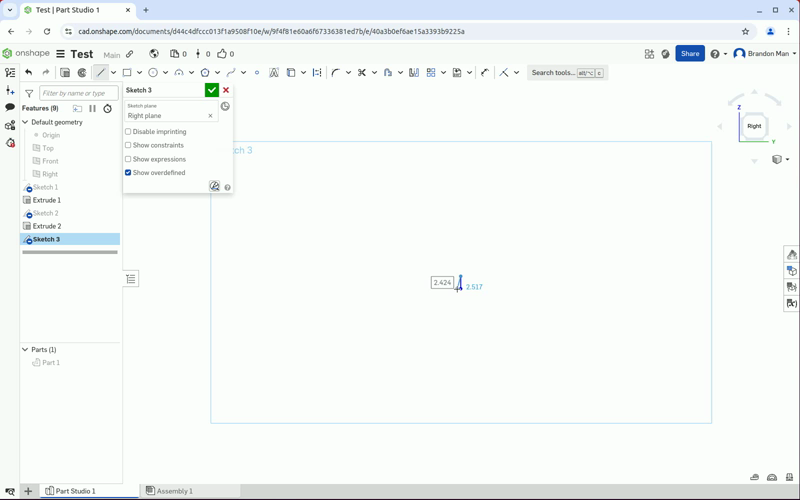
scroll(6)
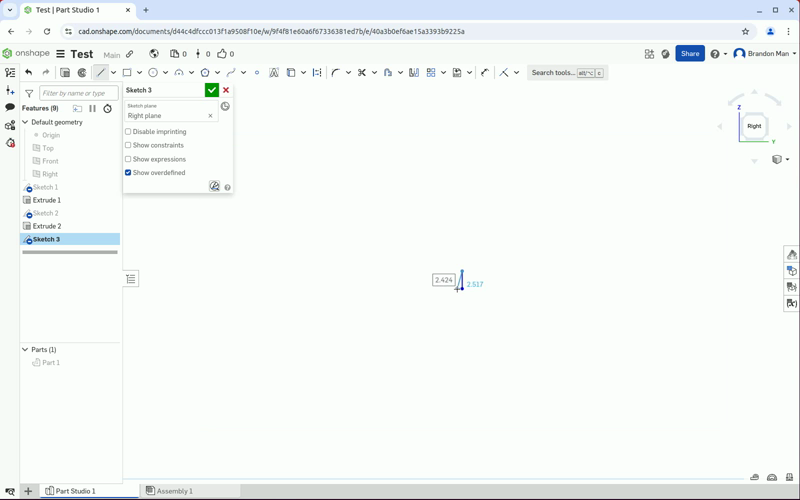
scroll(6)
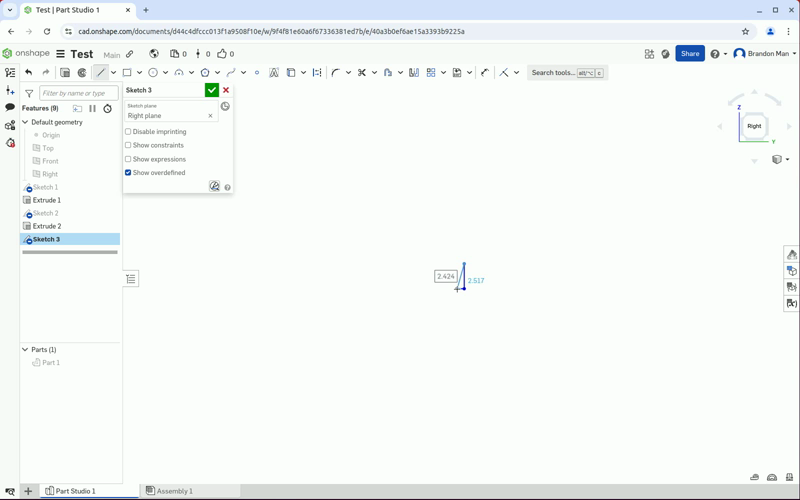
scroll(6)
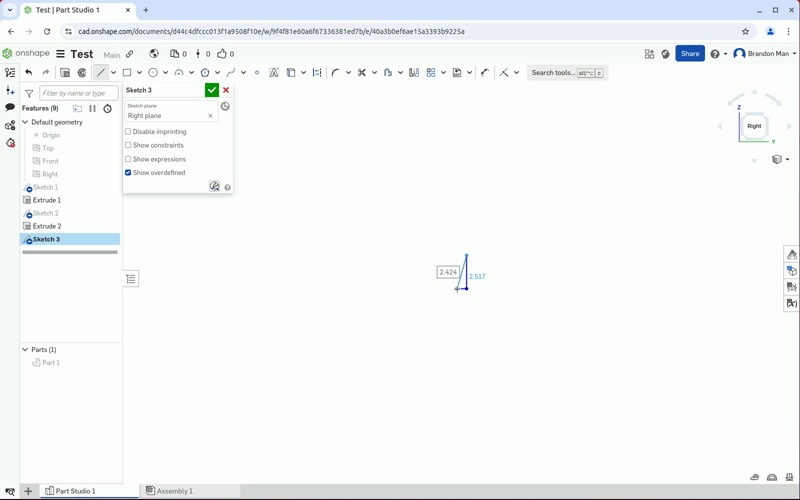
scroll(6)
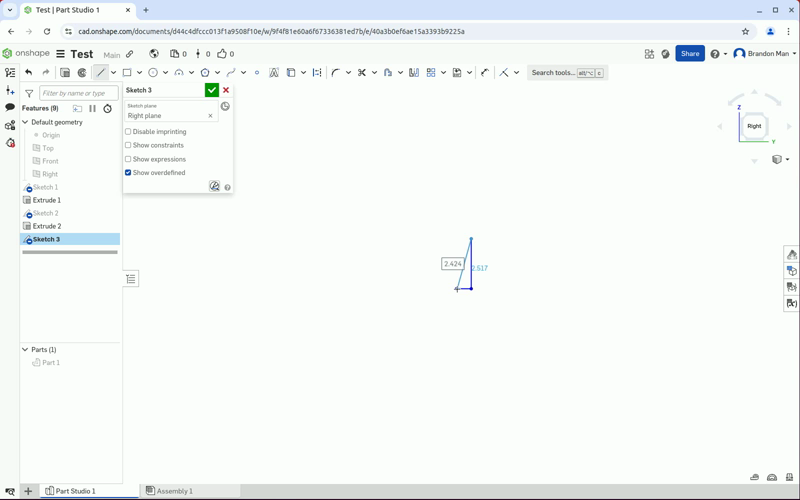
scroll(6)
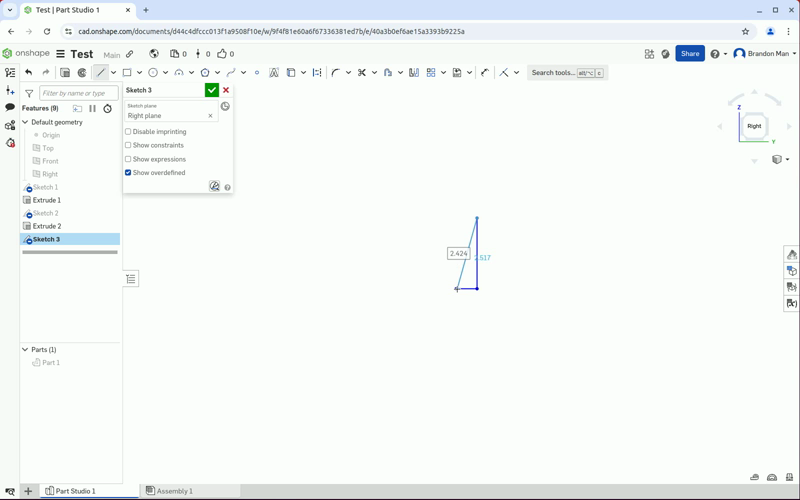
scroll(6)
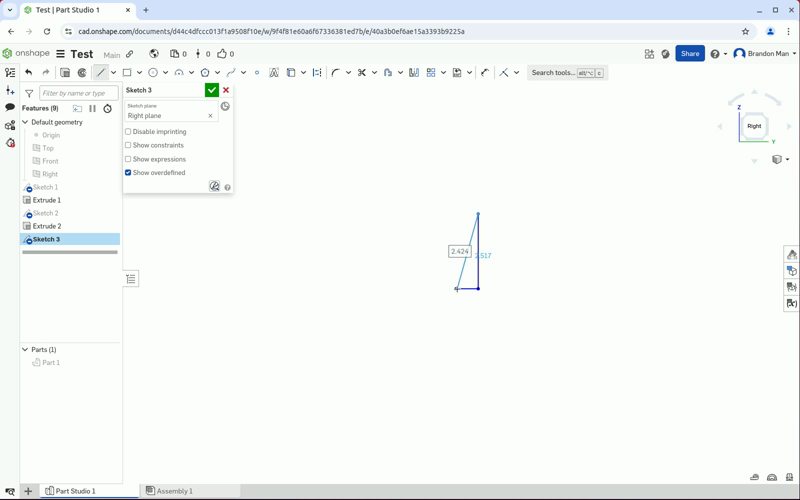
scroll(6)
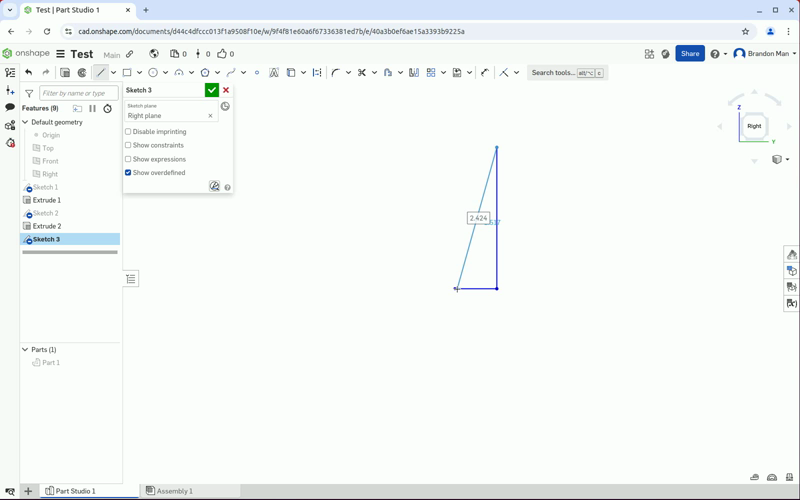
key_up(shift)
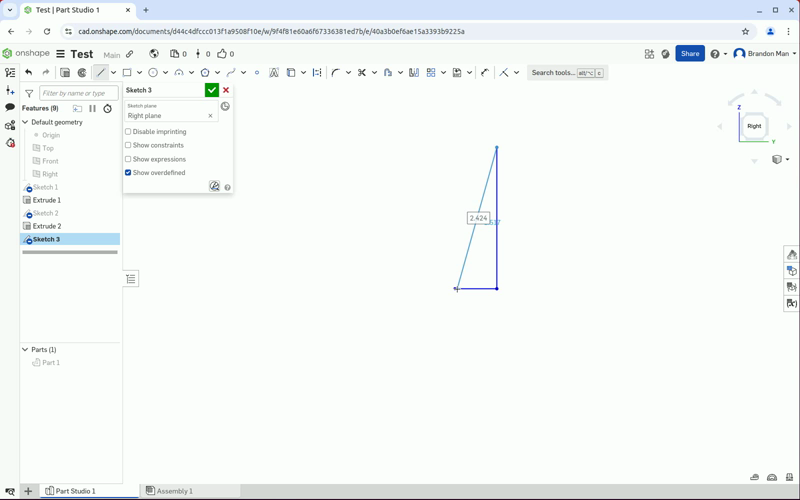
click(457, 288)
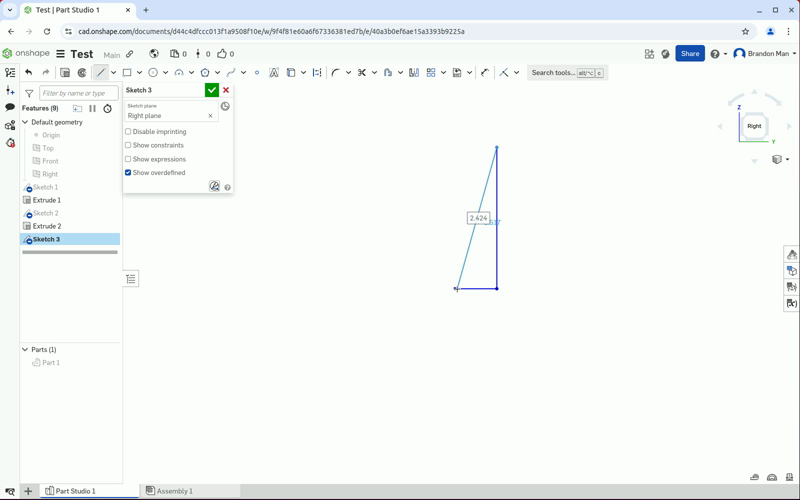
scroll(-6)
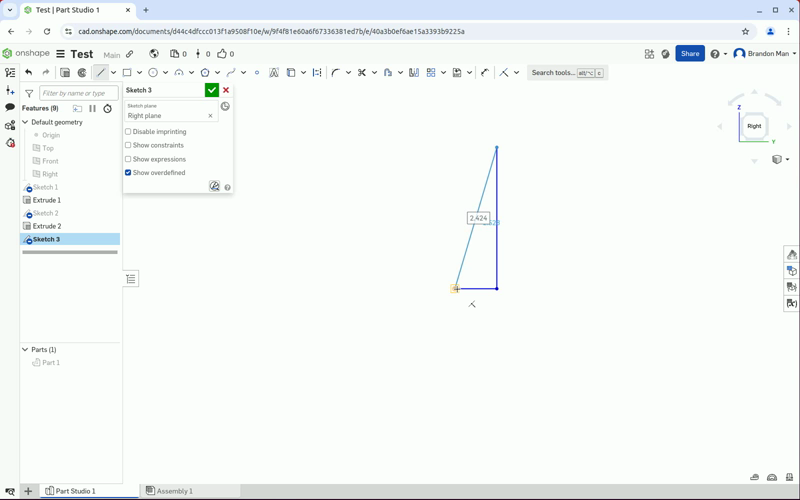
scroll(-6)
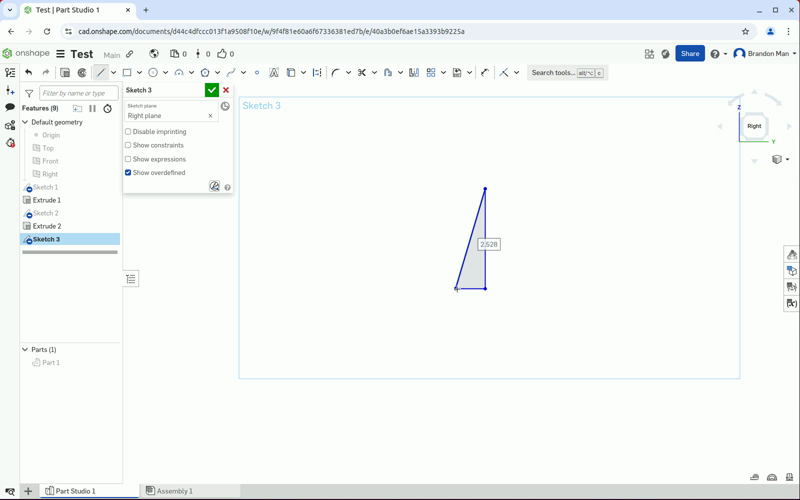
scroll(-6)
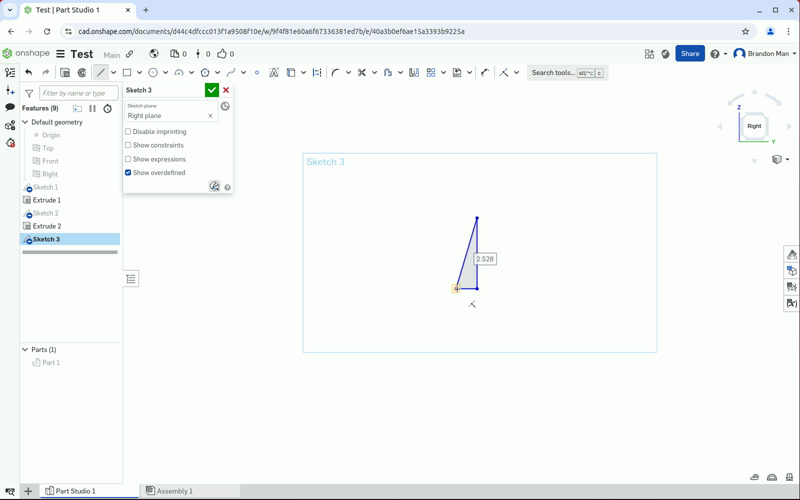
scroll(-6)
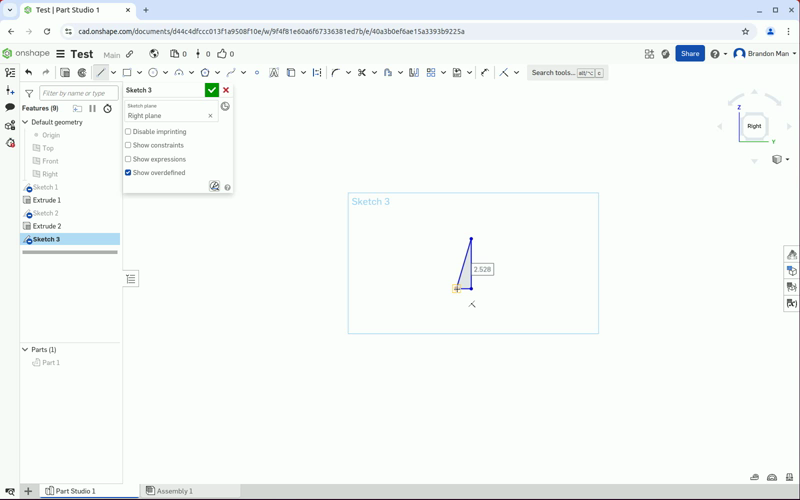
scroll(-6)
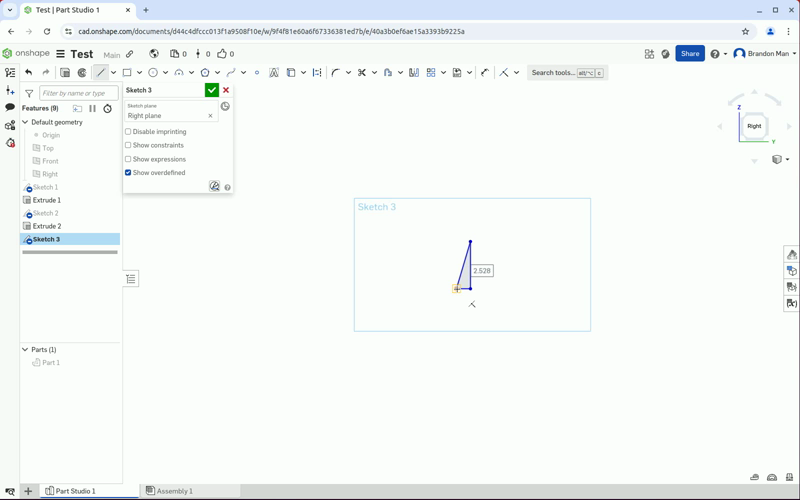
scroll(-6)
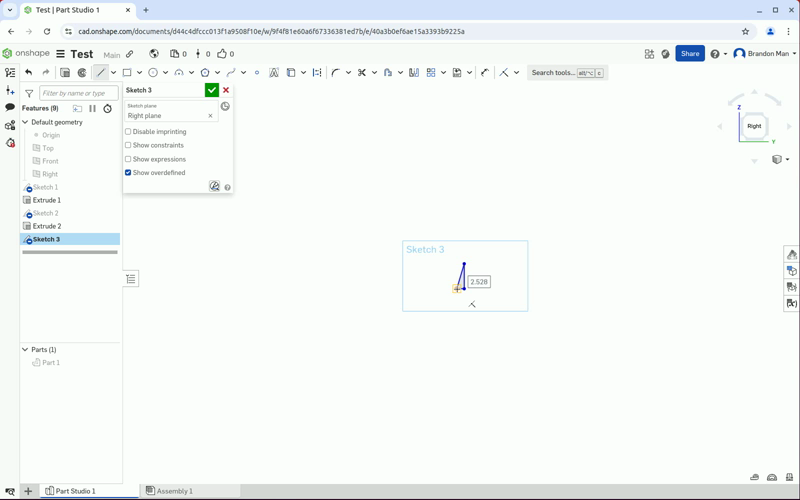
scroll(-6)
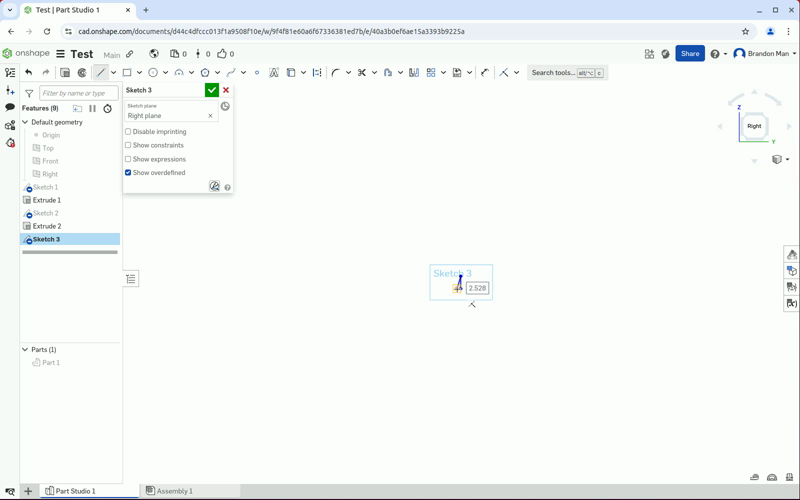
key(esc)
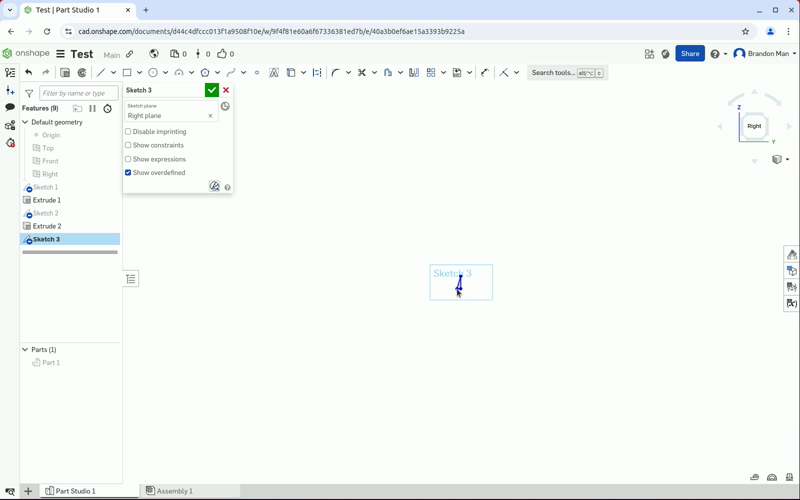
mouse_move(457, 288)
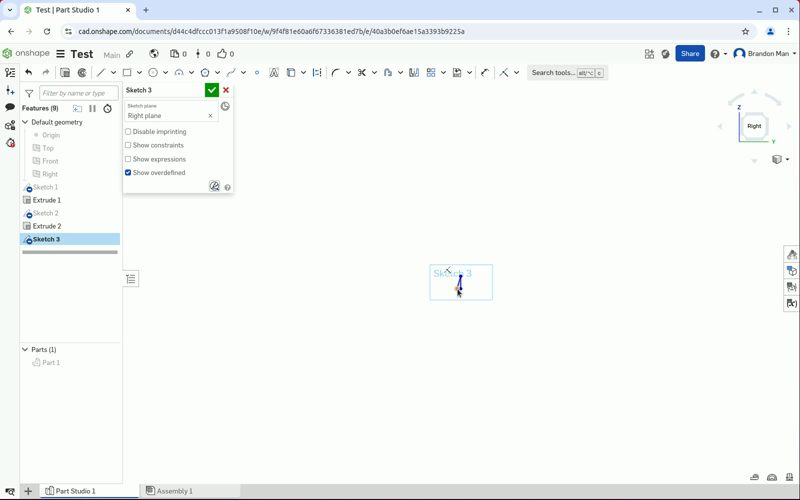
scroll(6)
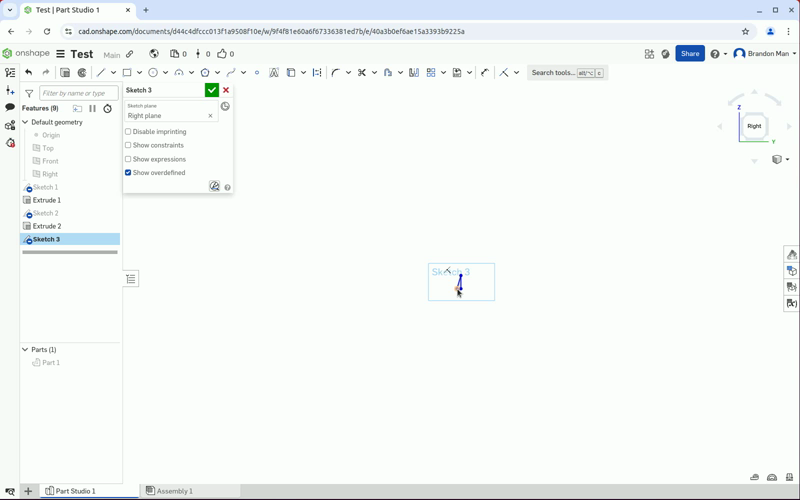
scroll(6)
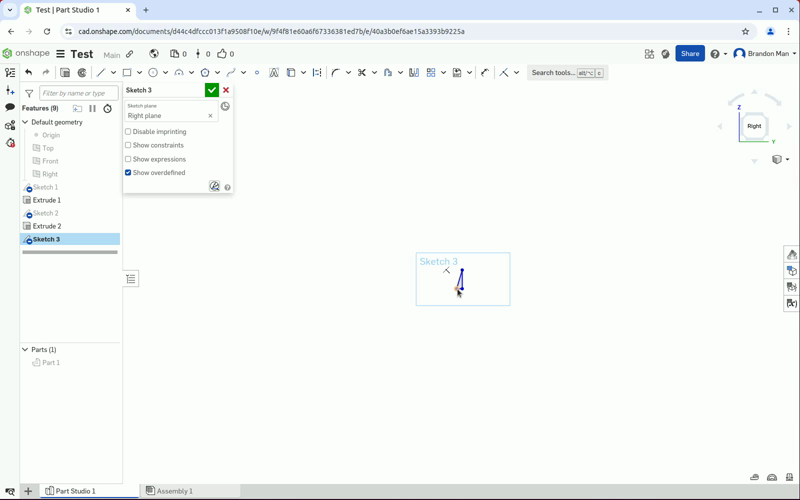
scroll(6)
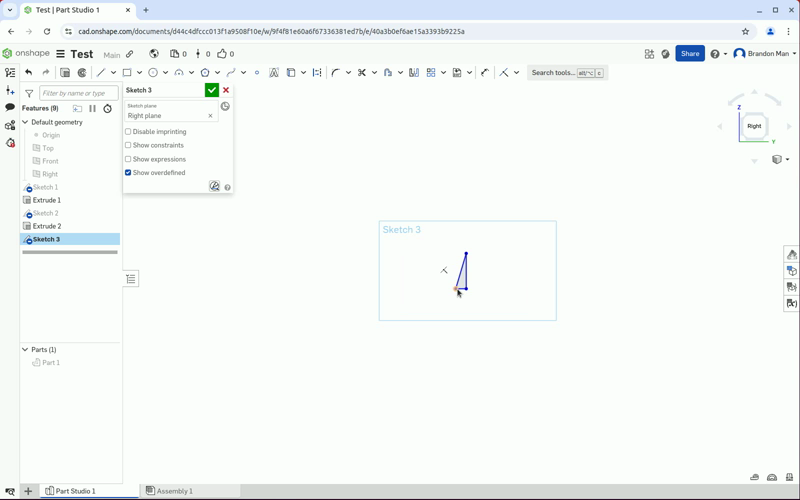
scroll(6)
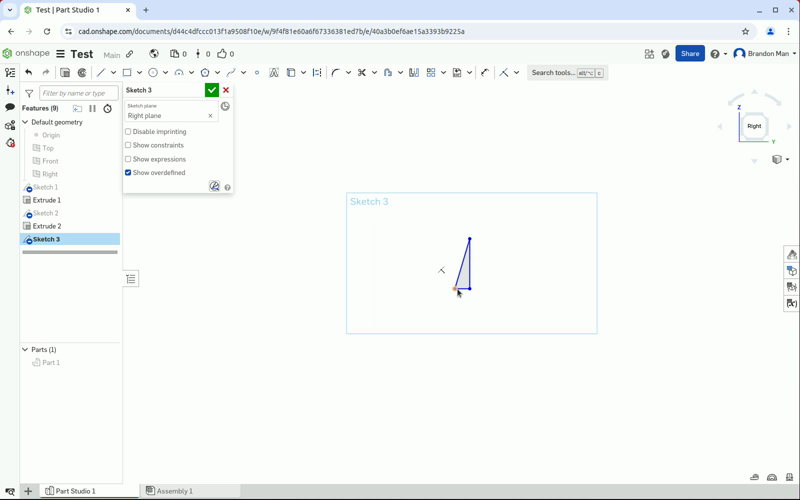
scroll(6)
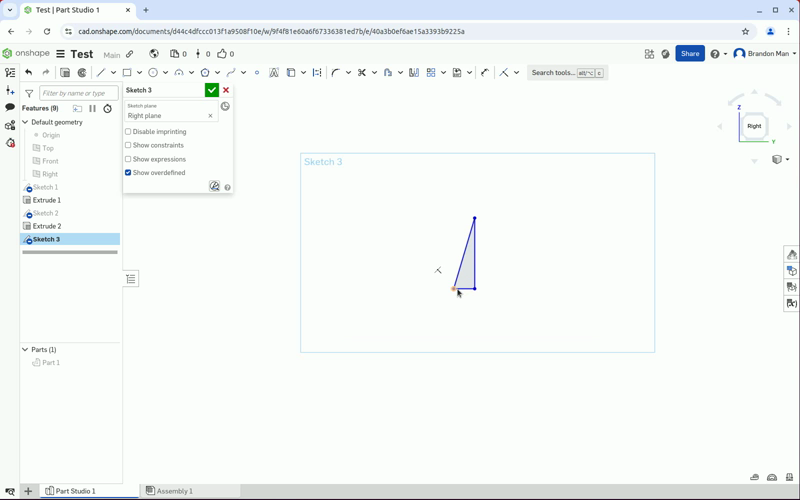
scroll(6)
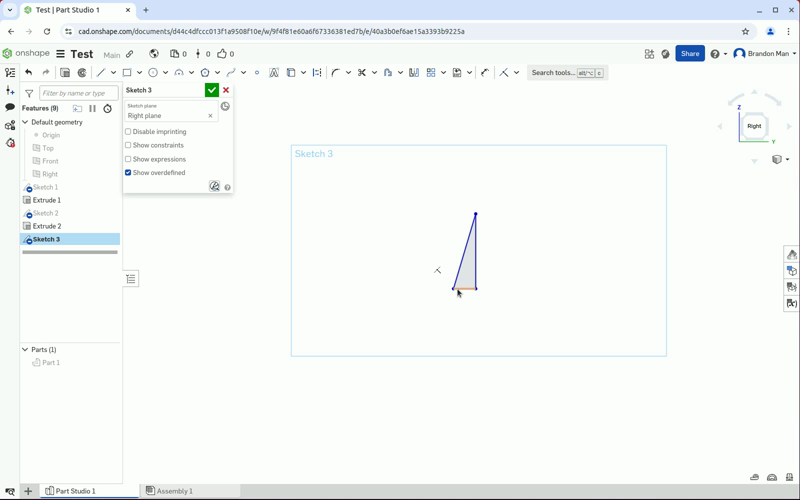
scroll(6)
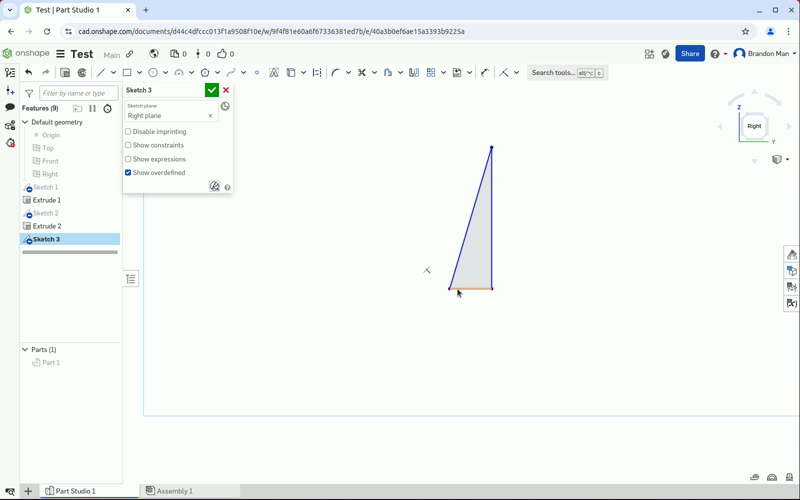
click(457, 288)
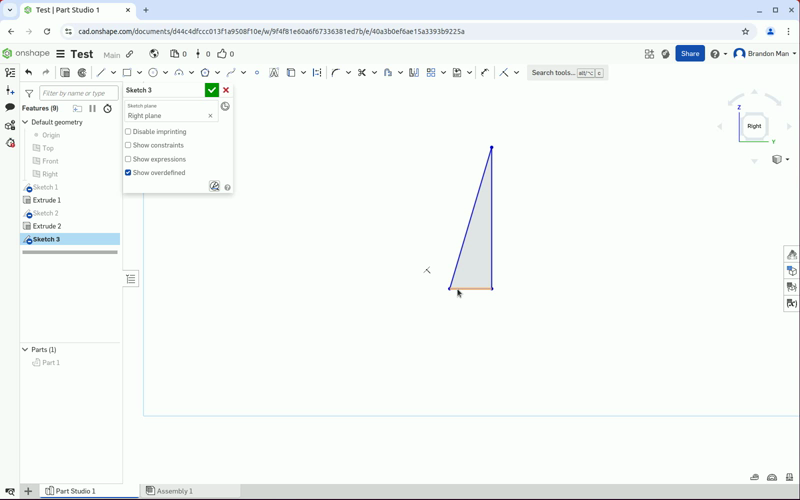
scroll(-6)
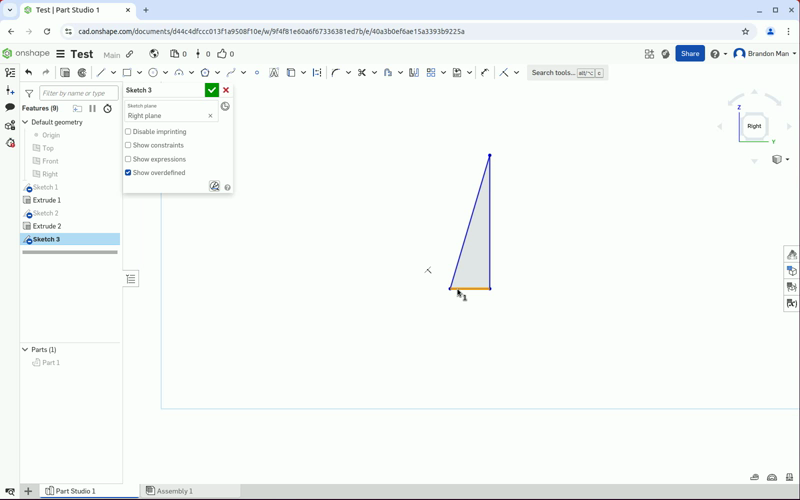
scroll(-6)
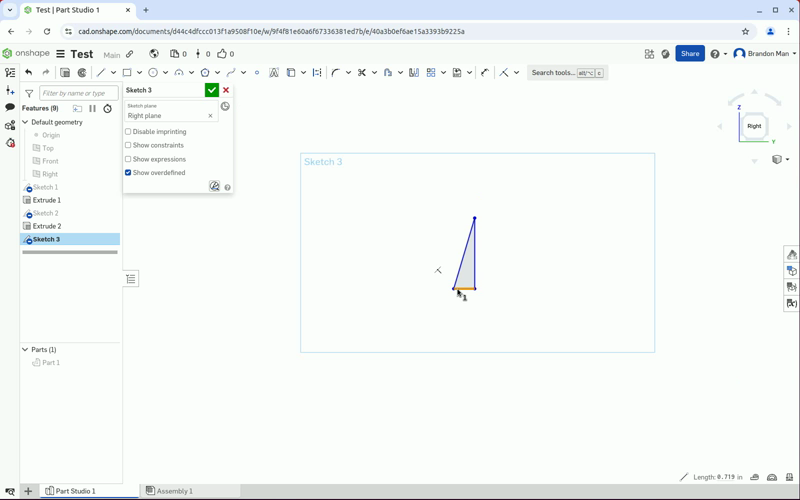
scroll(-6)
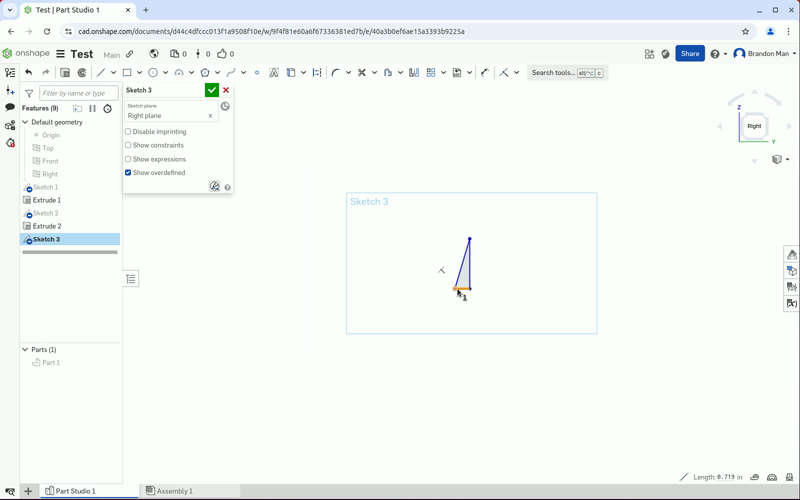
scroll(-6)
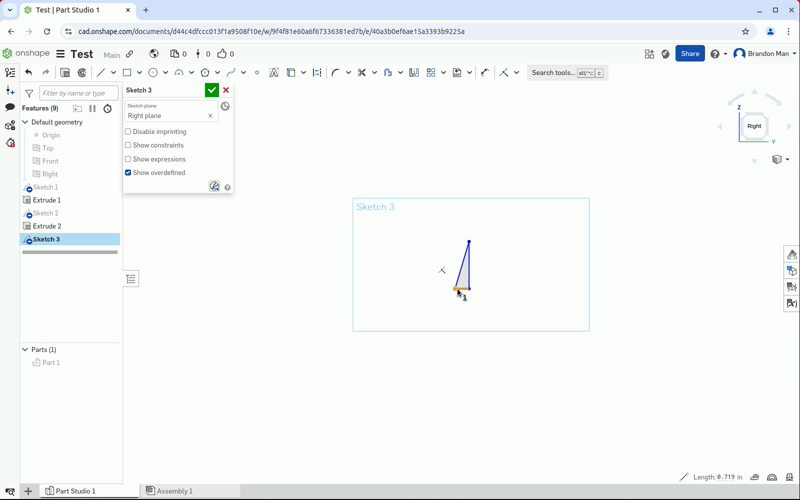
scroll(-6)
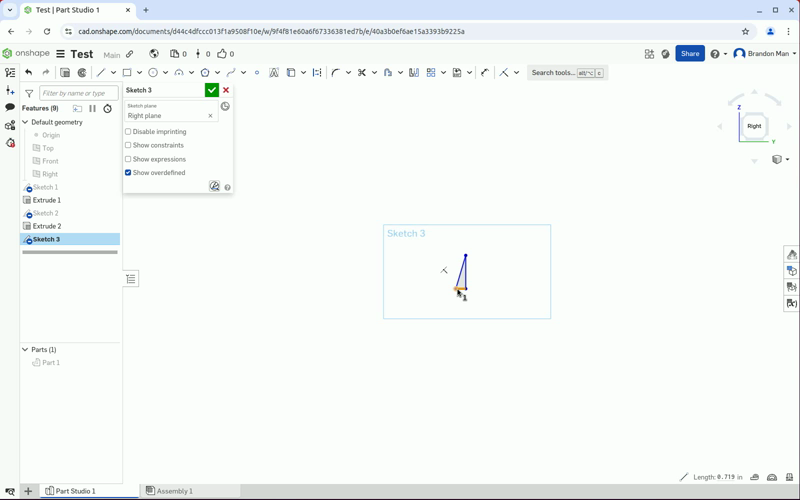
scroll(-6)
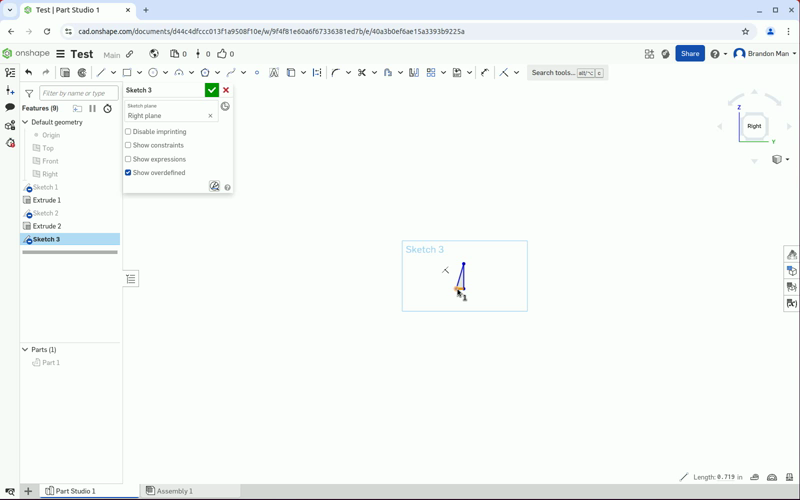
scroll(-6)
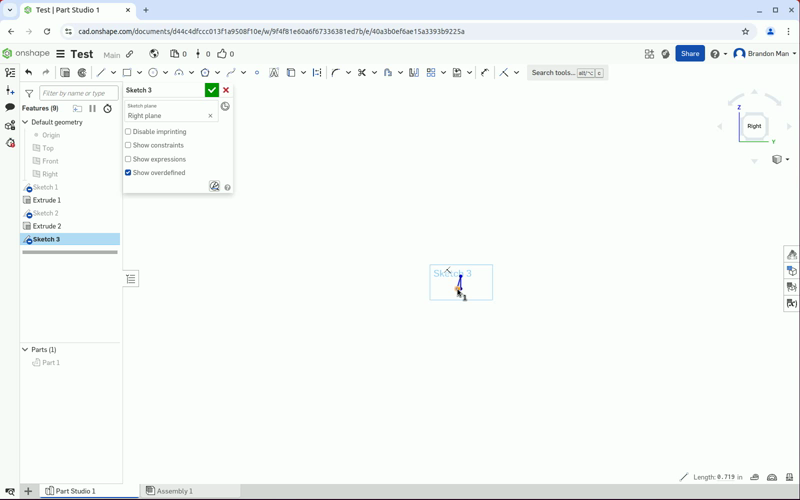
mouse_move(73, 352)
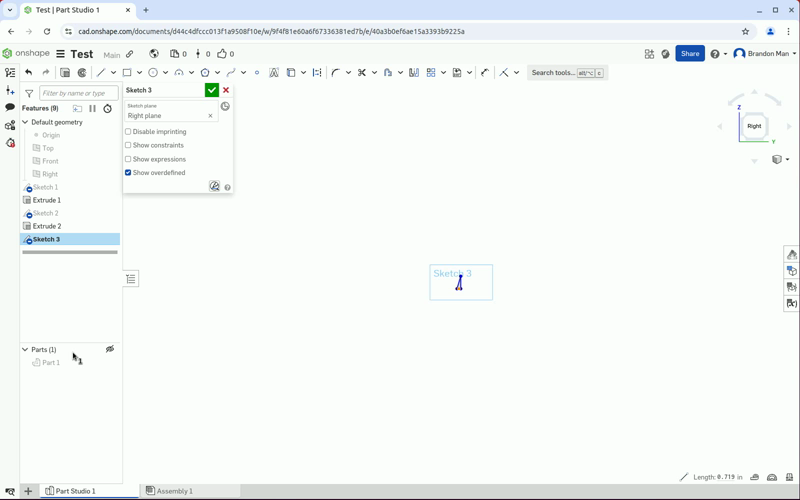
key(shift+y)
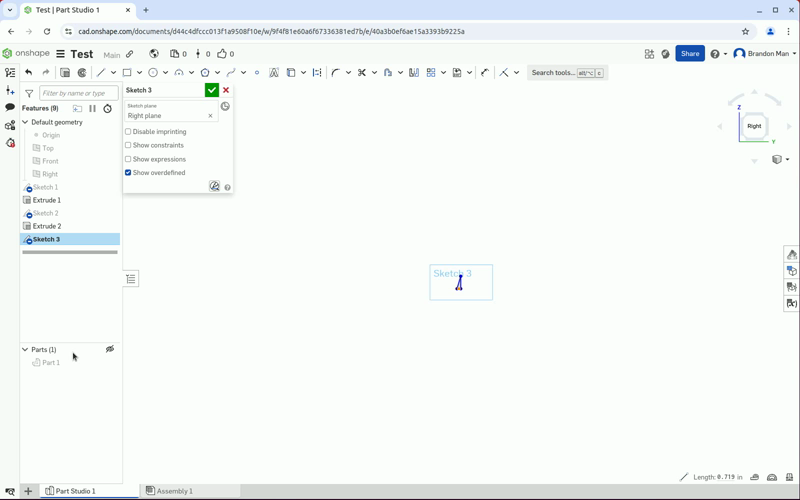
key(shift+e)
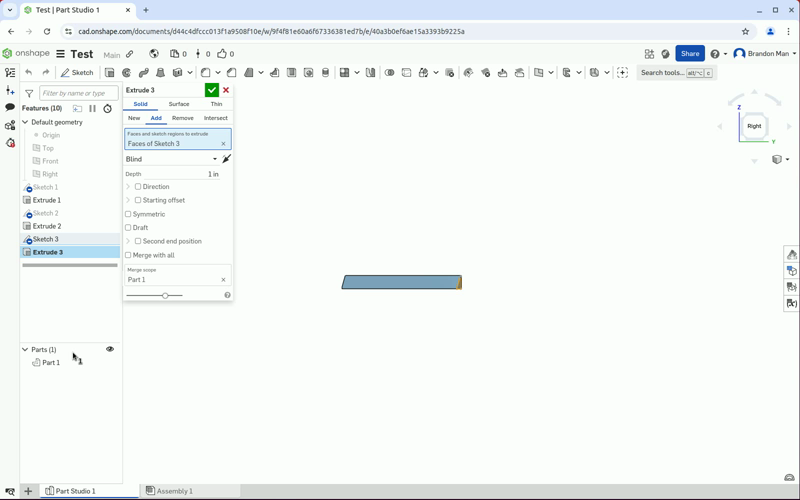
mouse_move(143, 106)
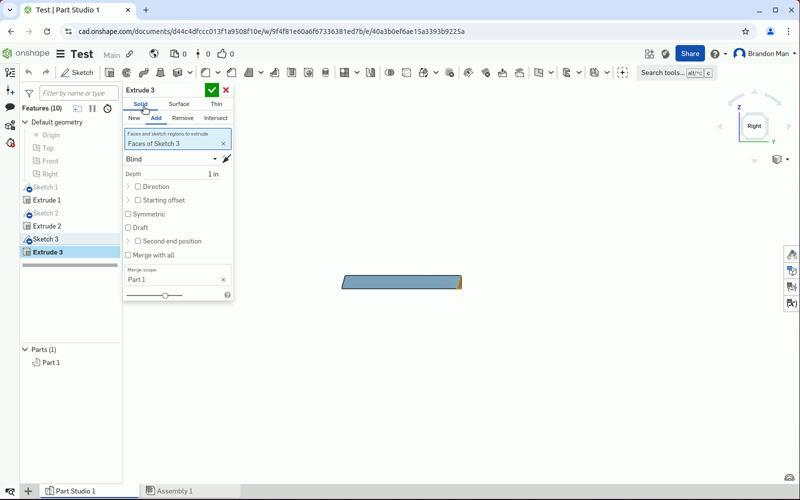
click(143, 106)
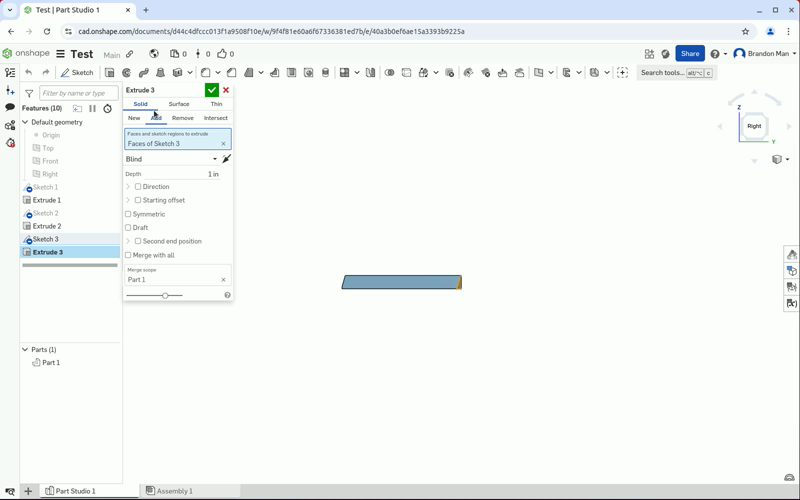
mouse_move(186, 120)
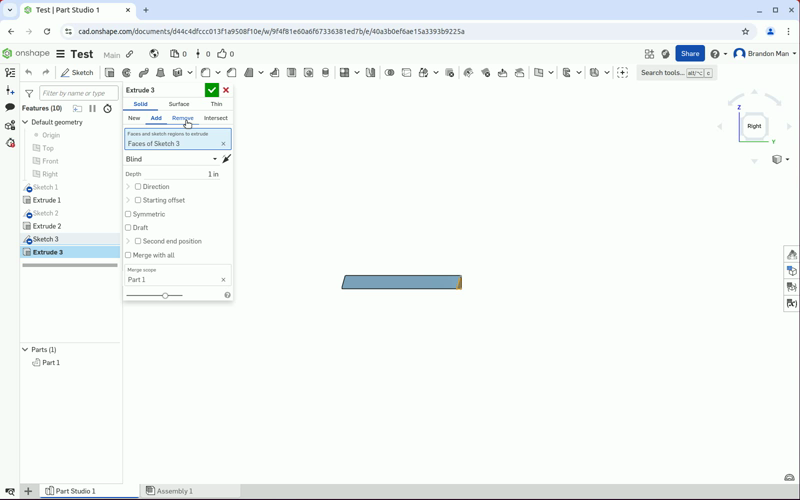
click(186, 120)
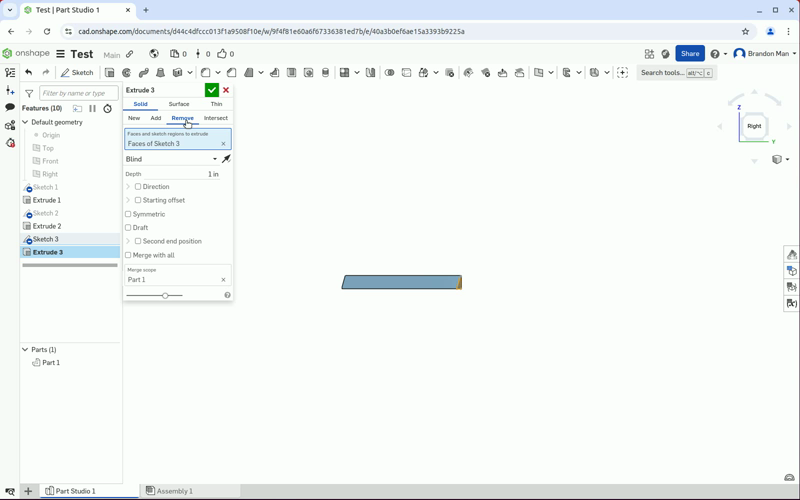
key(tab, 4)
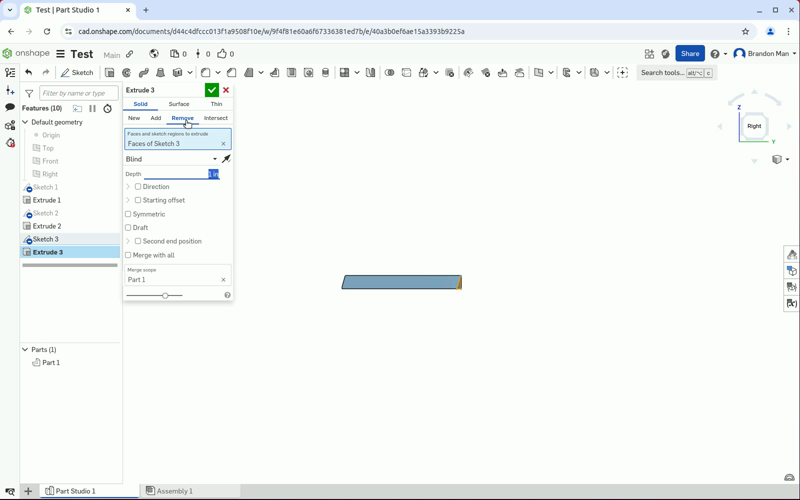
text(-1.444)
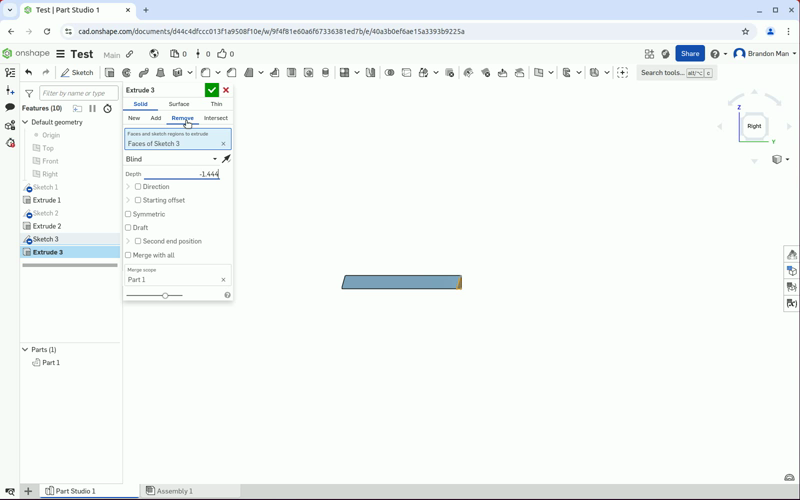
key(tab, 3)
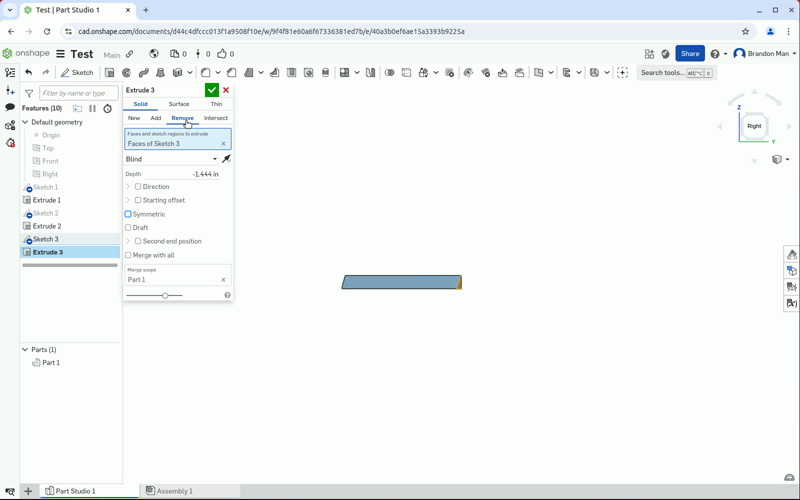
key(space)
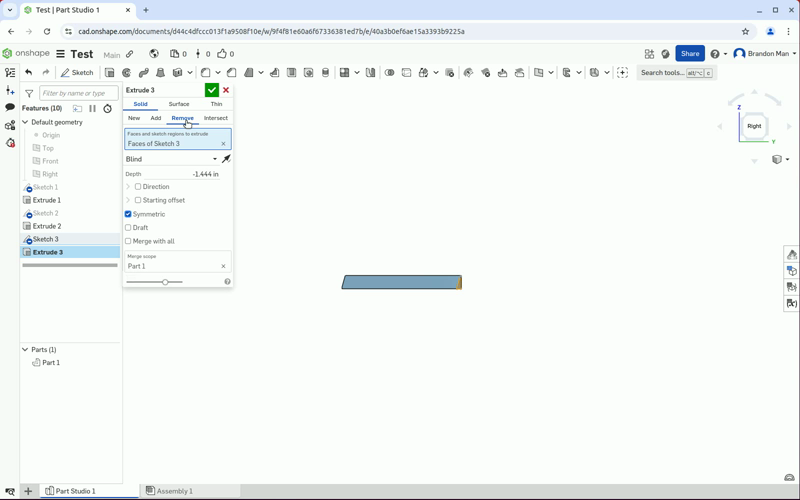
key(tab, 2)
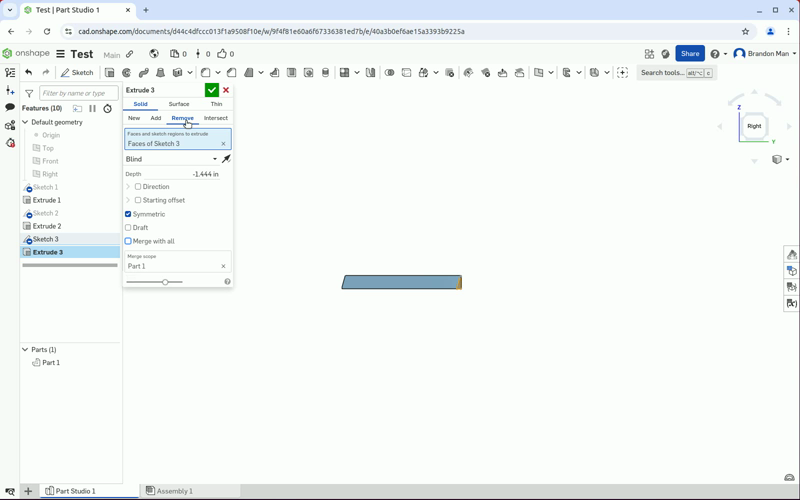
key(space)
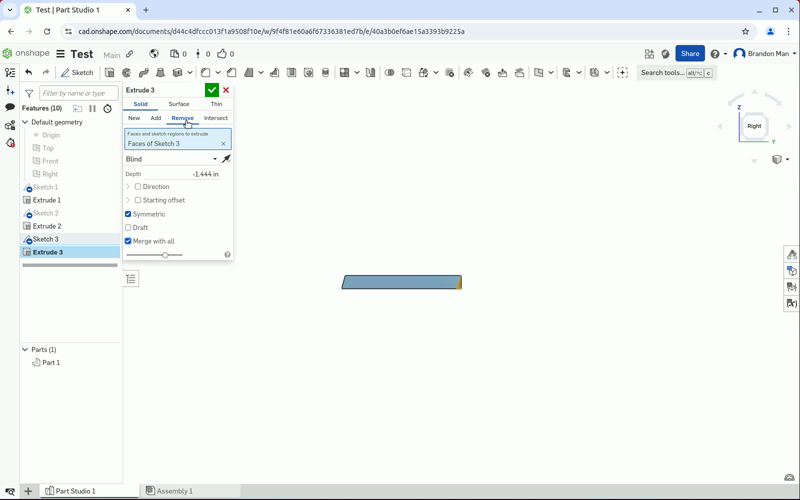
key(enter)
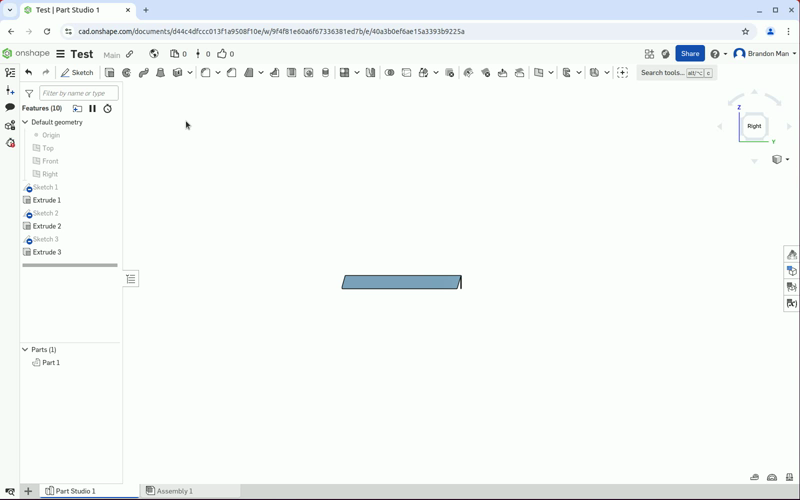
key(shift+h)
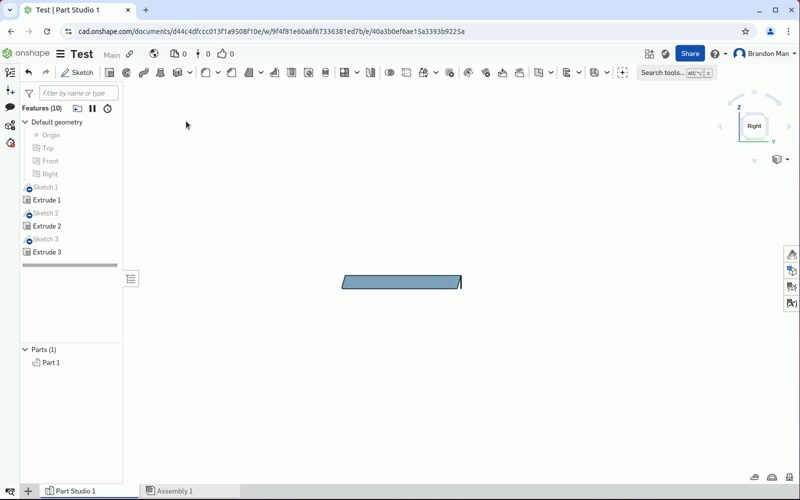
key(shift+h)
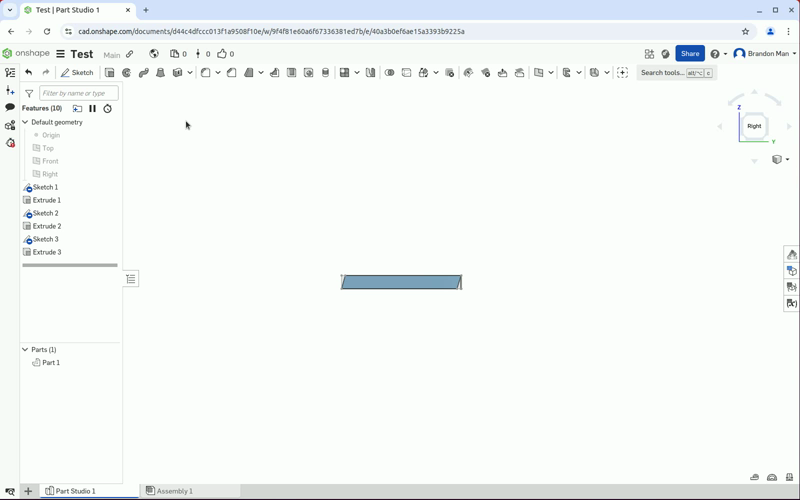
key(shift+7)
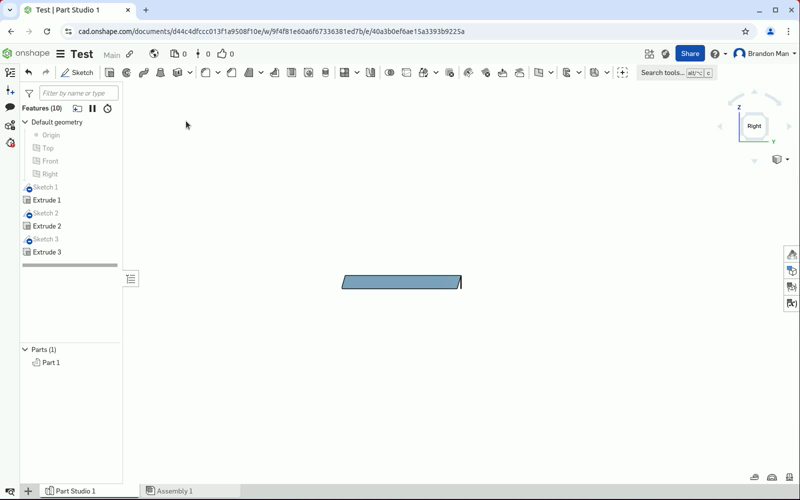
key(right, 2)
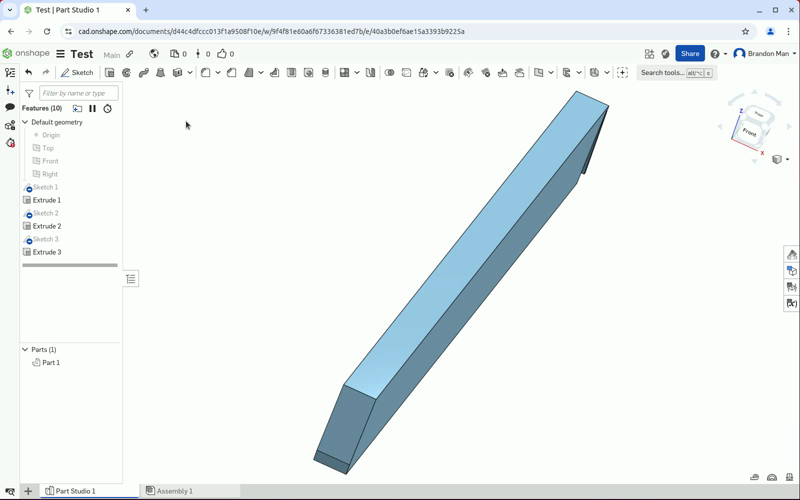
key(down, 2)
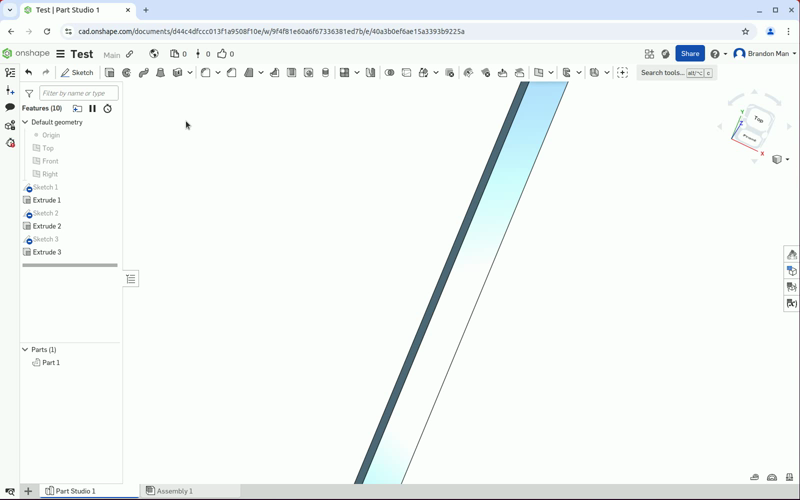
key(up, 2)
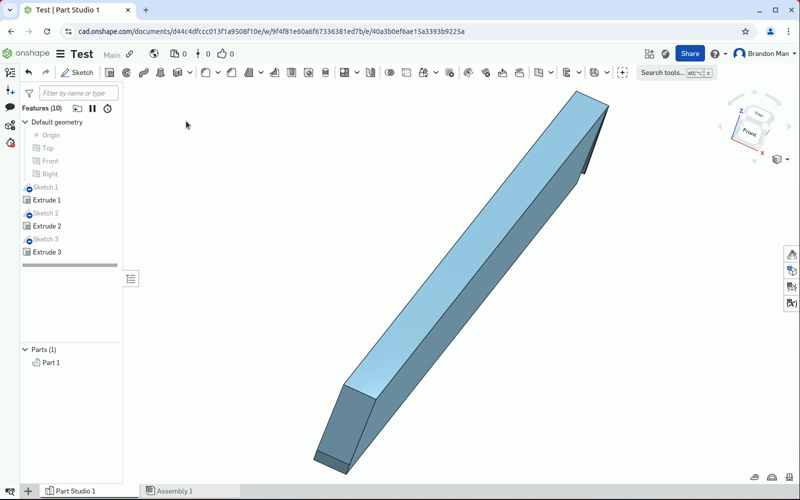
key(left, 2)
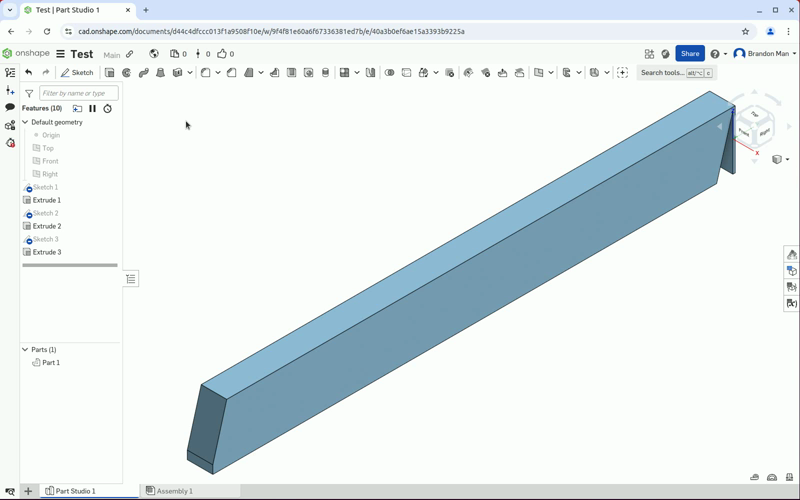
mouse_move(73, 189)
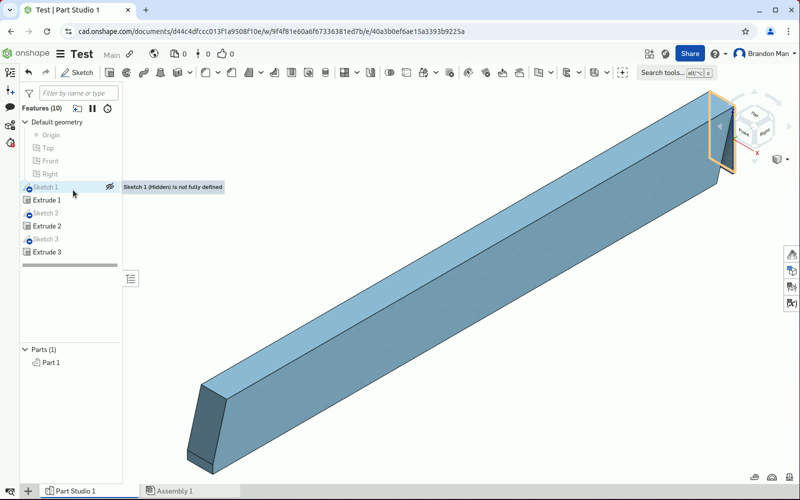
click(73, 189)